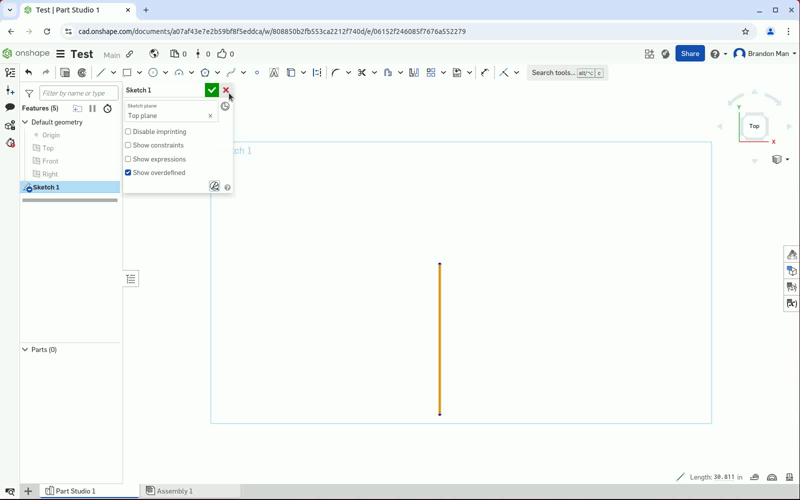
key(shift+h)
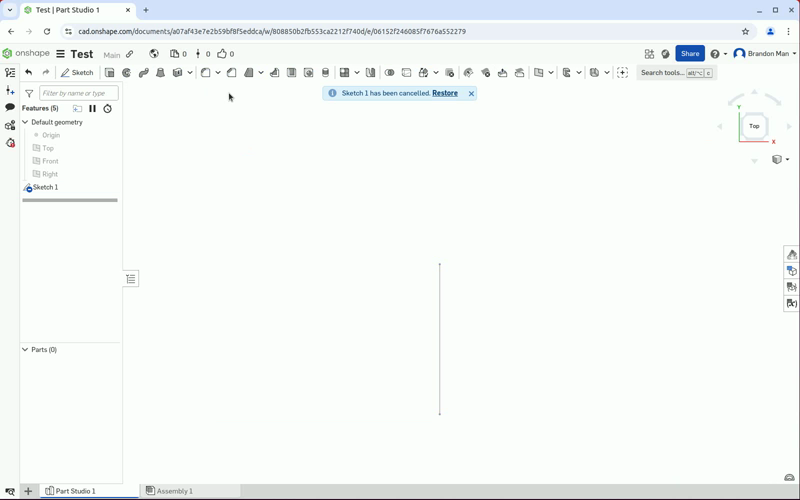
key(shift+s)
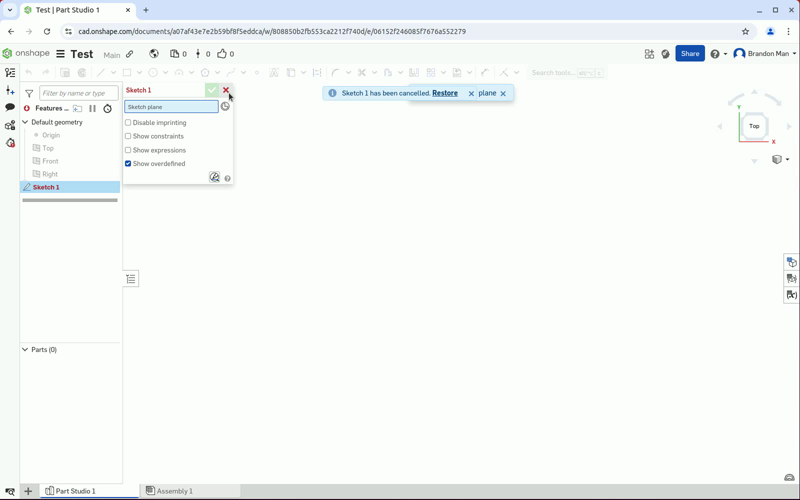
mouse_move(73, 150)
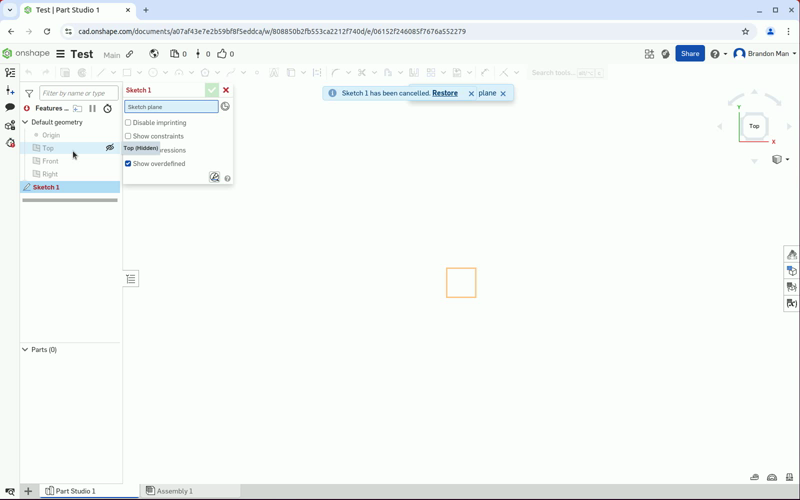
click(73, 150)
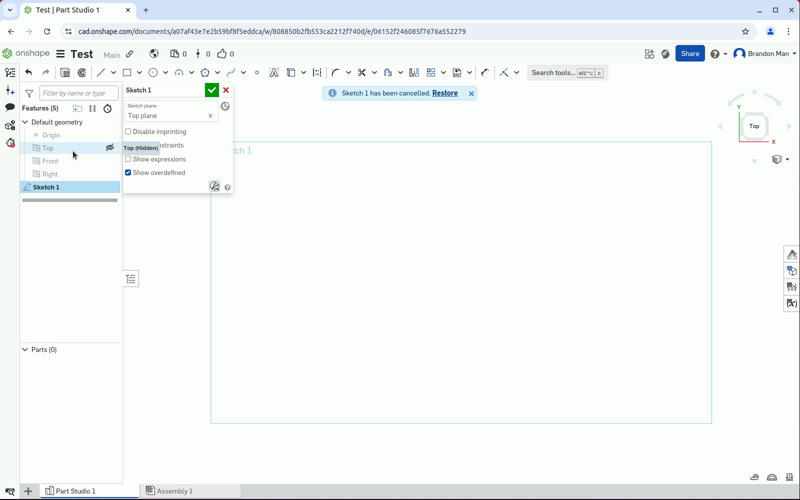
mouse_move(73, 352)
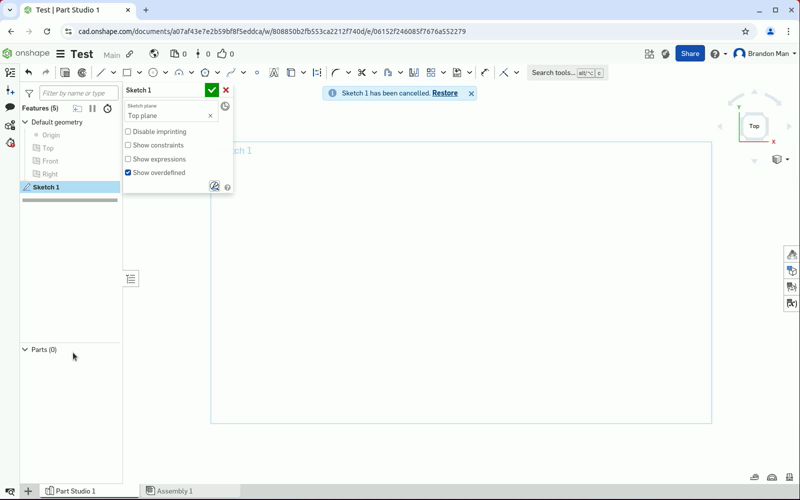
key(y)
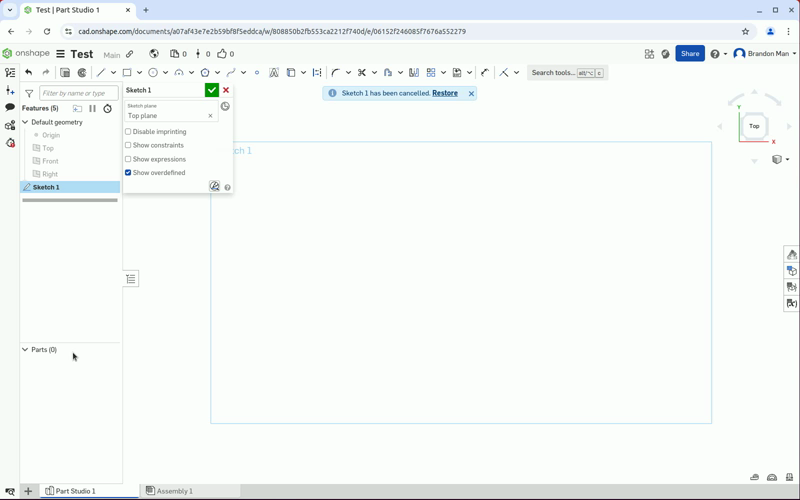
key(a)
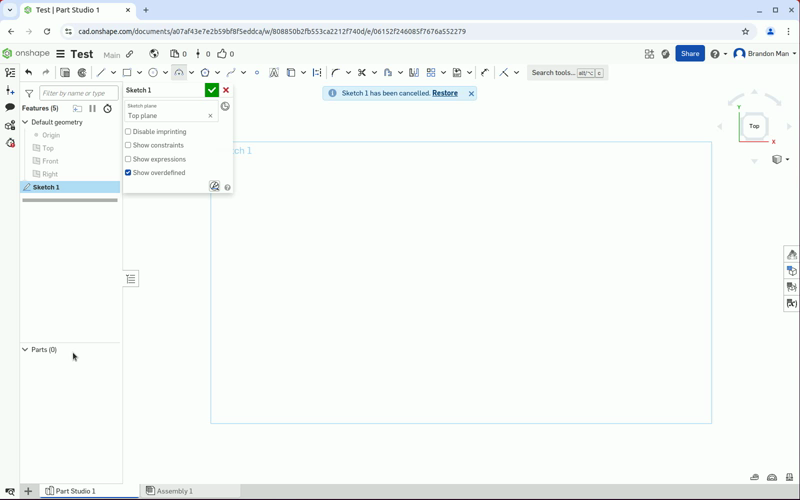
key_down(shift)
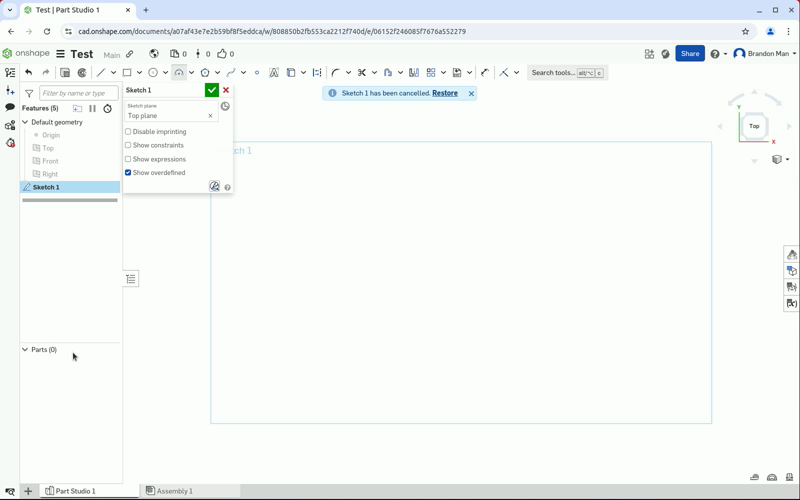
mouse_move(404, 342)
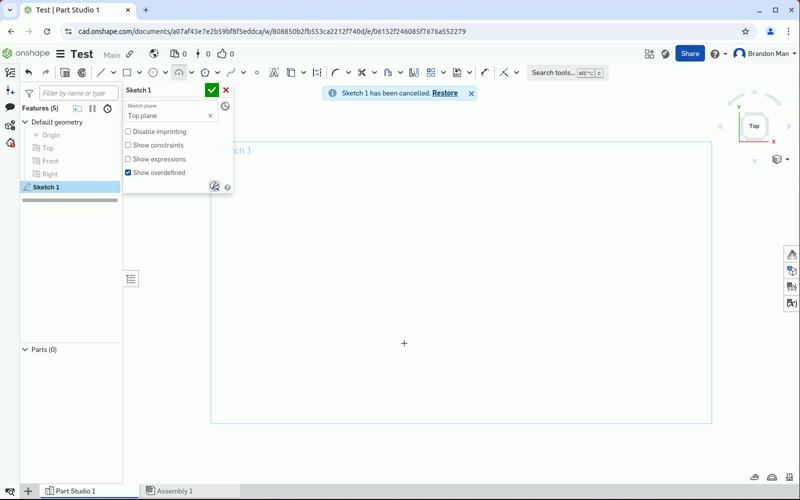
click(404, 342)
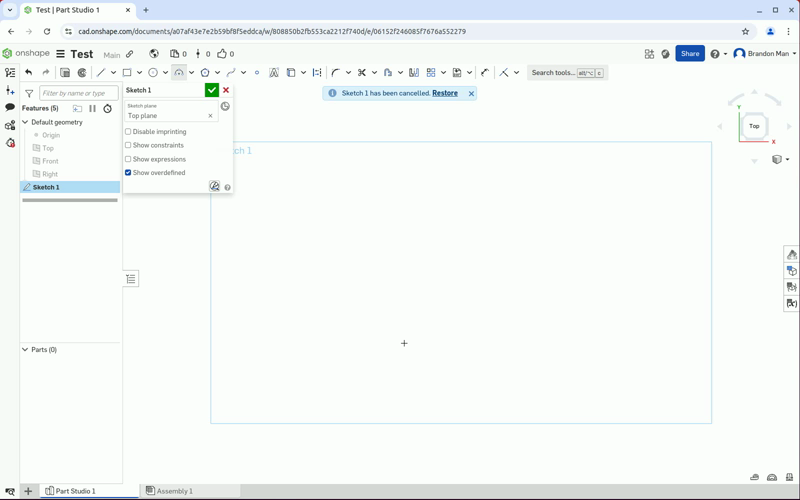
key_up(shift)
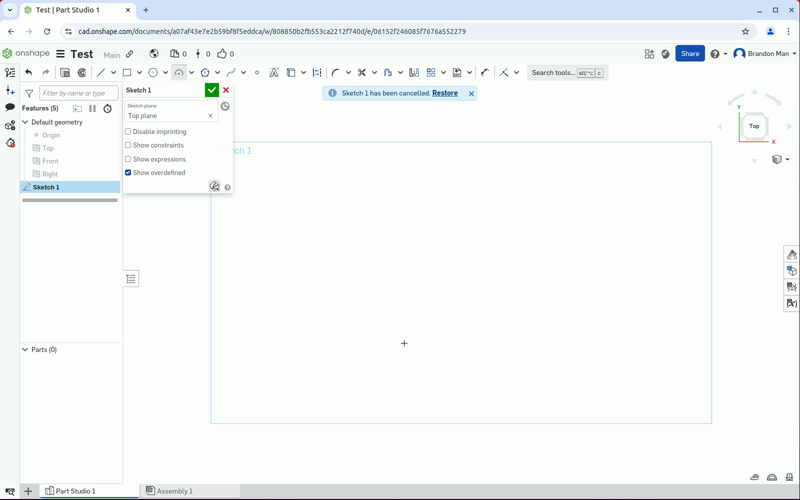
key_down(shift)
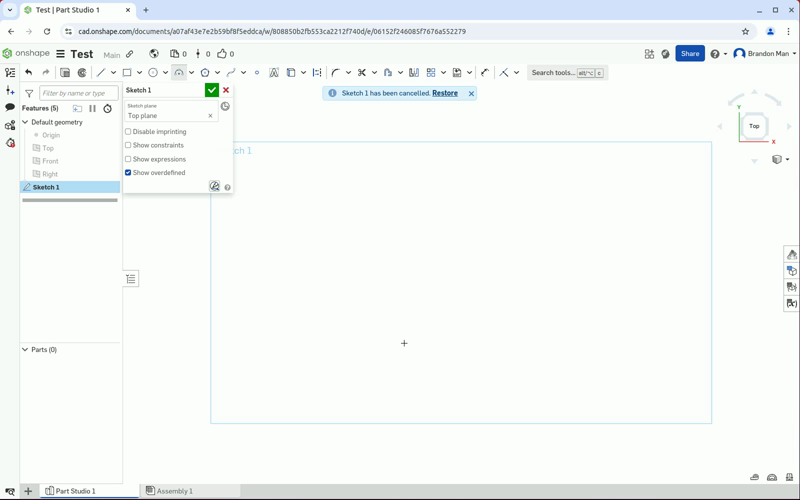
mouse_move(404, 230)
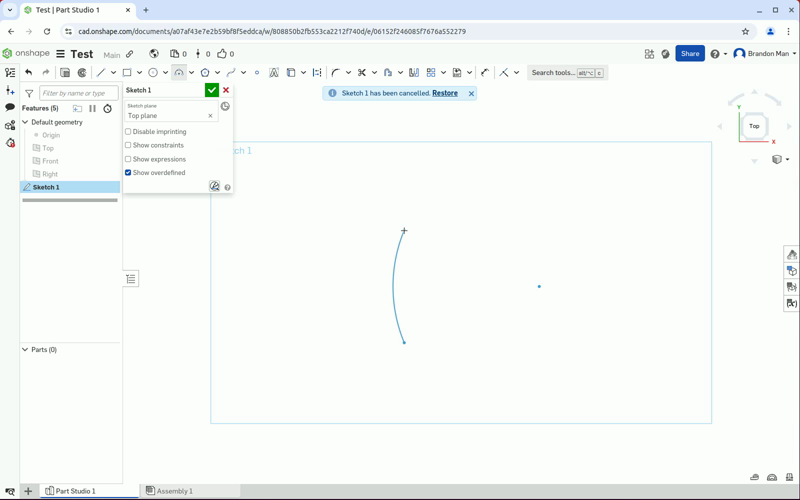
click(404, 230)
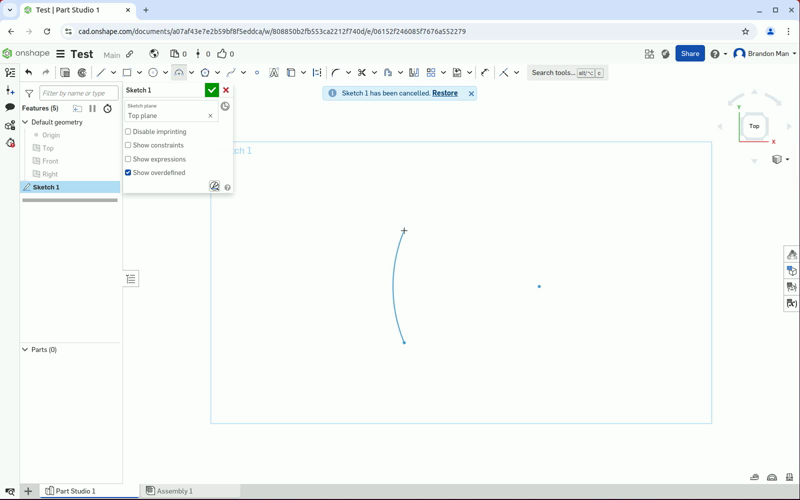
mouse_move(460, 286)
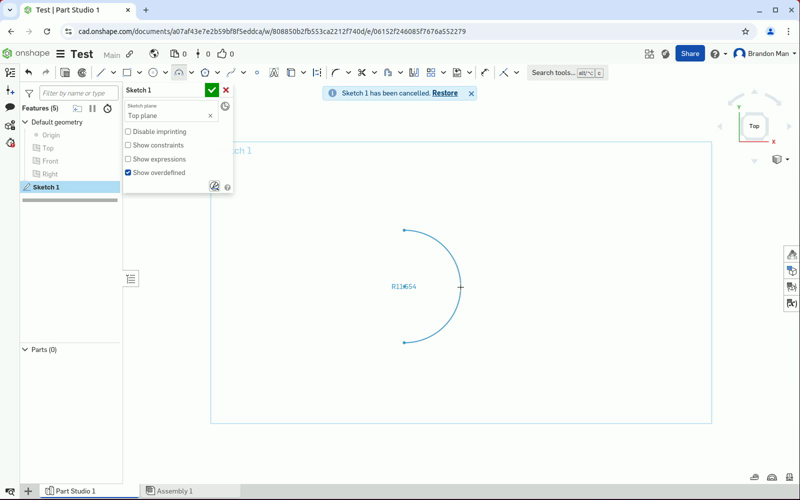
click(460, 286)
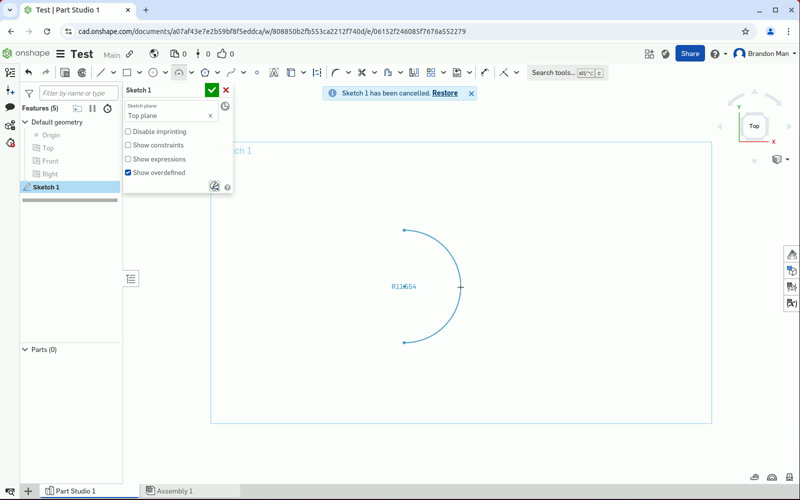
key_up(shift)
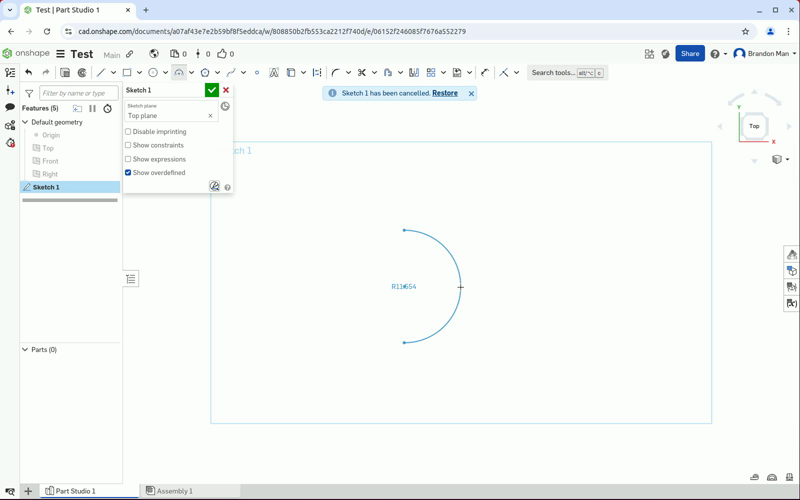
key(esc)
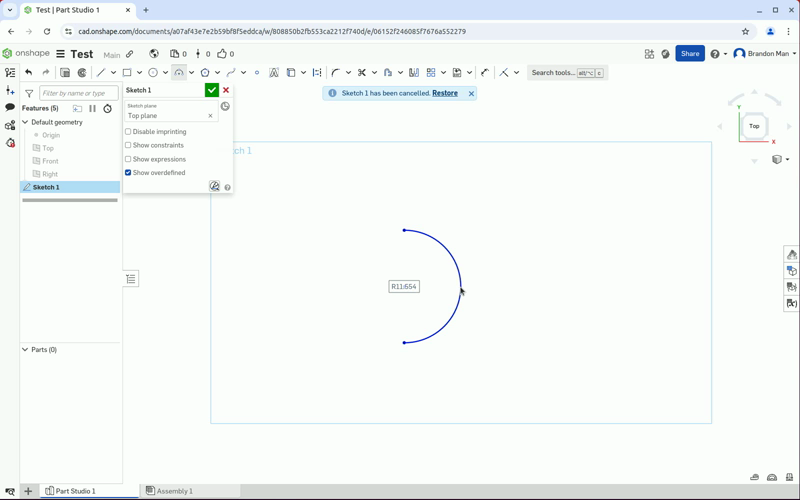
key(l)
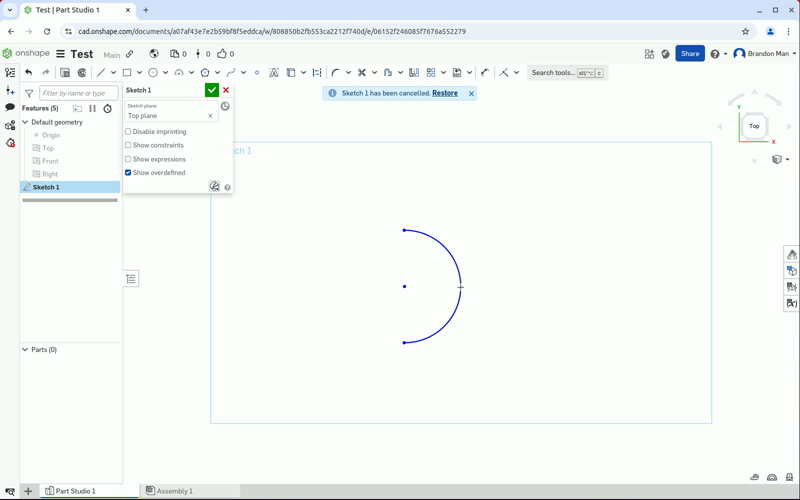
mouse_move(404, 230)
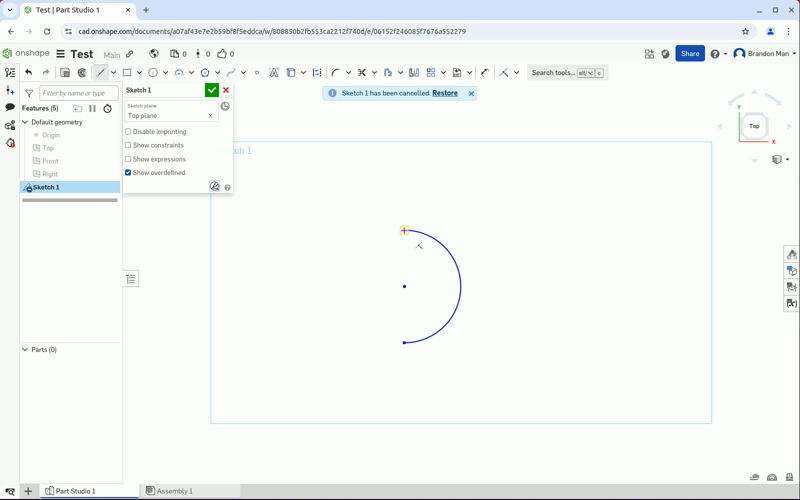
click(404, 230)
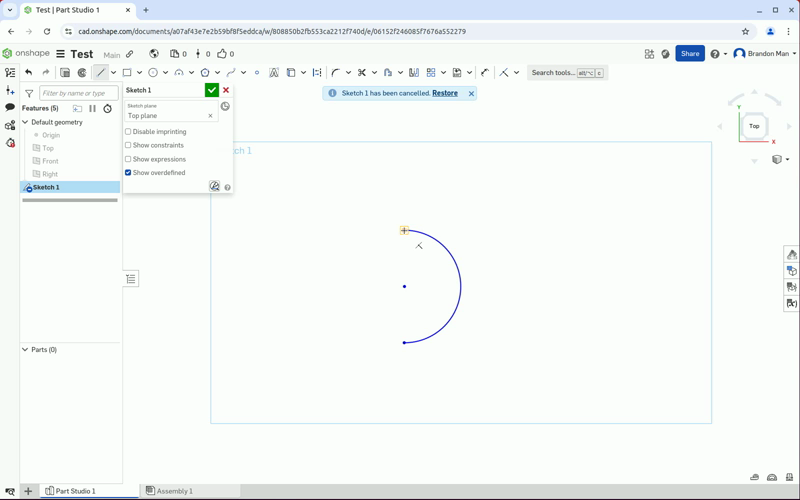
key_down(shift)
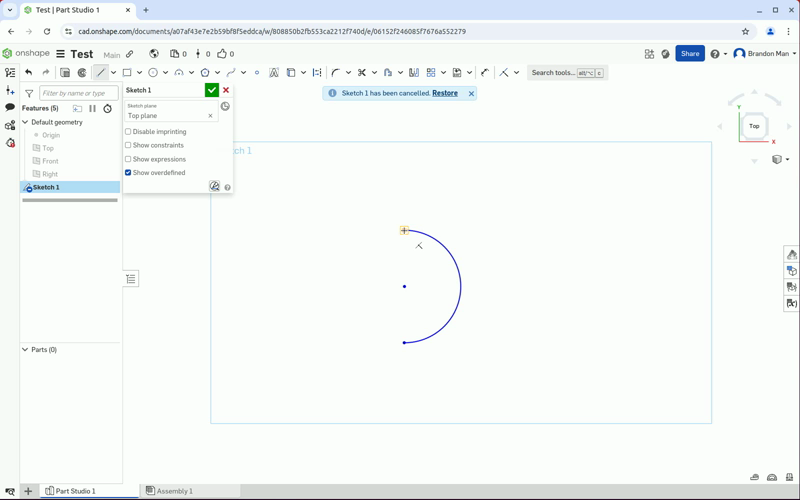
mouse_move(434, 230)
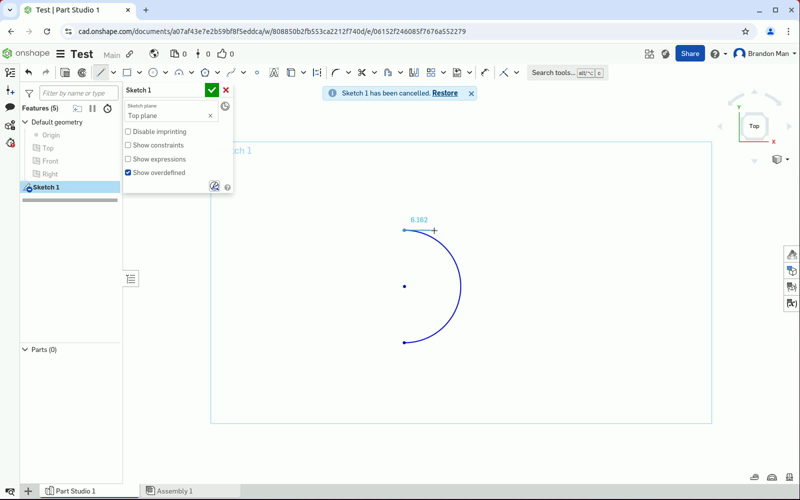
mouse_move(404, 264)
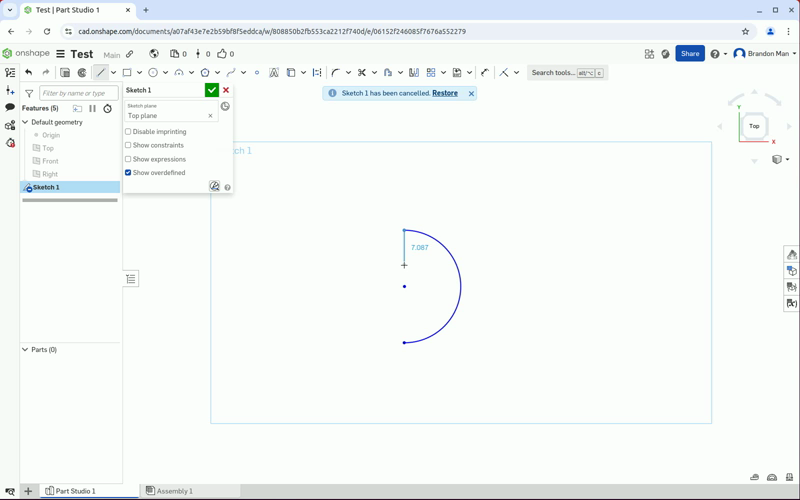
click(404, 264)
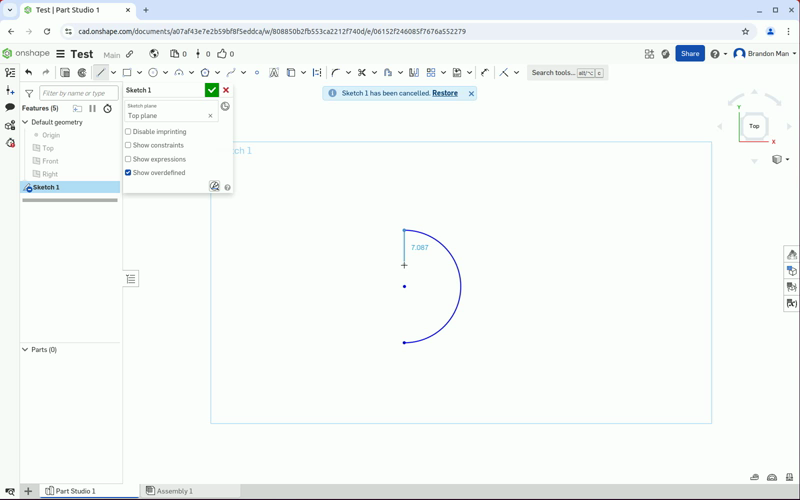
key_up(shift)
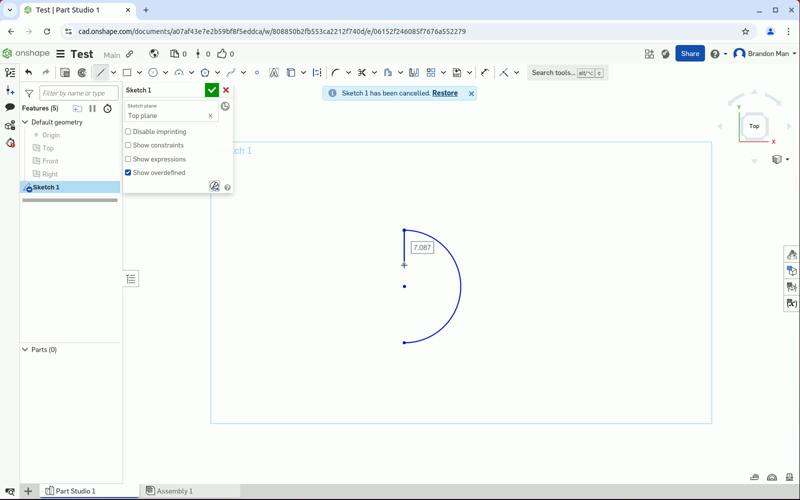
key(esc)
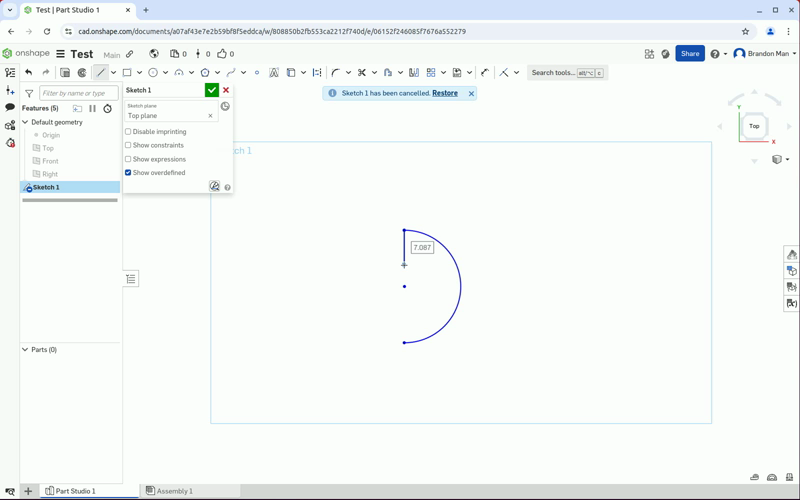
key(a)
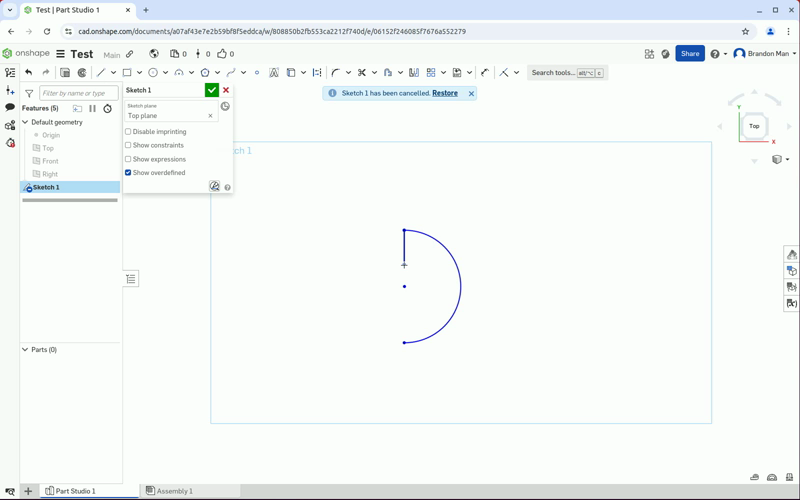
mouse_move(404, 264)
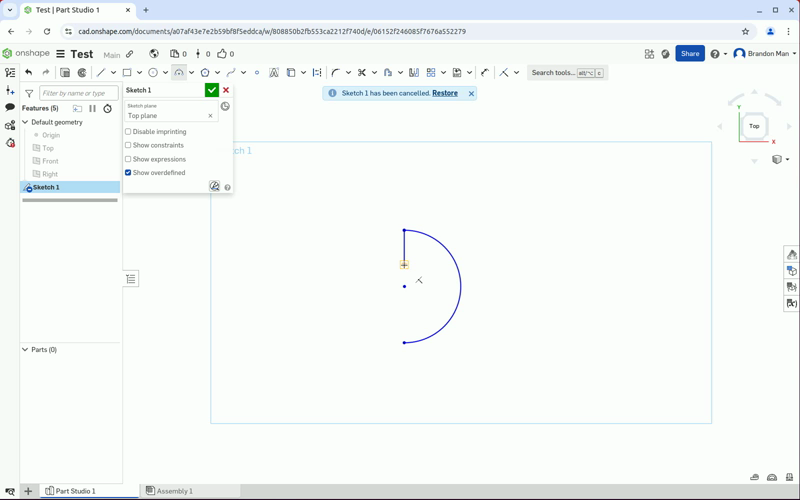
click(404, 264)
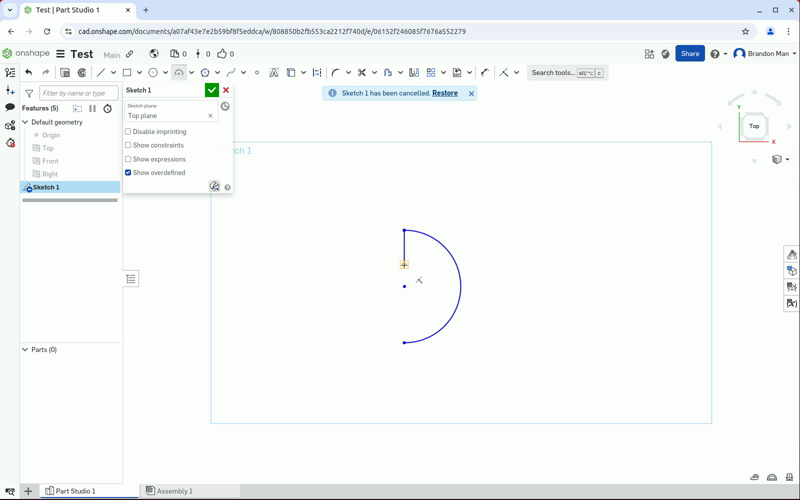
key_down(shift)
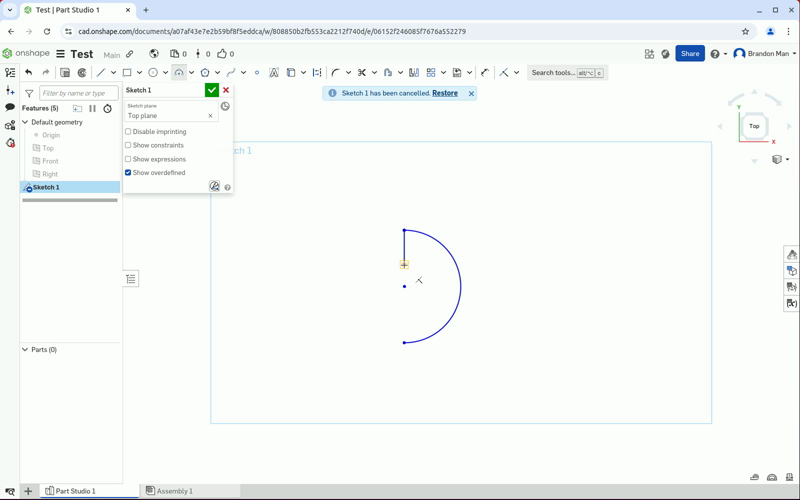
mouse_move(404, 309)
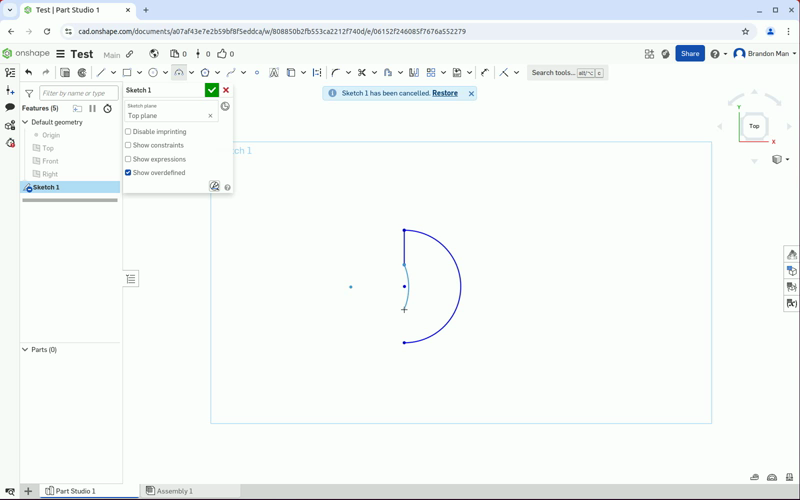
click(404, 309)
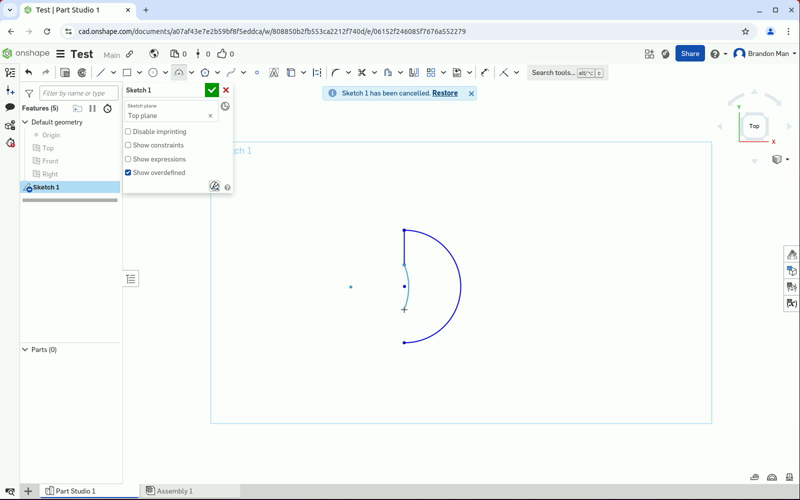
mouse_move(426, 286)
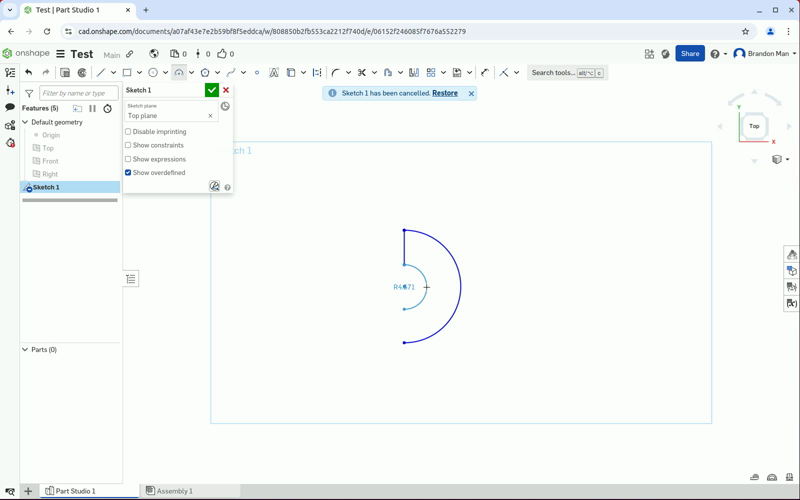
click(426, 286)
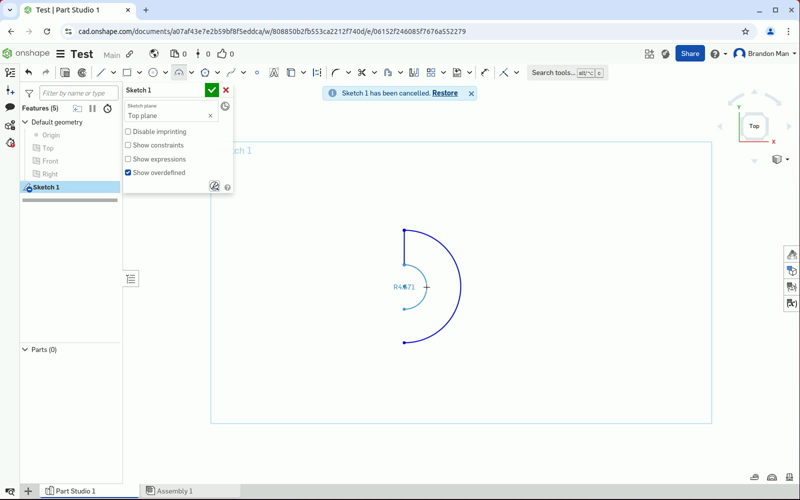
key_up(shift)
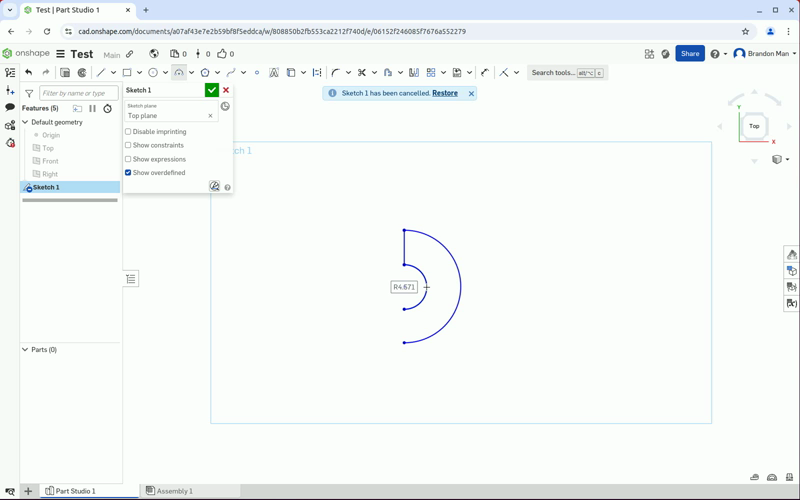
key(esc)
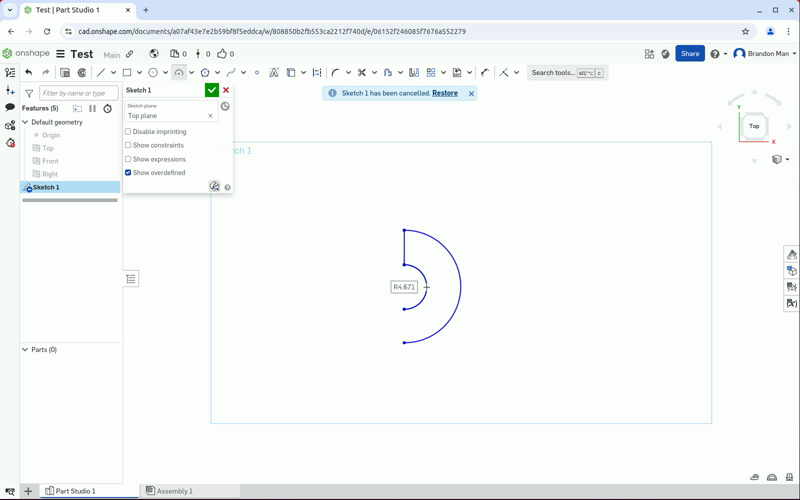
key(l)
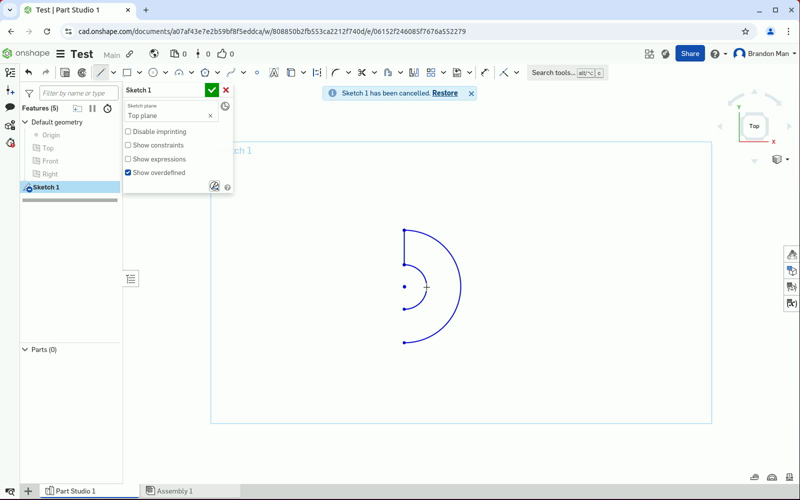
mouse_move(404, 309)
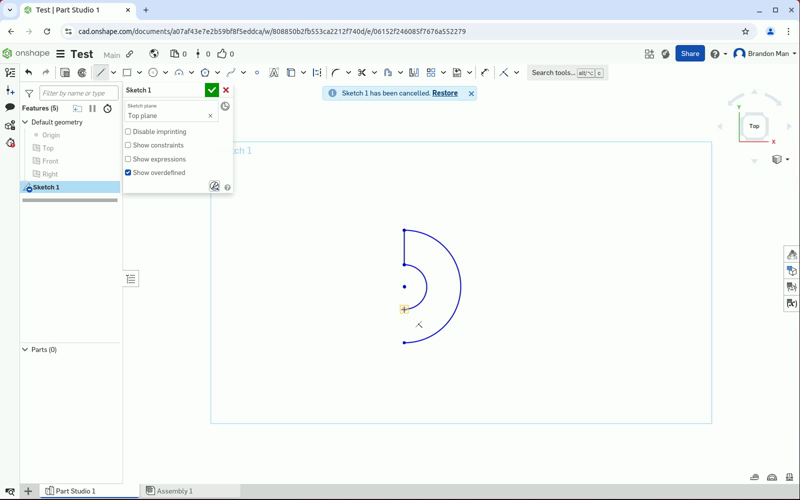
click(404, 309)
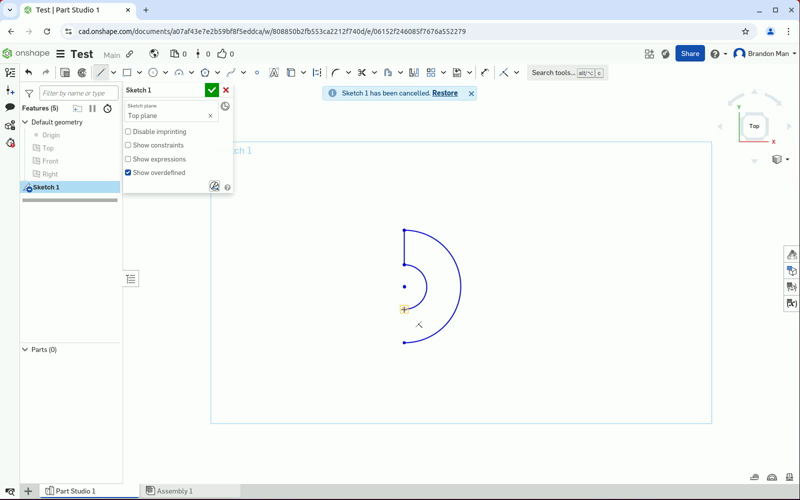
mouse_move(434, 309)
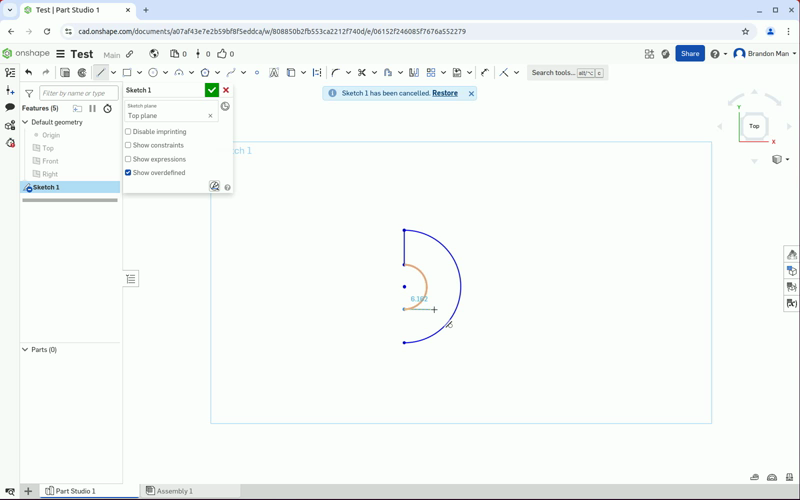
key_down(shift)
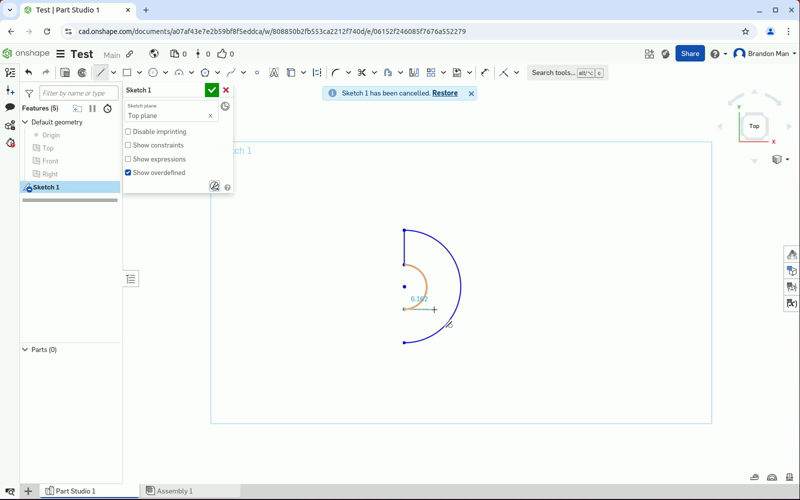
mouse_move(404, 342)
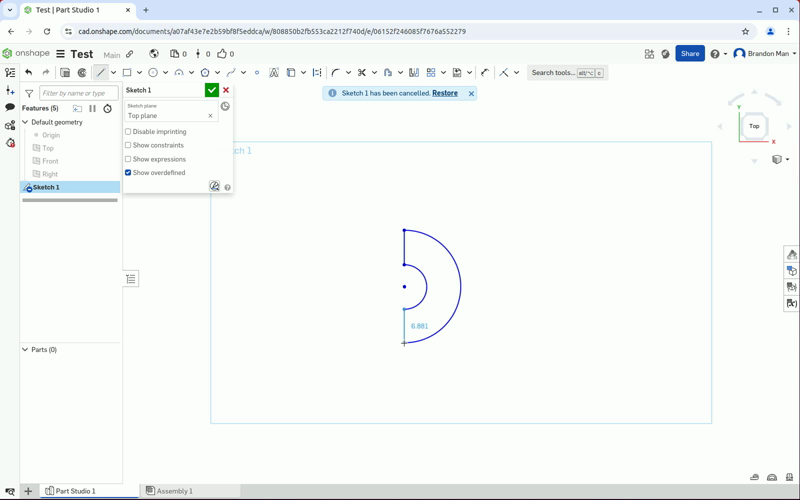
key_up(shift)
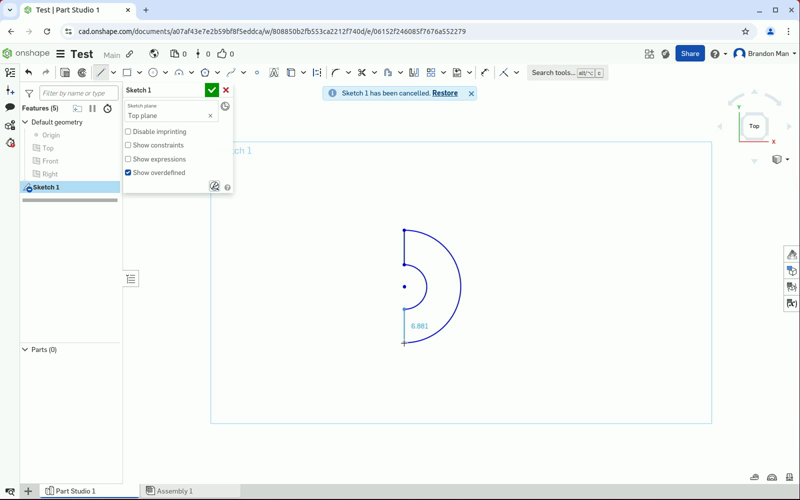
click(404, 342)
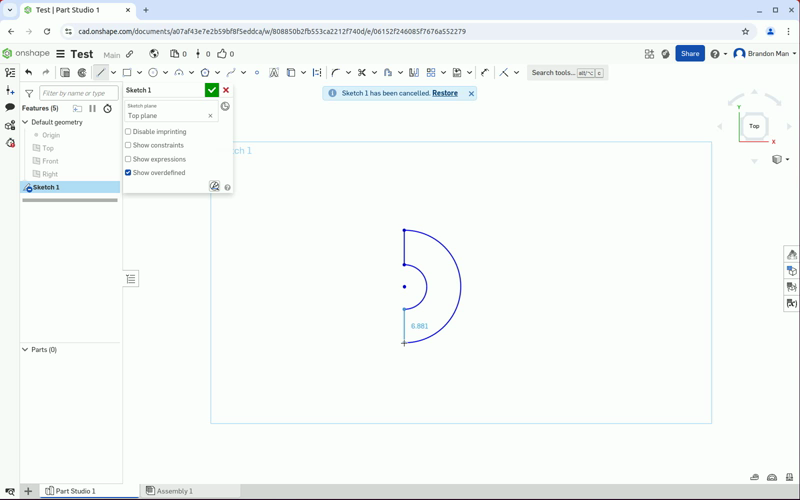
key(esc)
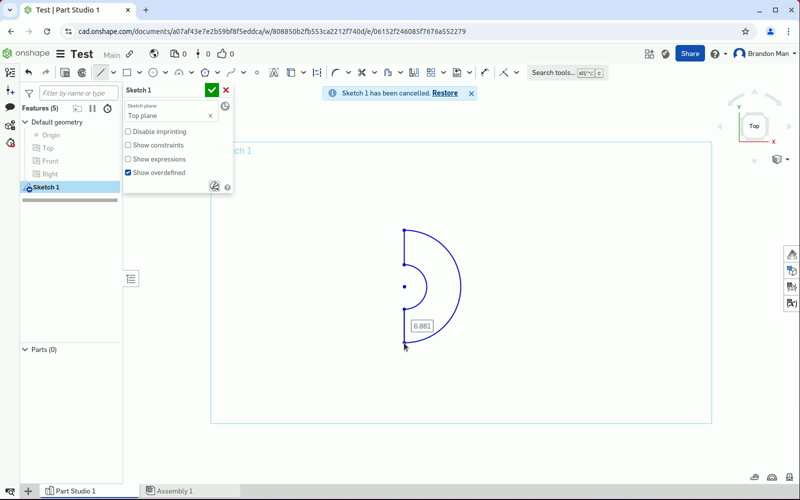
mouse_move(422, 251)
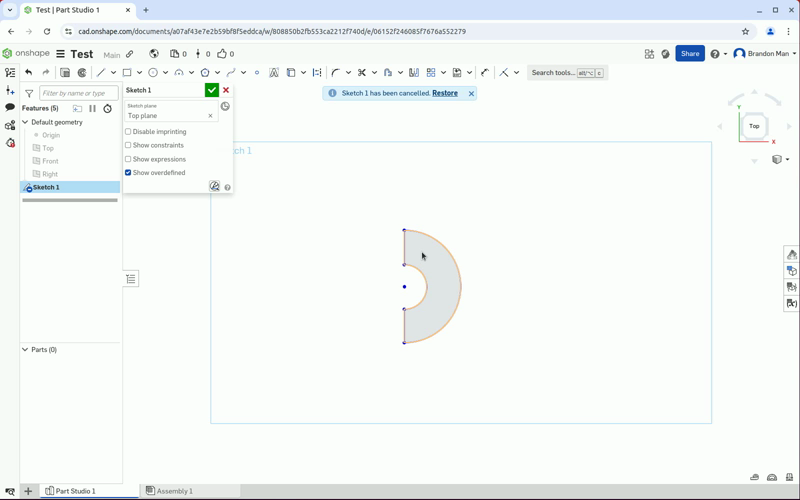
scroll(6)
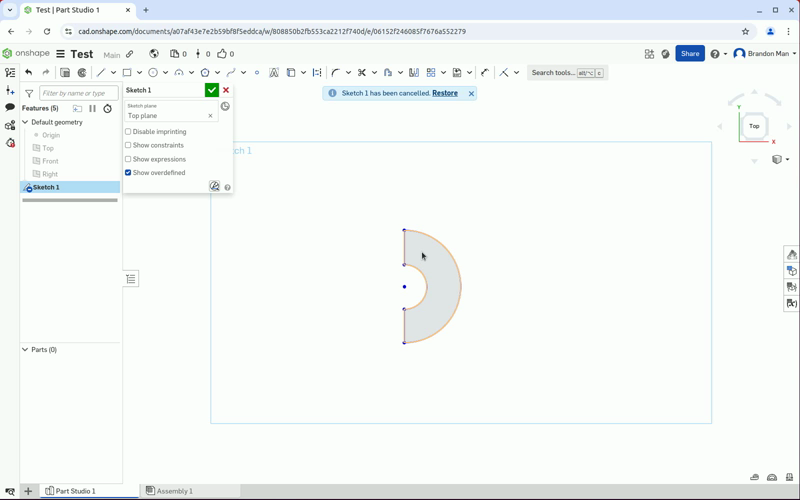
scroll(6)
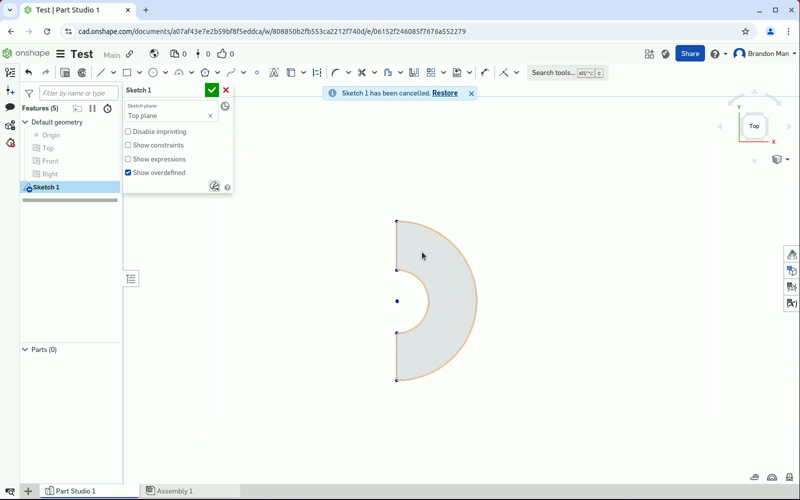
scroll(6)
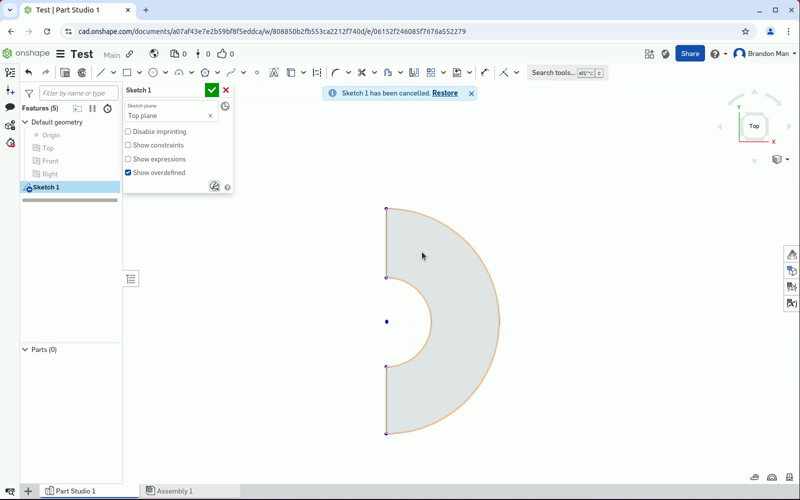
scroll(6)
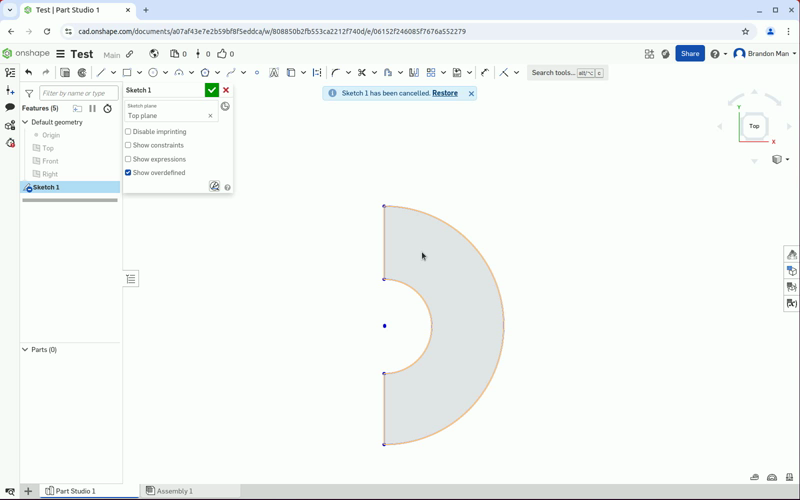
scroll(6)
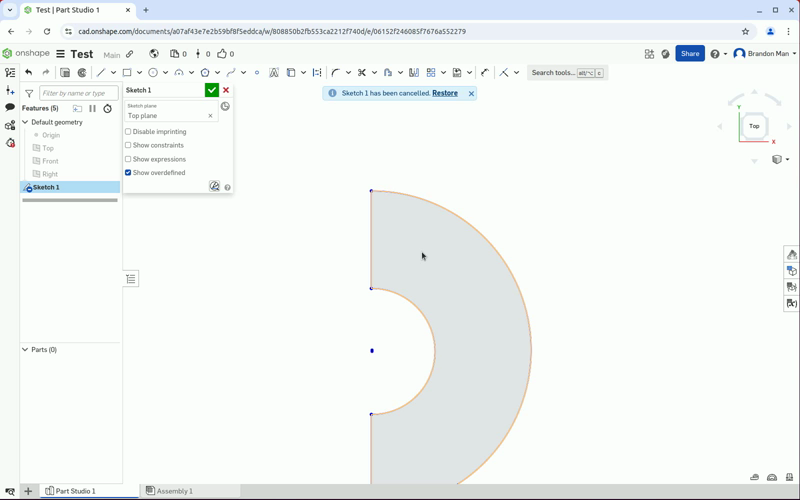
scroll(6)
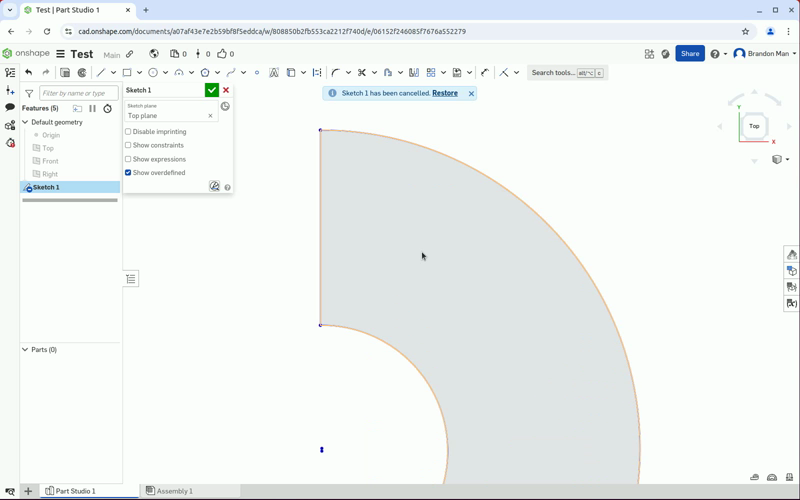
scroll(6)
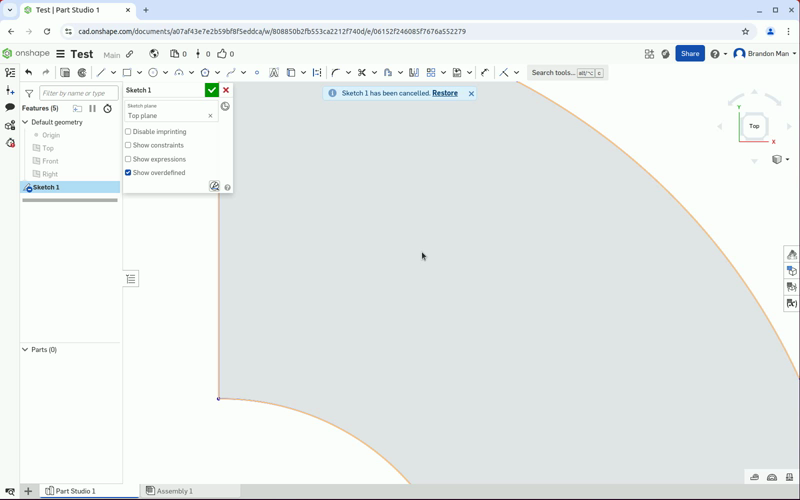
click(422, 251)
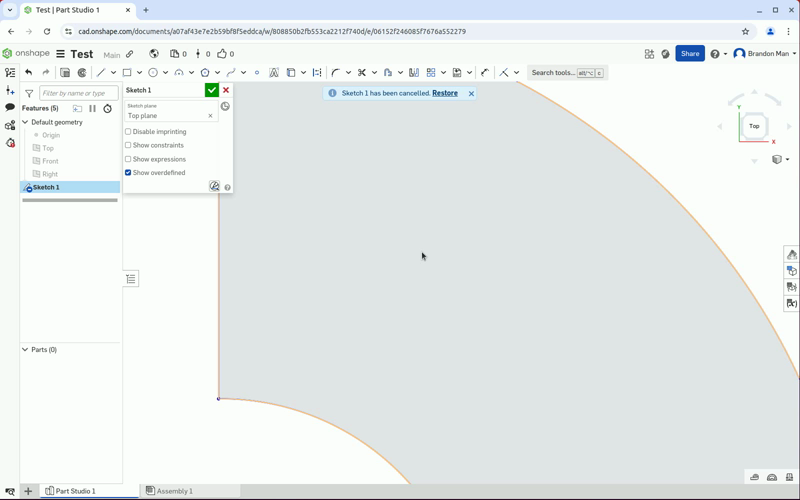
scroll(-6)
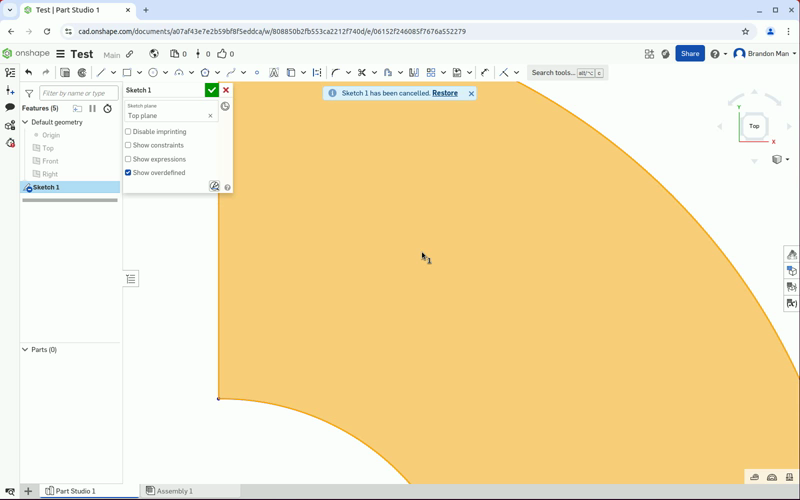
scroll(-6)
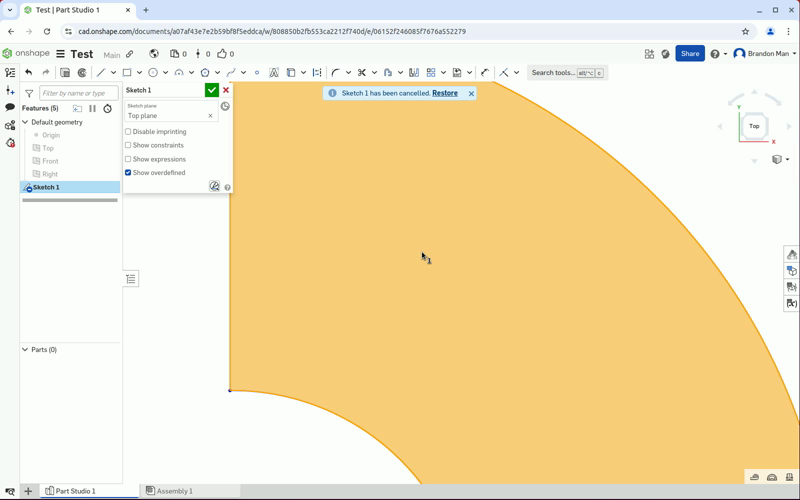
scroll(-6)
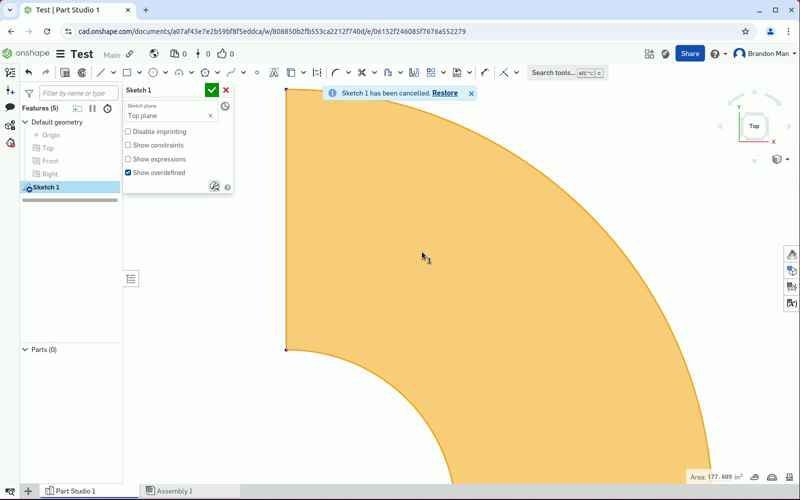
scroll(-6)
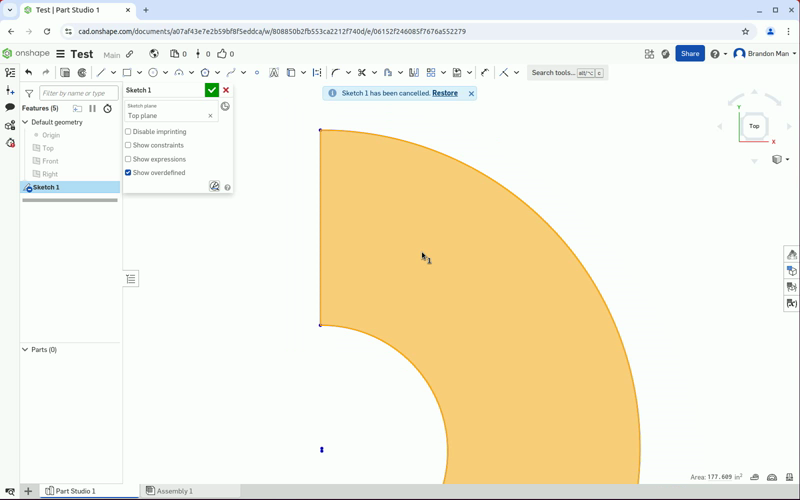
scroll(-6)
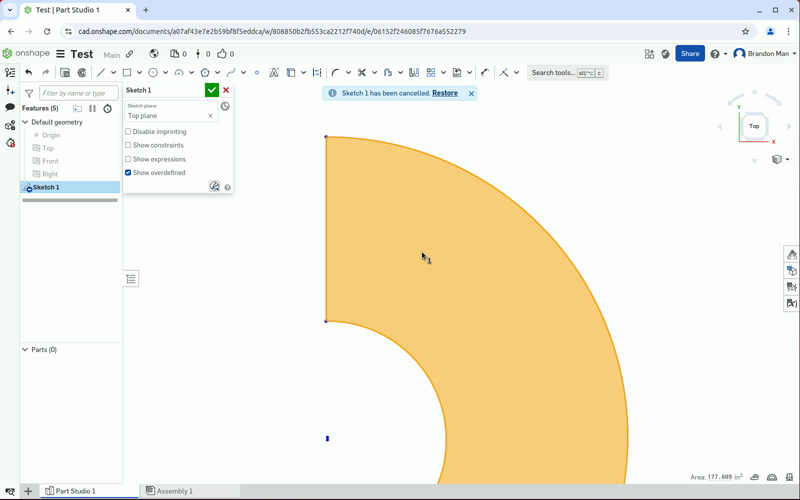
scroll(-6)
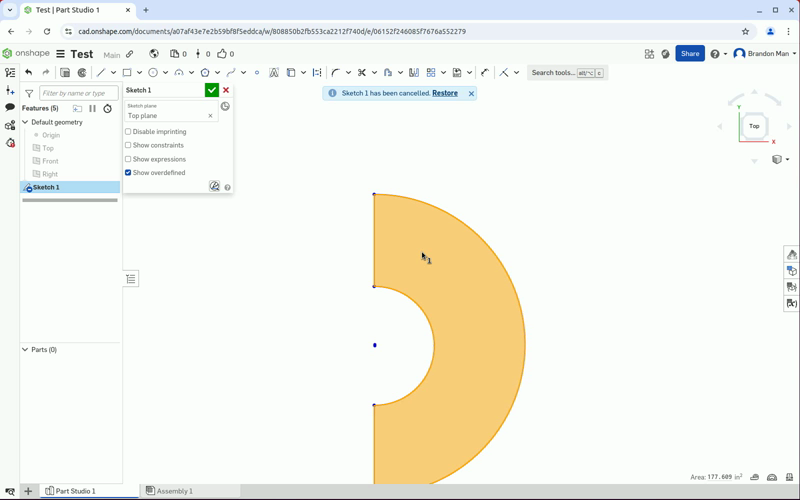
scroll(-6)
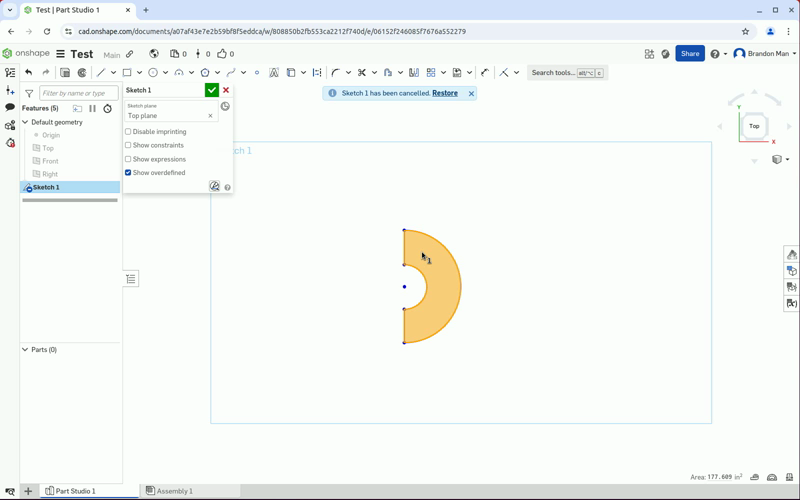
mouse_move(73, 352)
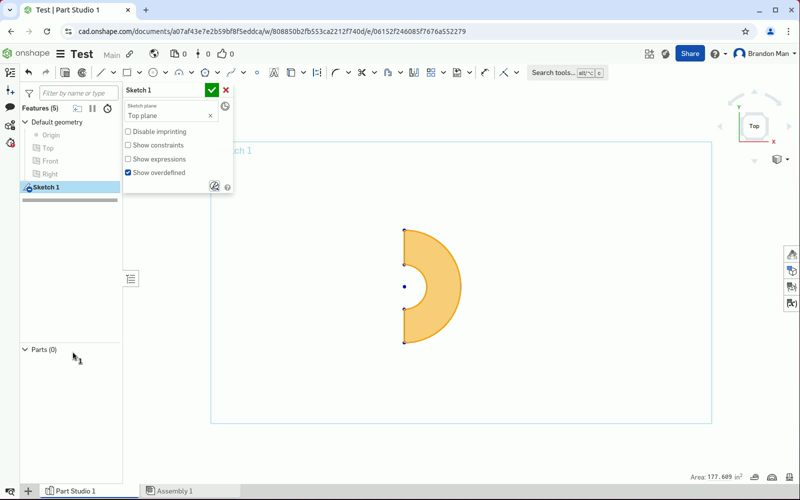
key(shift+y)
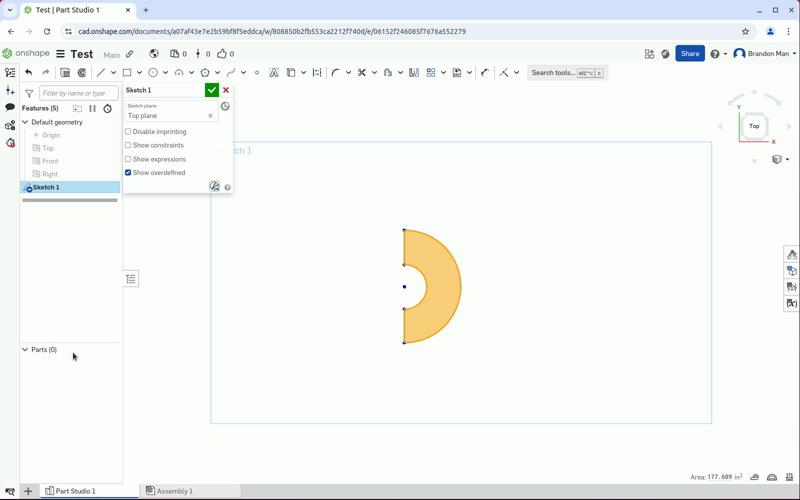
key(shift+e)
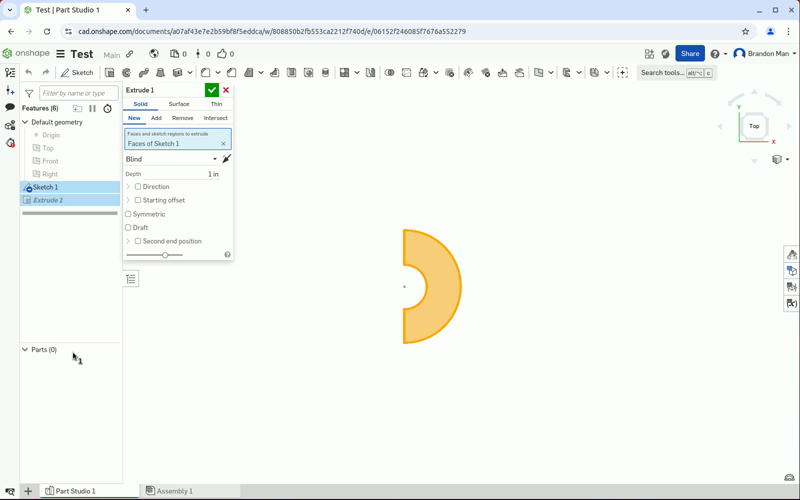
mouse_move(143, 106)
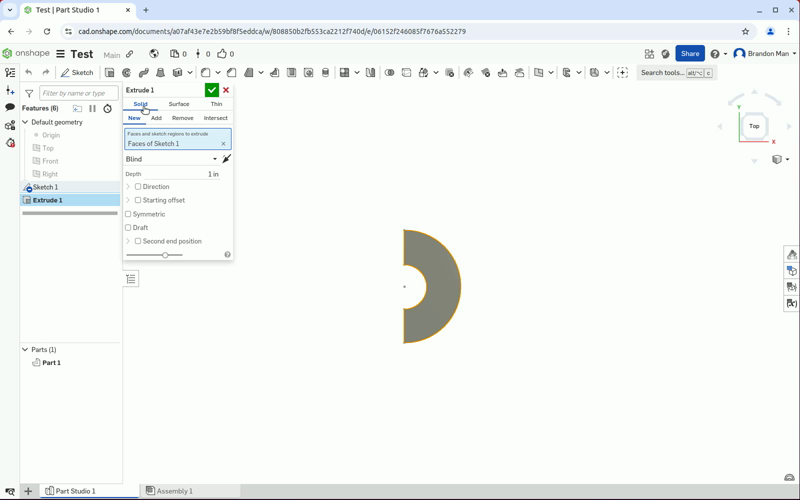
click(143, 106)
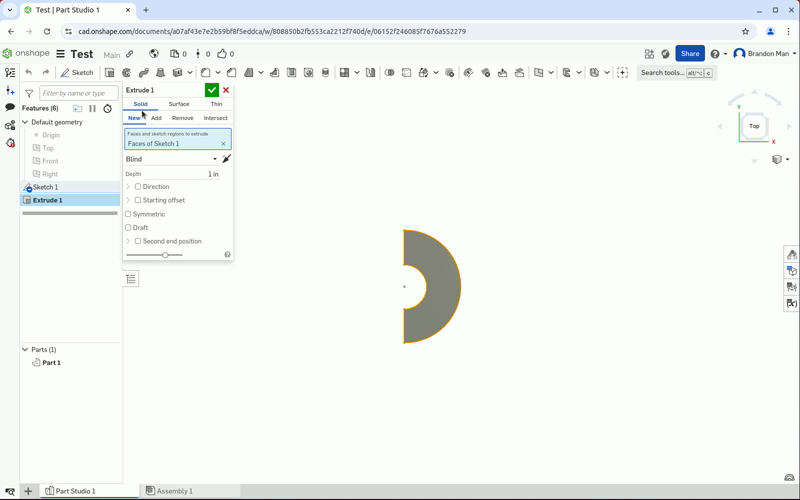
mouse_move(137, 120)
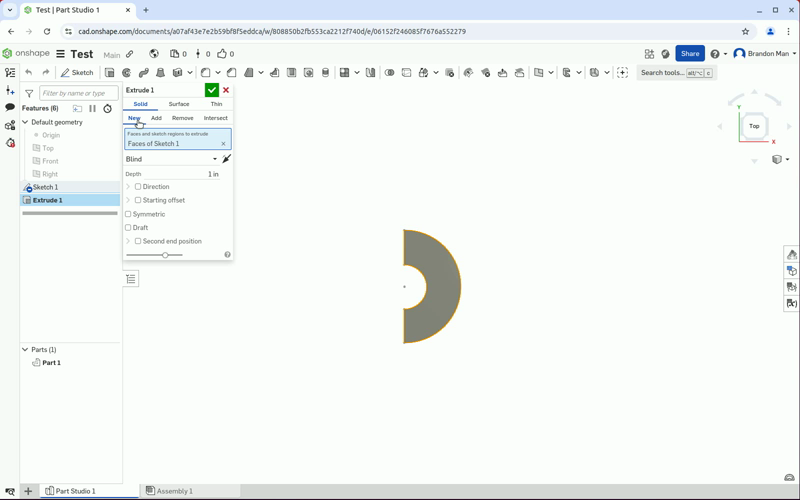
click(137, 120)
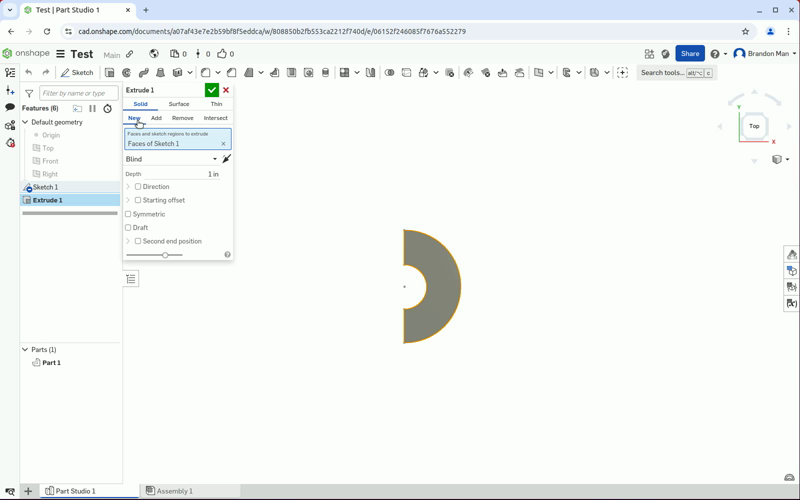
key(tab, 4)
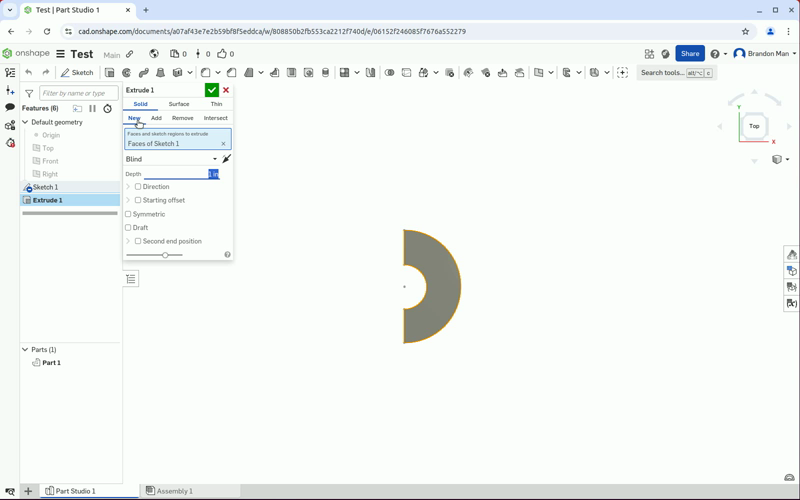
text(18.535)
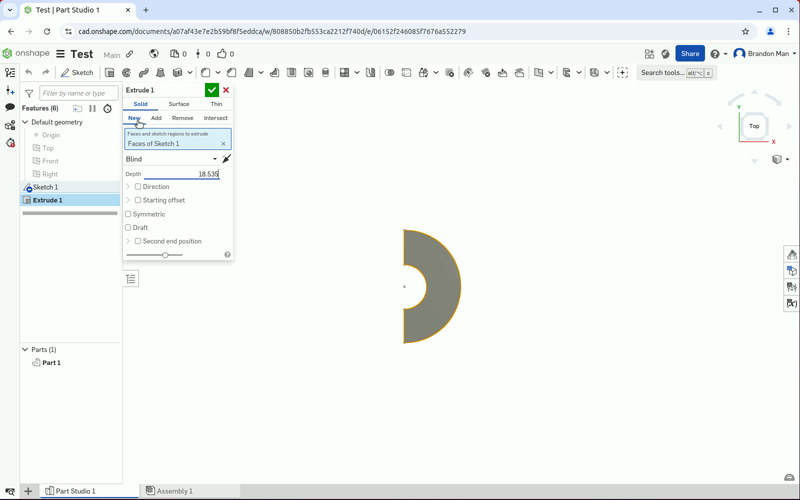
key(enter)
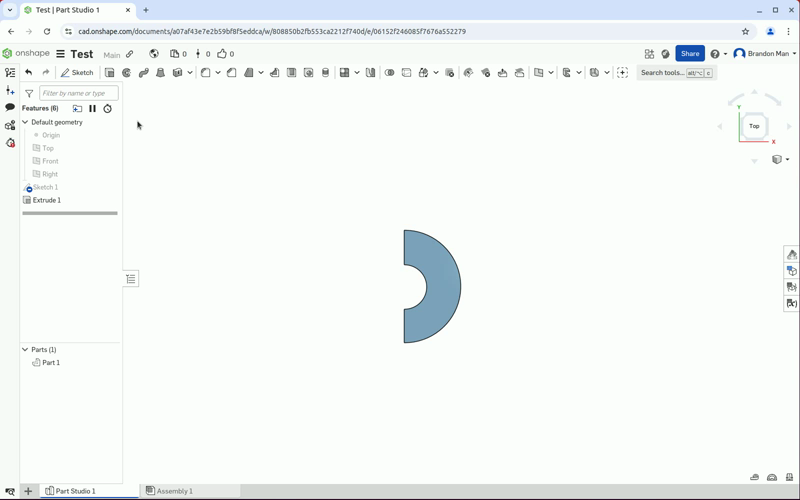
key(shift+h)
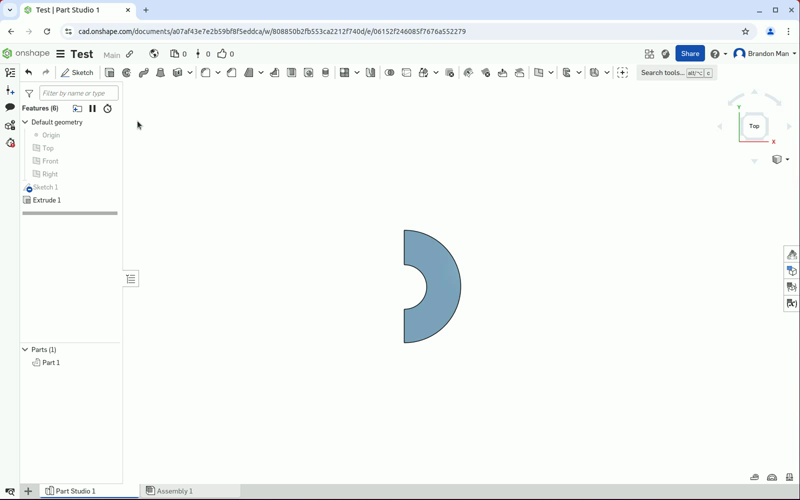
key(shift+h)
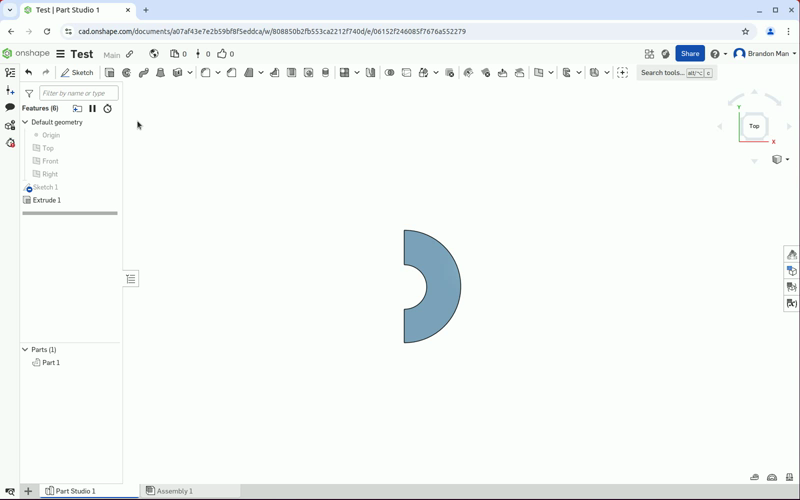
mouse_move(73, 189)
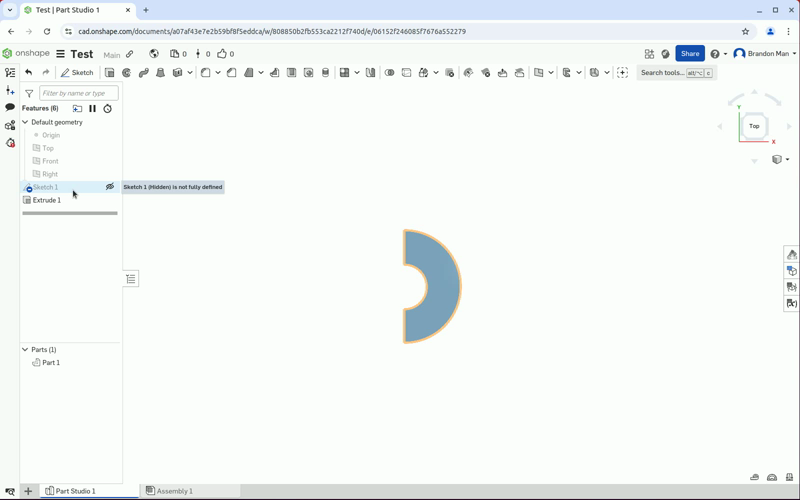
click(73, 189)
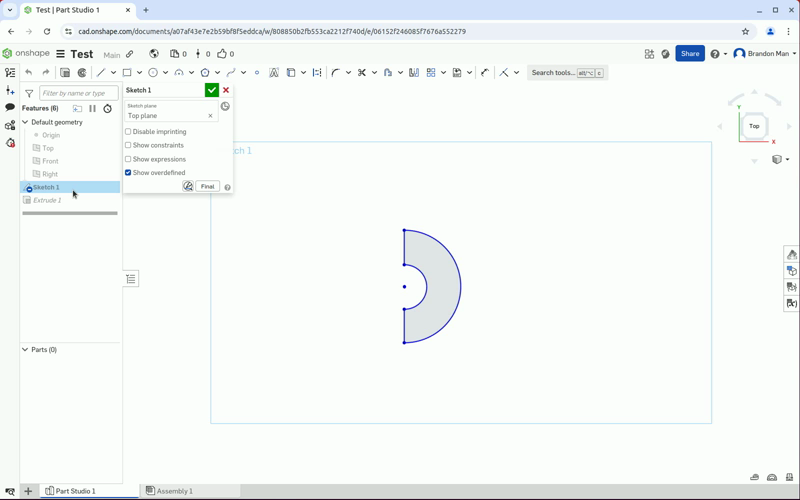
mouse_move(229, 92)
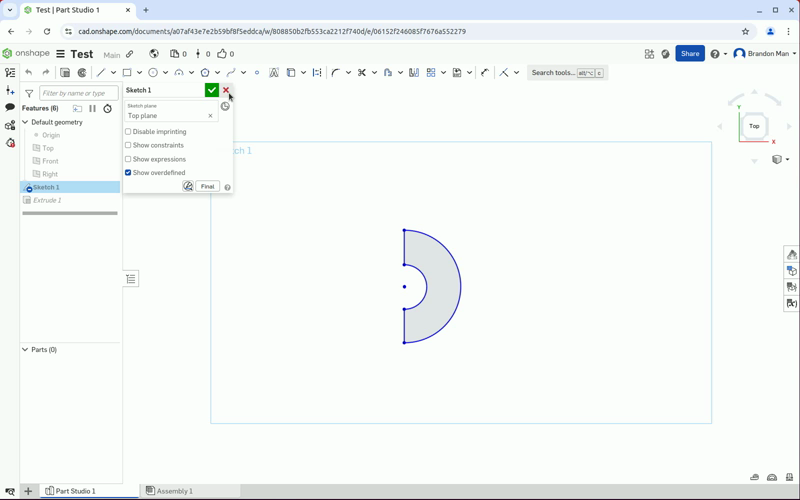
click(229, 92)
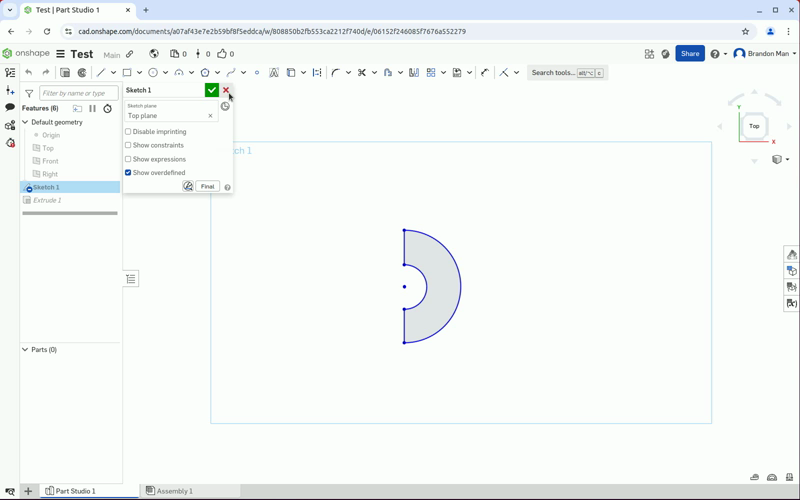
key(shift+s)
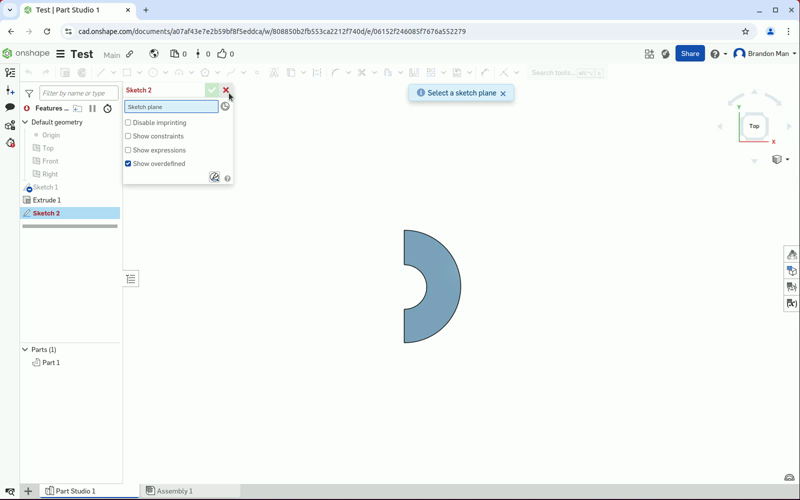
mouse_move(73, 150)
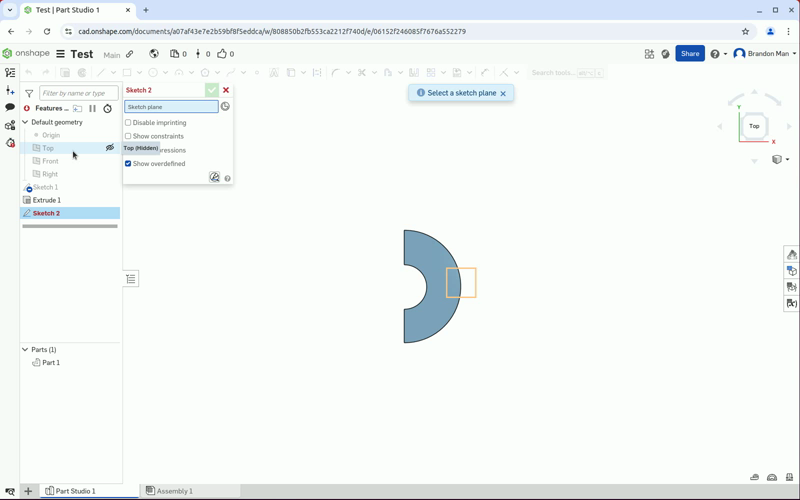
click(73, 150)
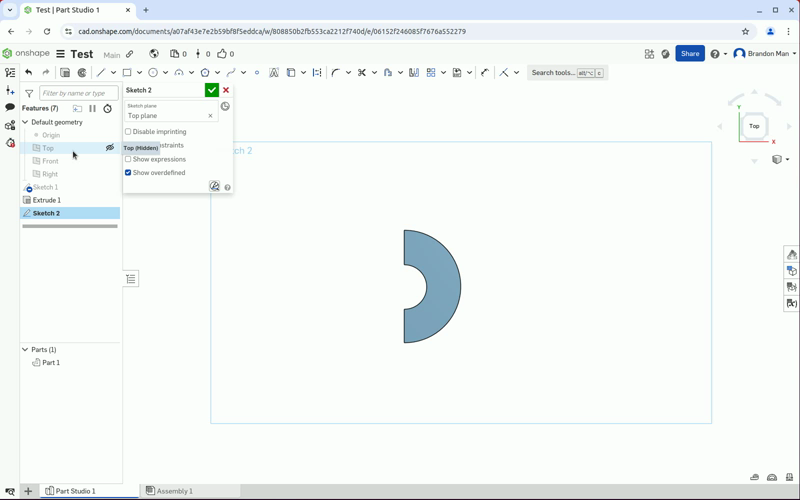
mouse_move(73, 352)
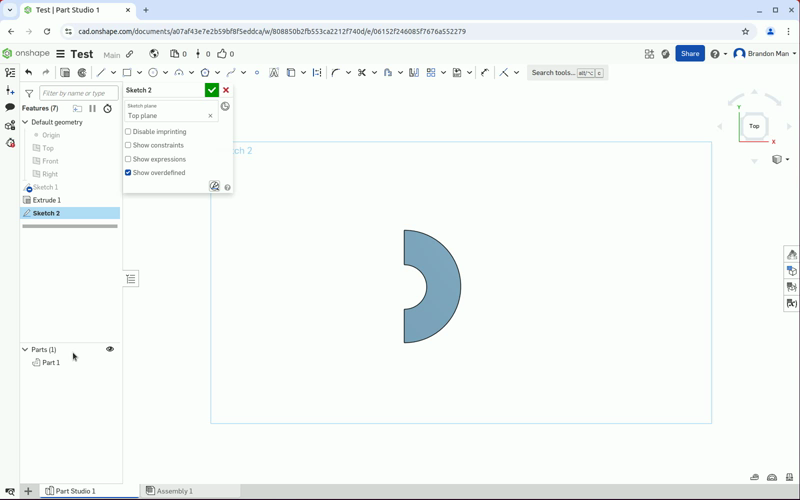
key(y)
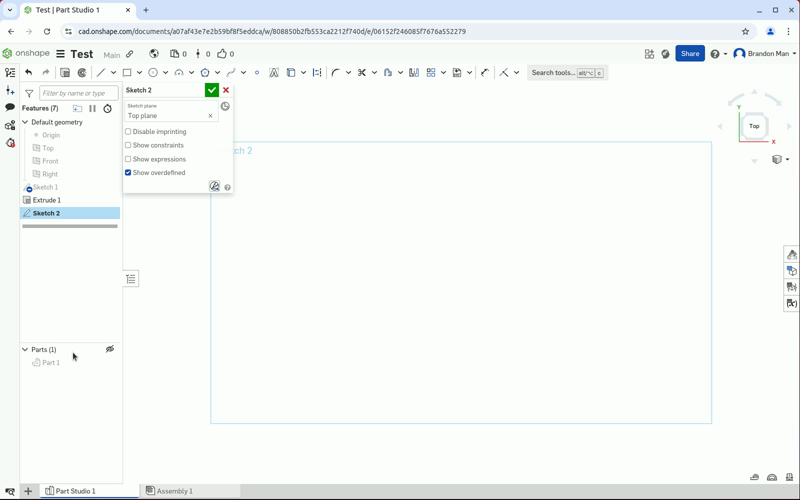
key(a)
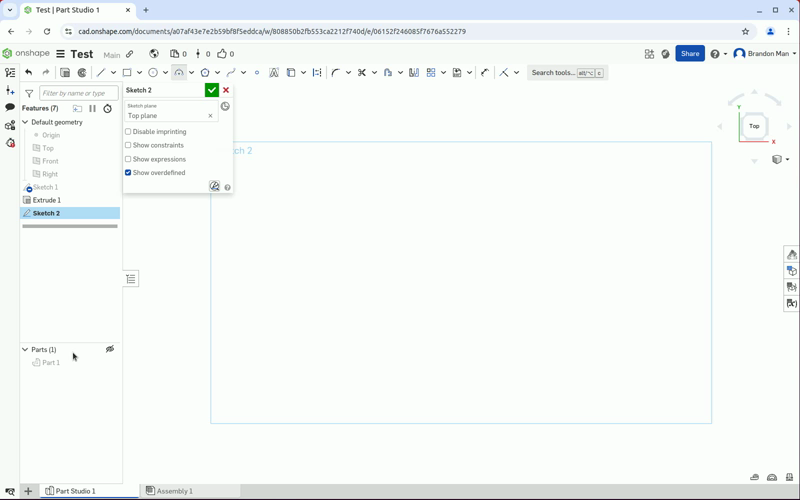
key_down(shift)
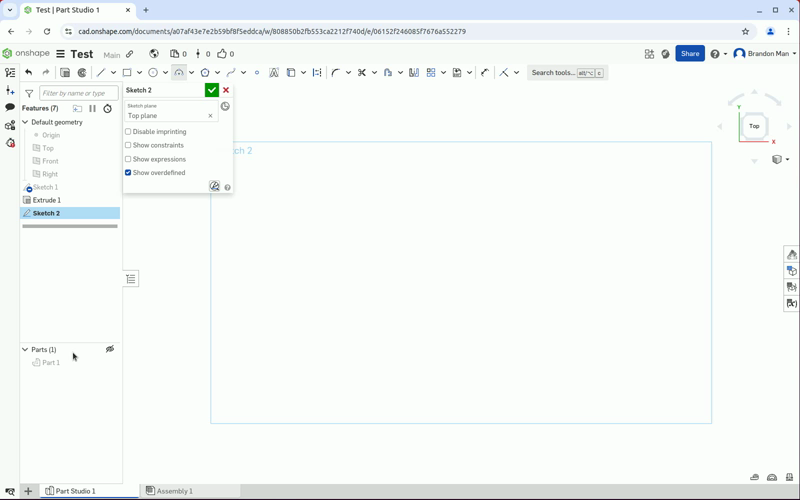
mouse_move(404, 342)
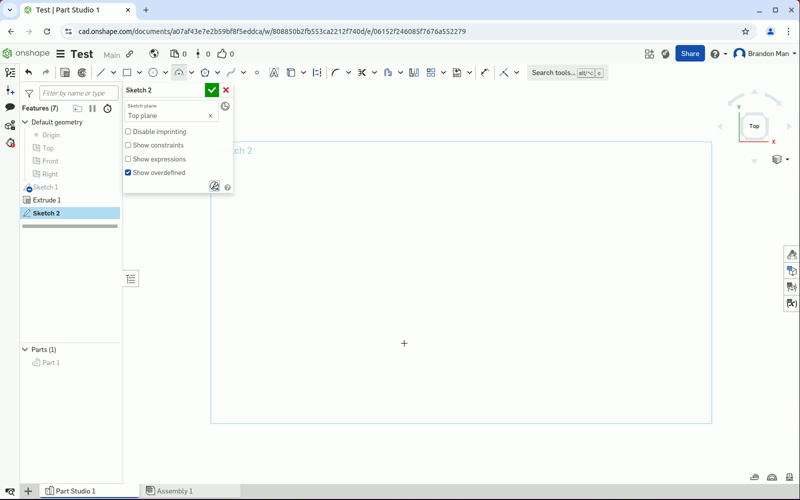
click(404, 342)
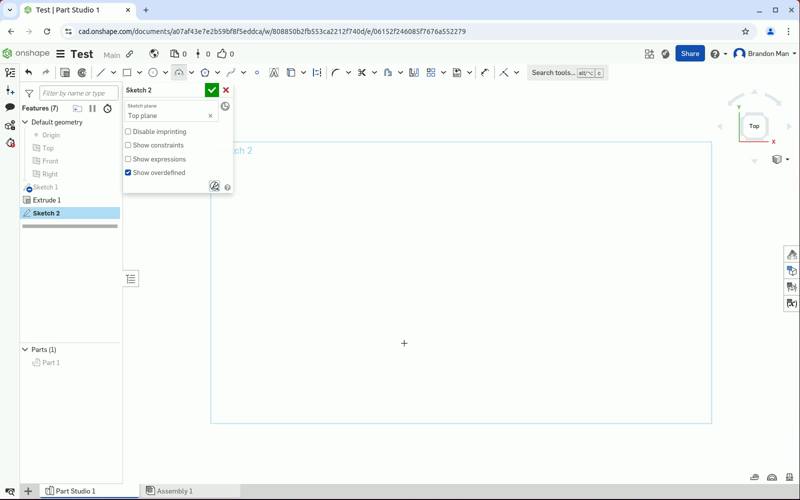
key_up(shift)
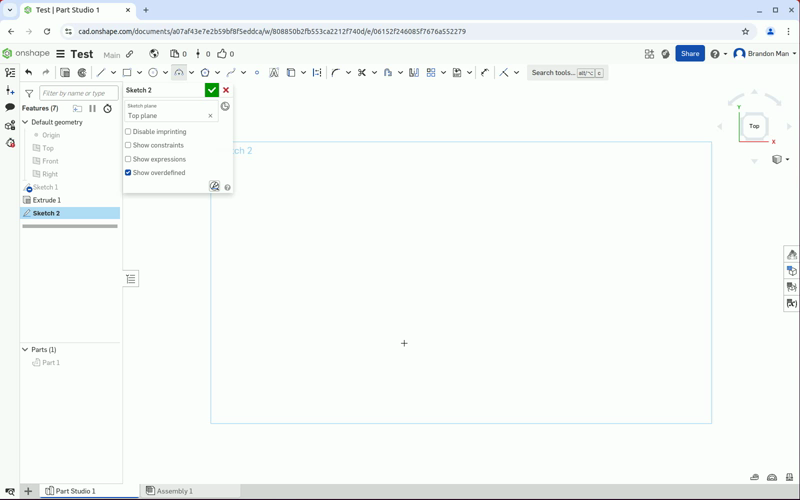
key_down(shift)
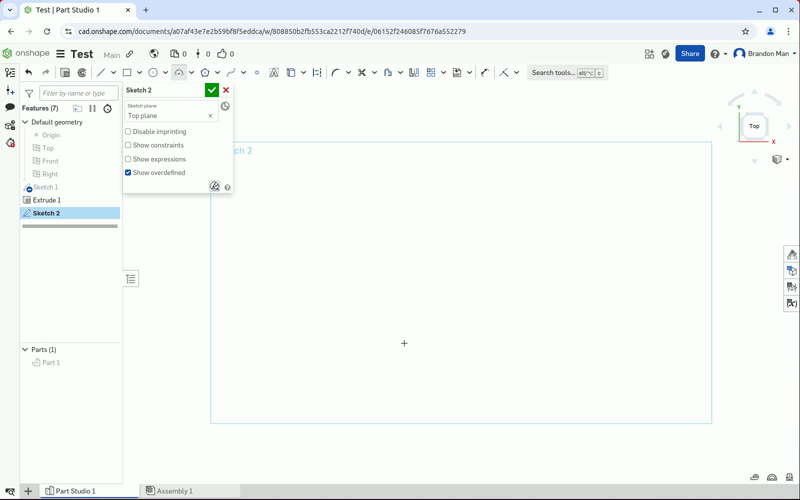
mouse_move(404, 230)
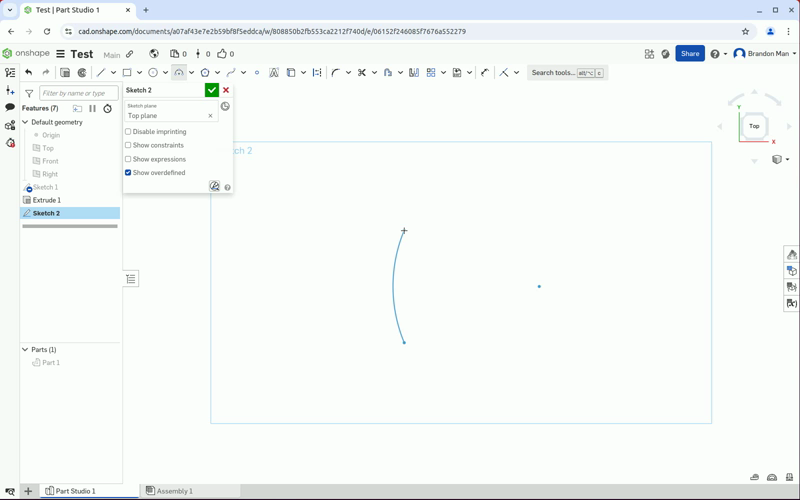
click(404, 230)
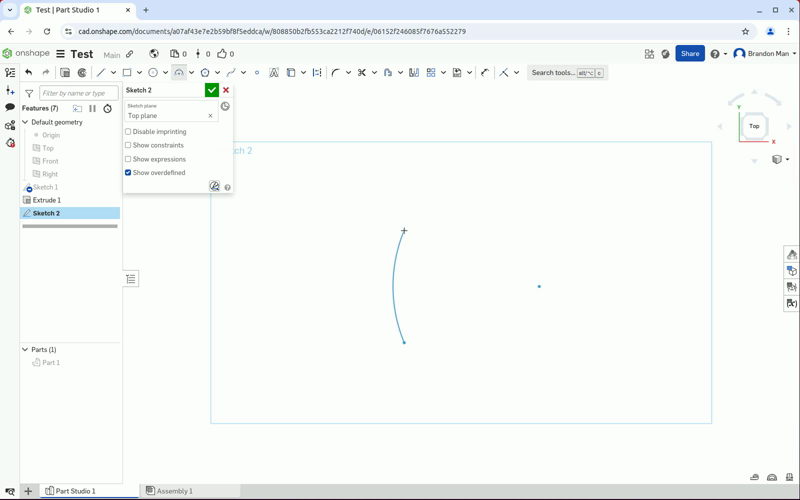
mouse_move(460, 286)
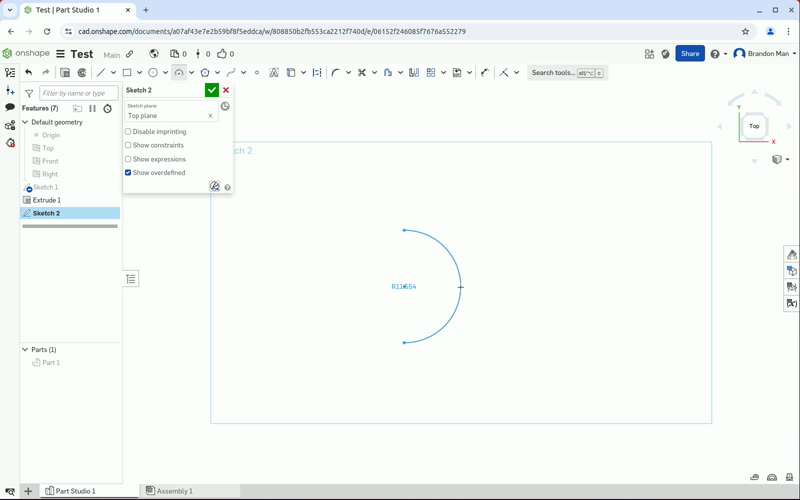
click(460, 286)
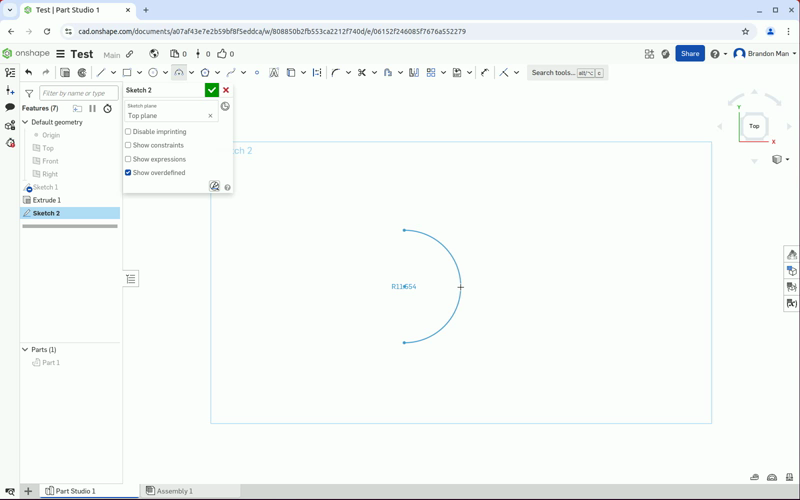
key_up(shift)
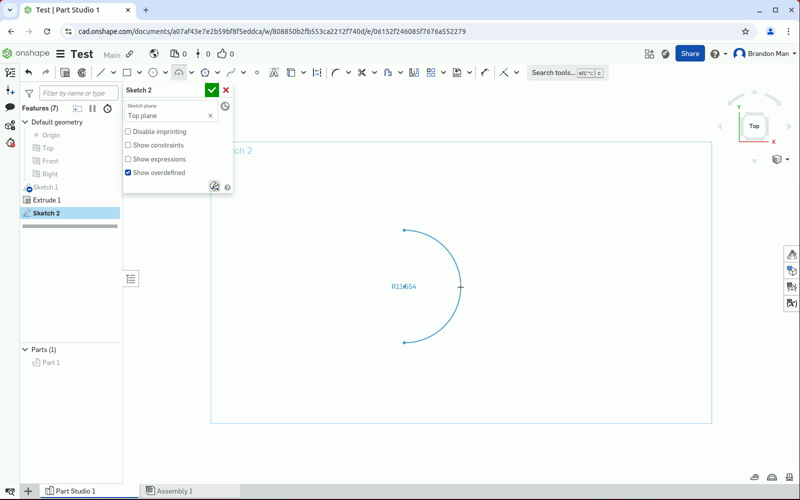
key(esc)
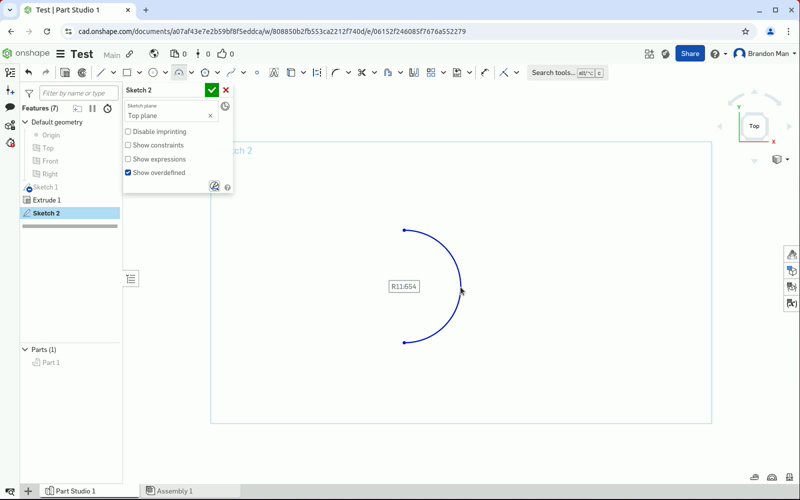
key(l)
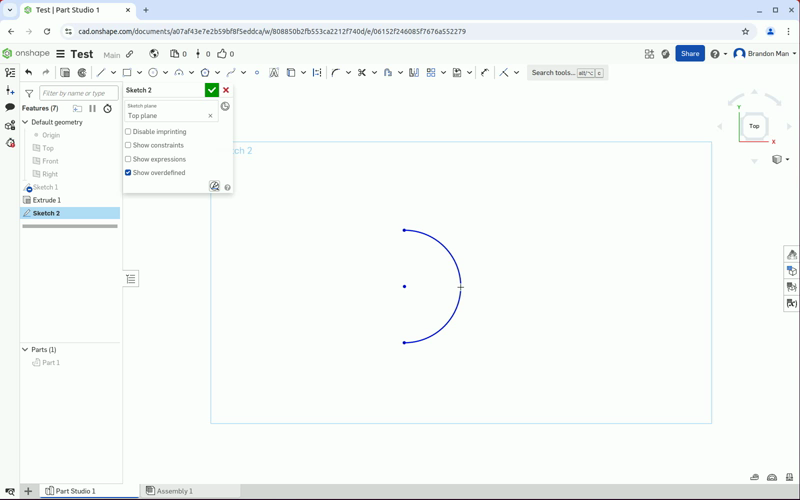
mouse_move(404, 230)
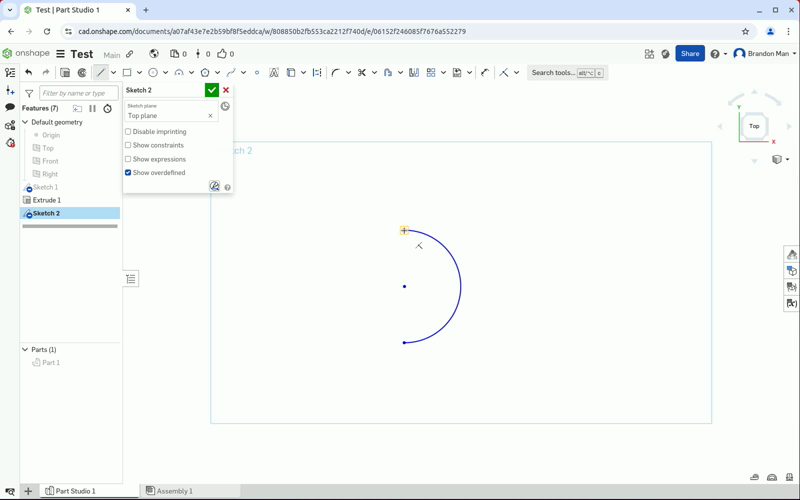
click(404, 230)
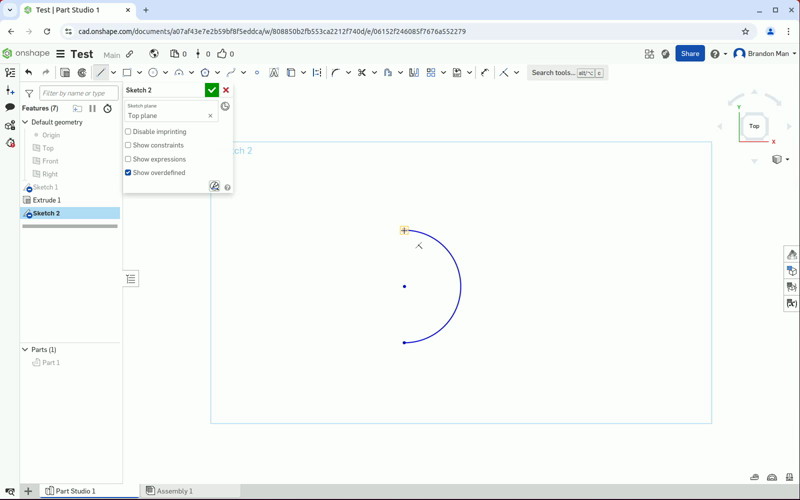
key_down(shift)
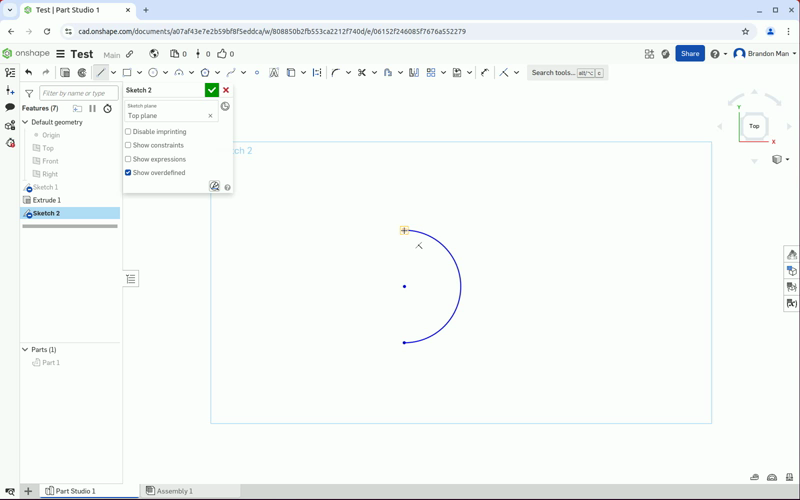
mouse_move(434, 230)
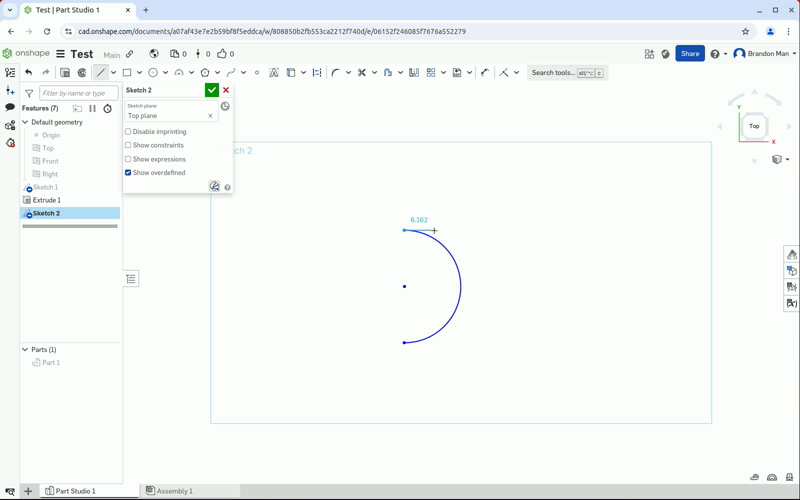
mouse_move(404, 264)
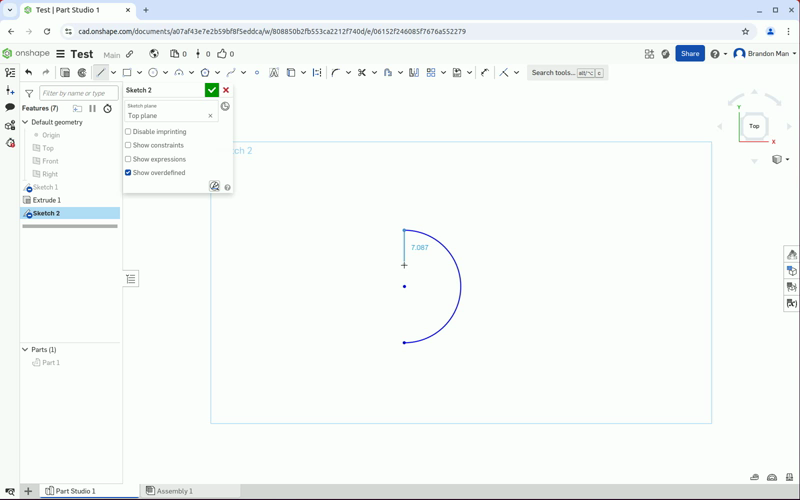
click(404, 264)
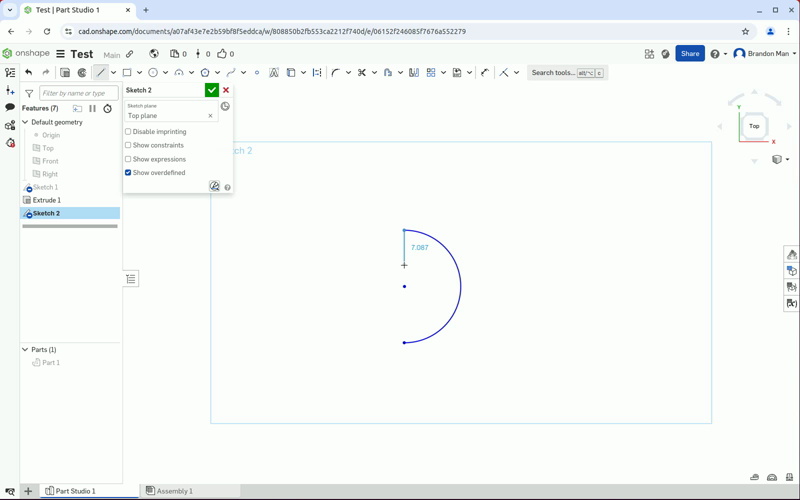
key_up(shift)
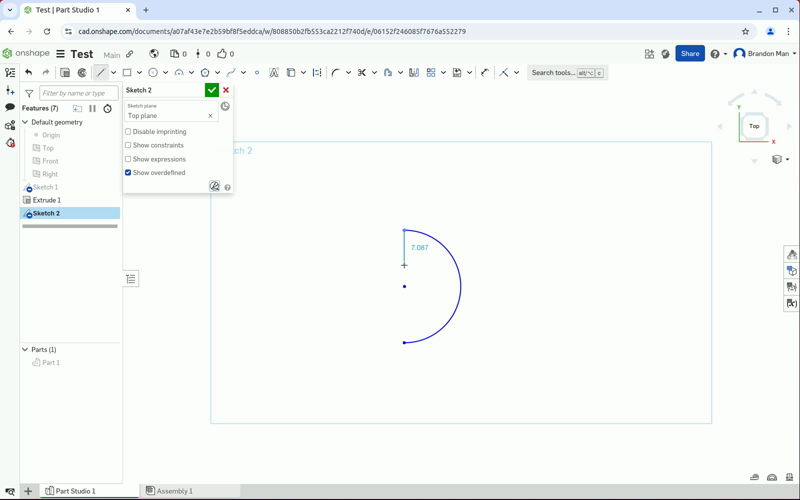
key(esc)
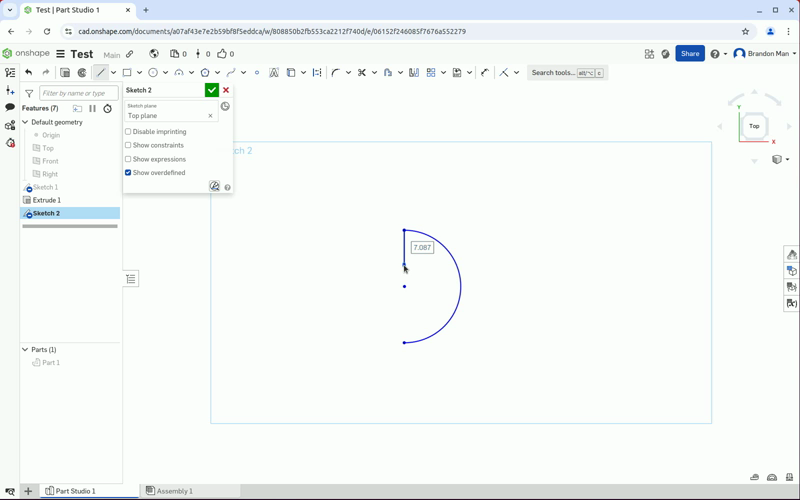
key(a)
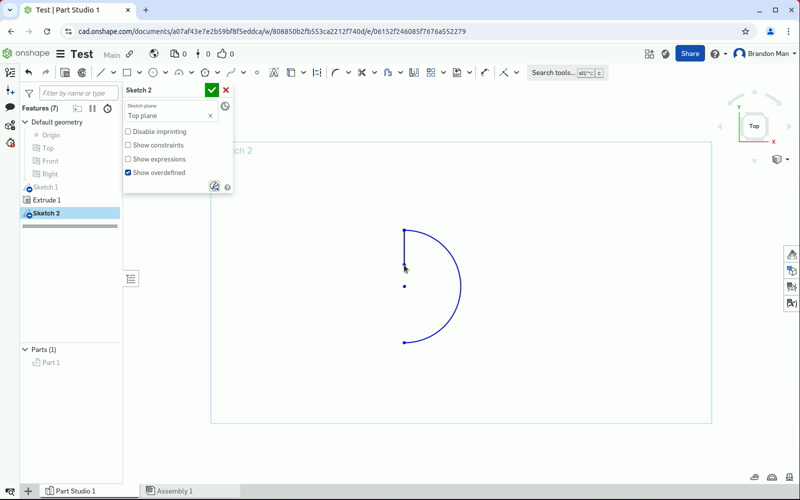
mouse_move(404, 264)
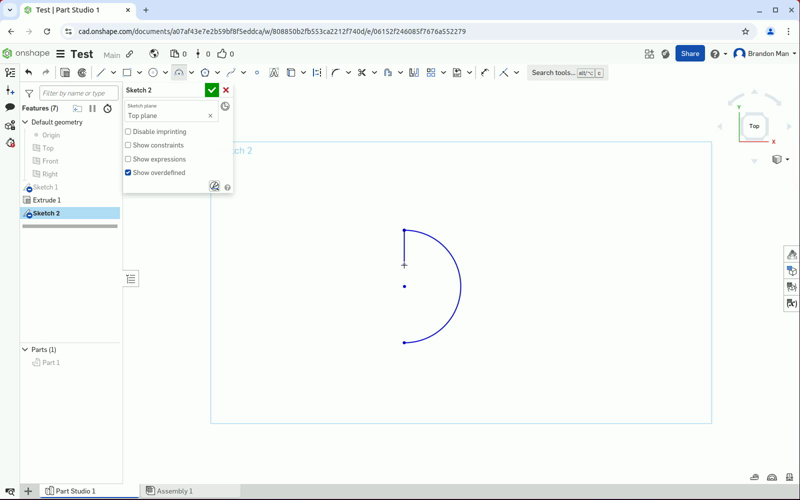
click(404, 264)
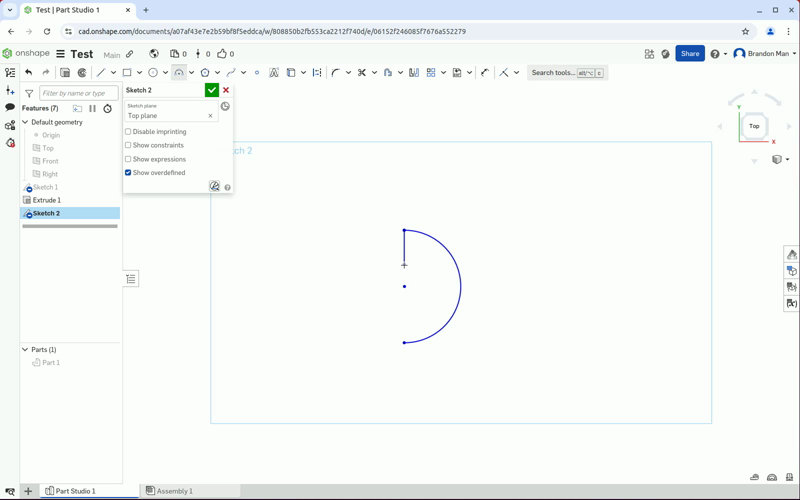
key_down(shift)
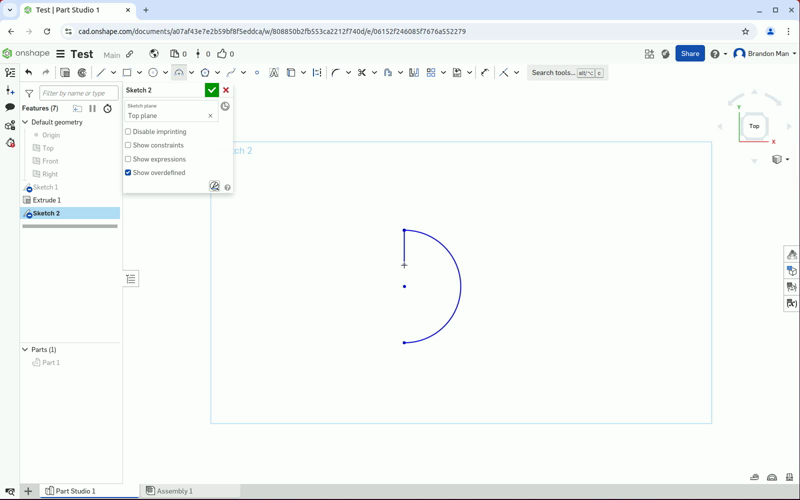
mouse_move(404, 309)
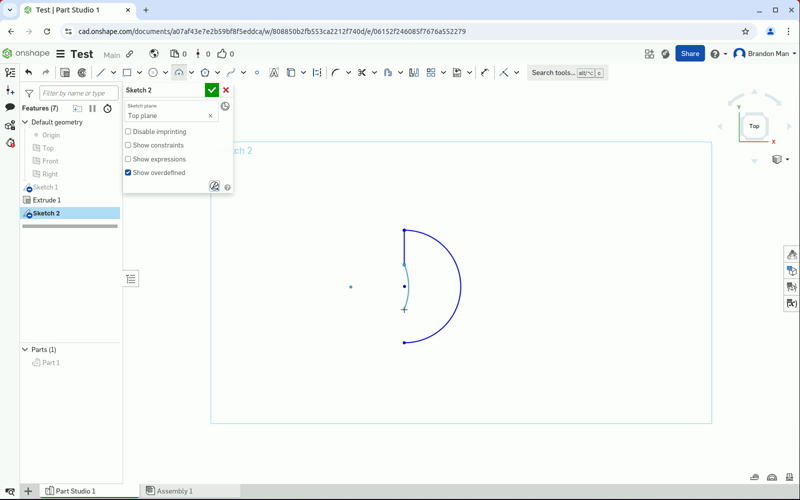
click(404, 309)
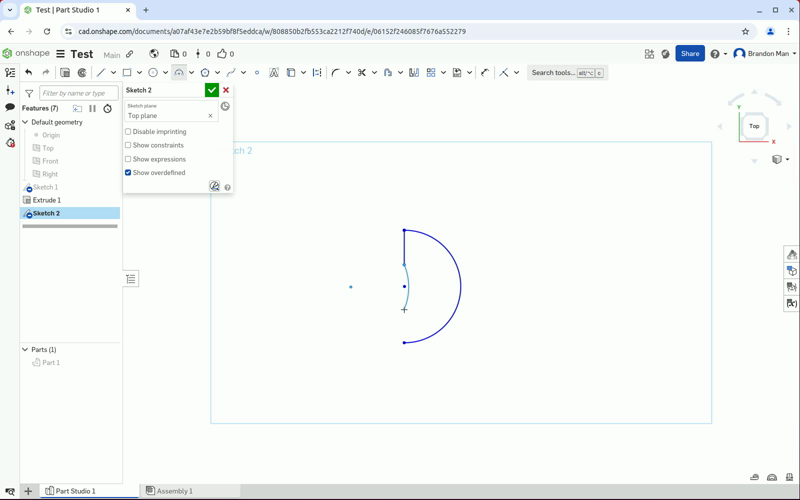
mouse_move(426, 286)
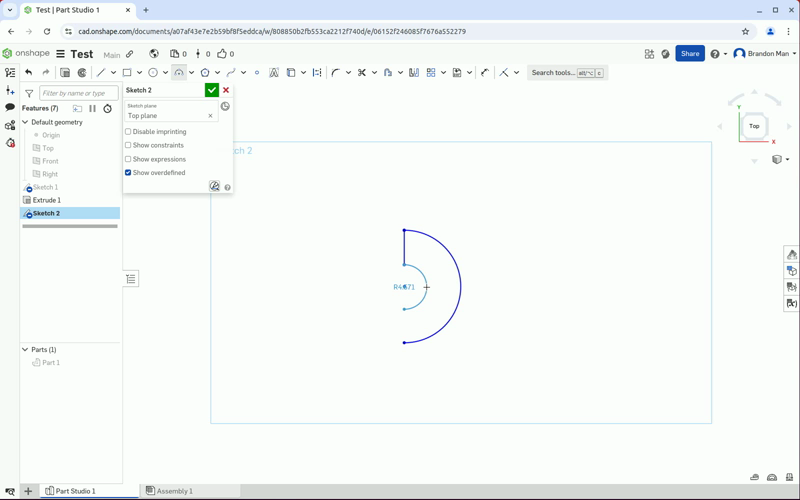
click(426, 286)
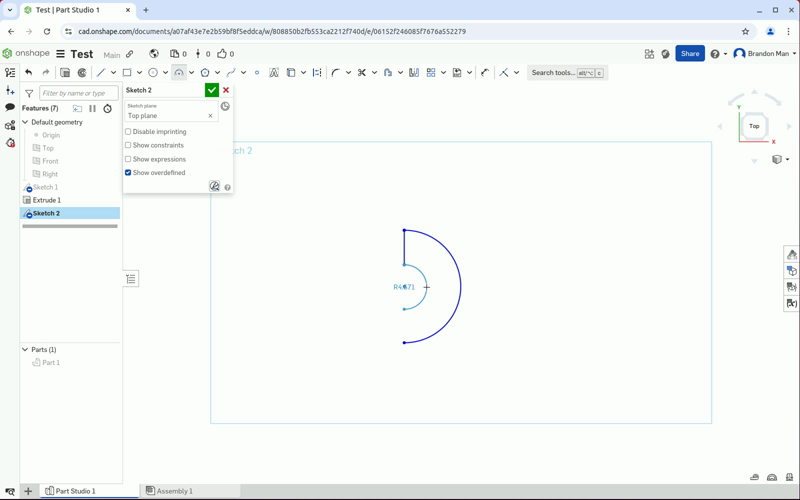
key_up(shift)
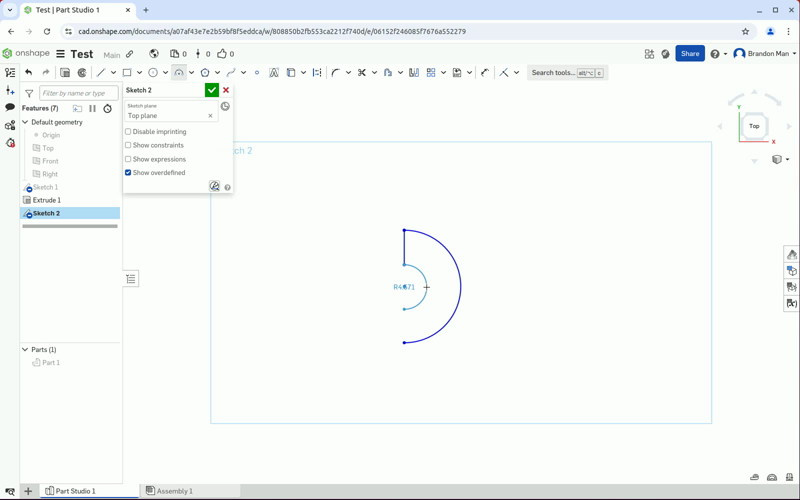
key(esc)
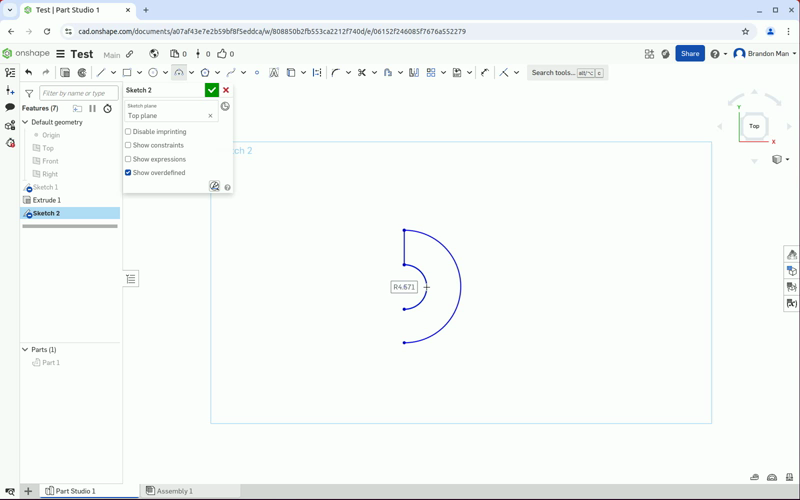
key(l)
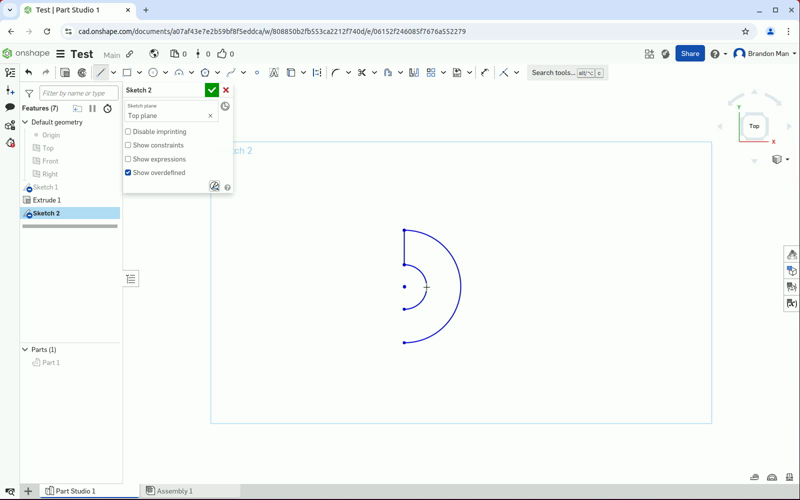
mouse_move(404, 309)
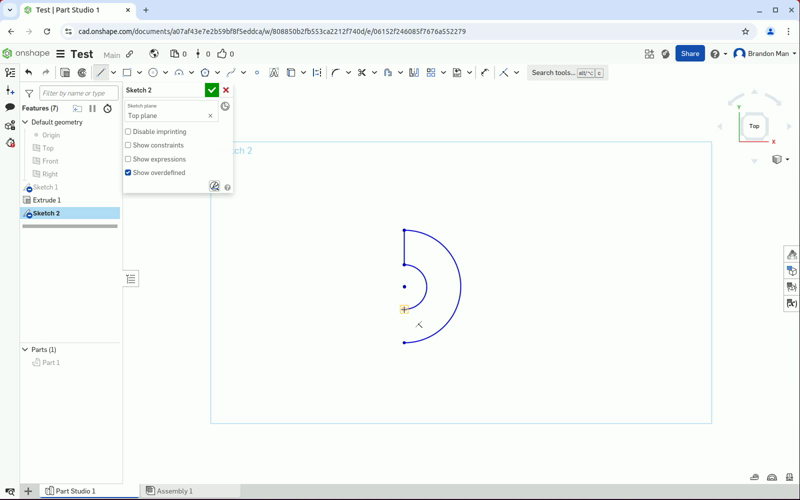
click(404, 309)
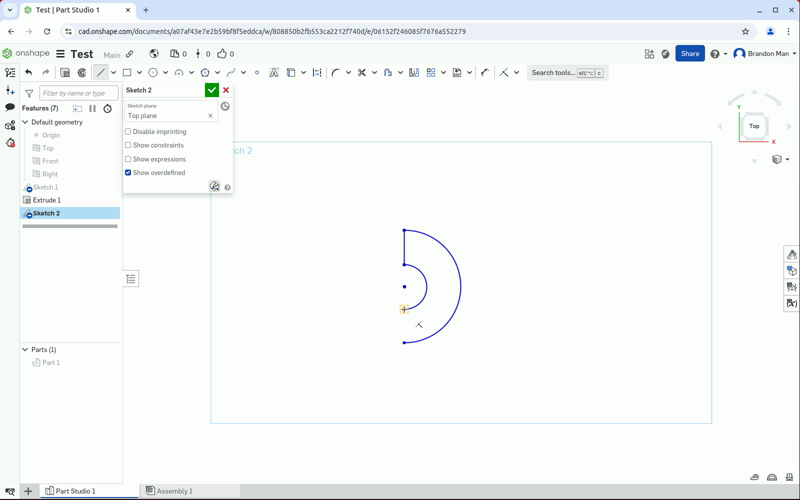
mouse_move(434, 309)
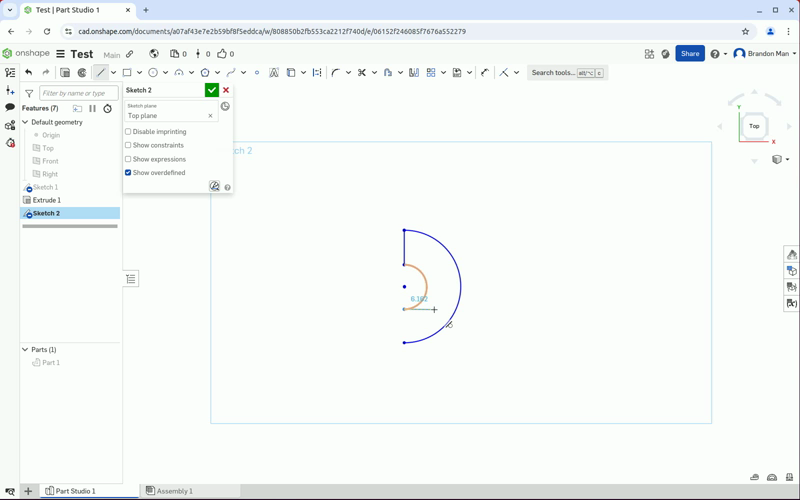
key_down(shift)
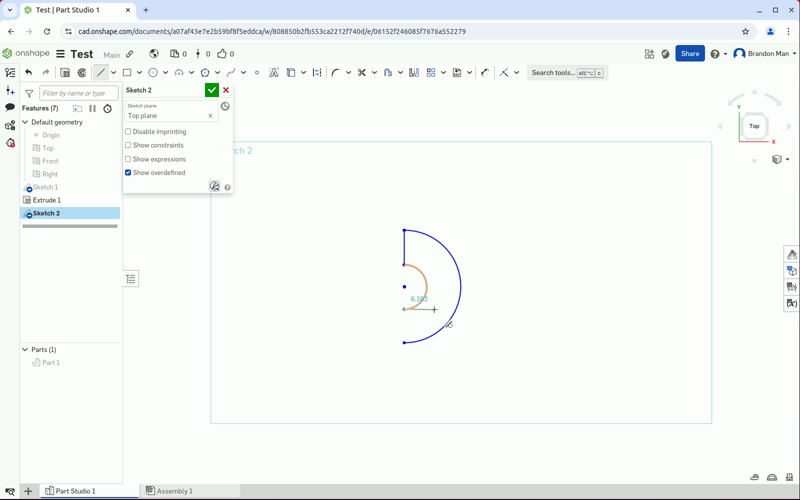
mouse_move(404, 342)
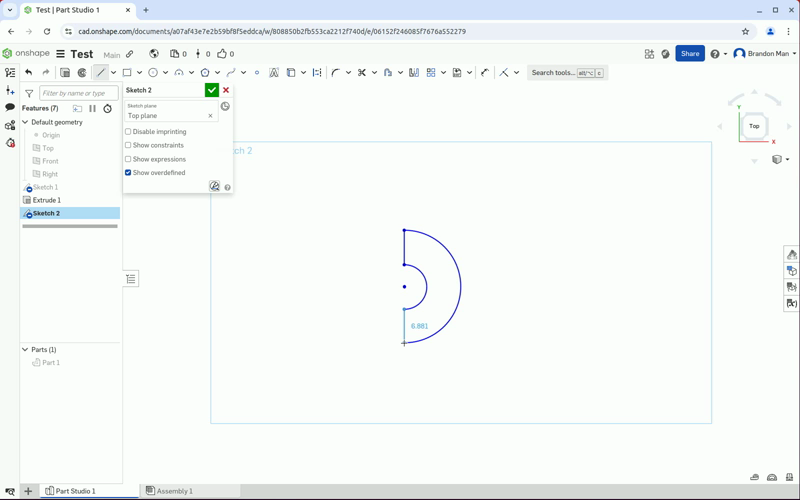
key_up(shift)
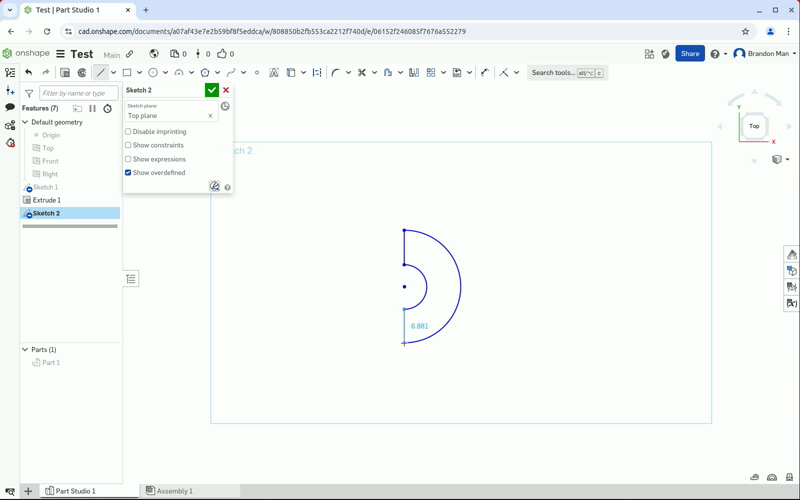
click(404, 342)
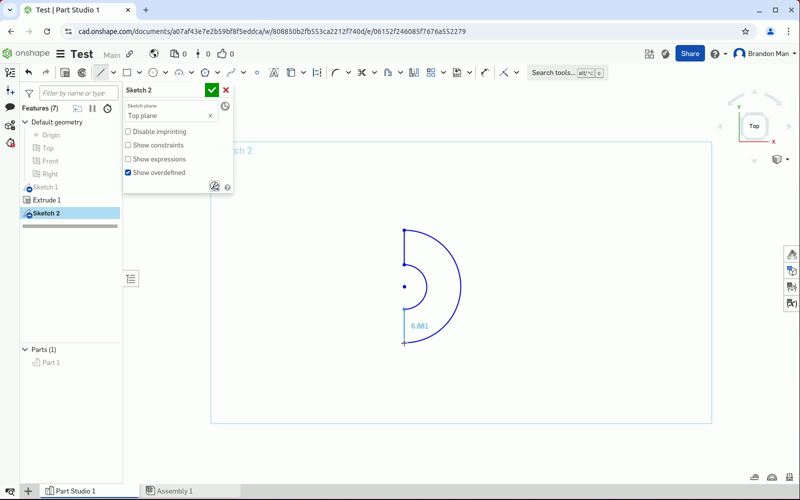
key(esc)
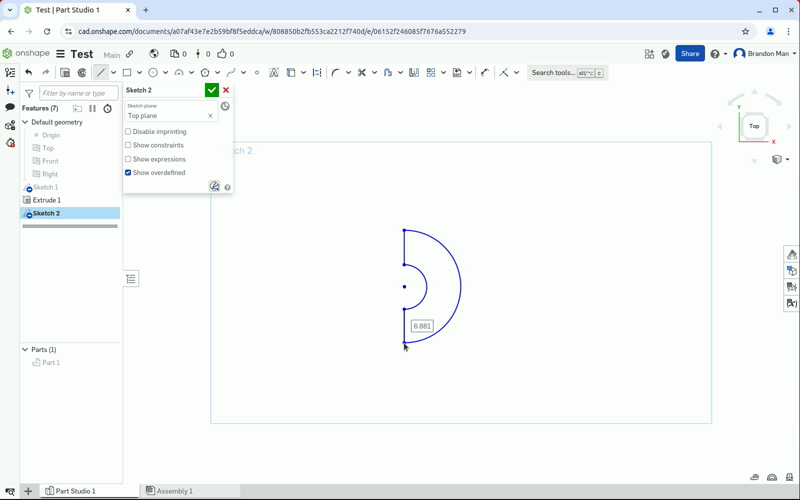
mouse_move(423, 318)
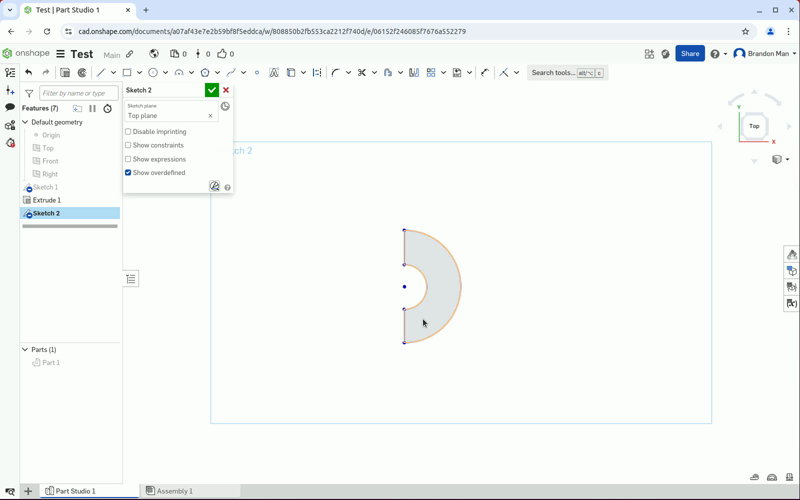
scroll(6)
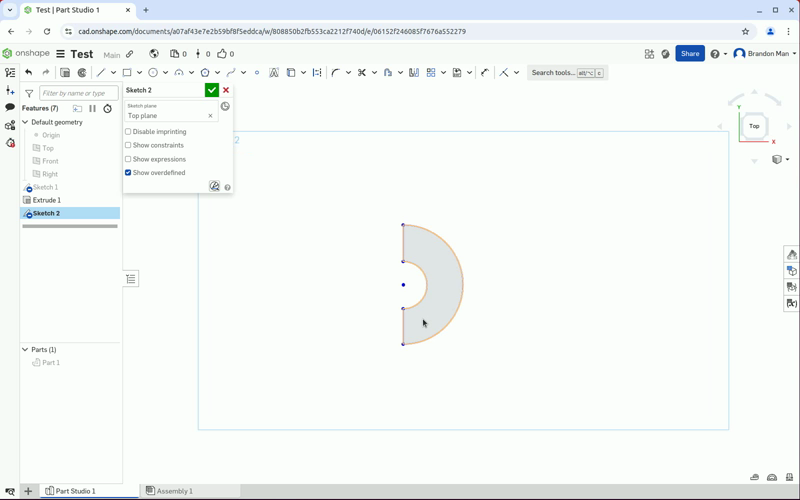
scroll(6)
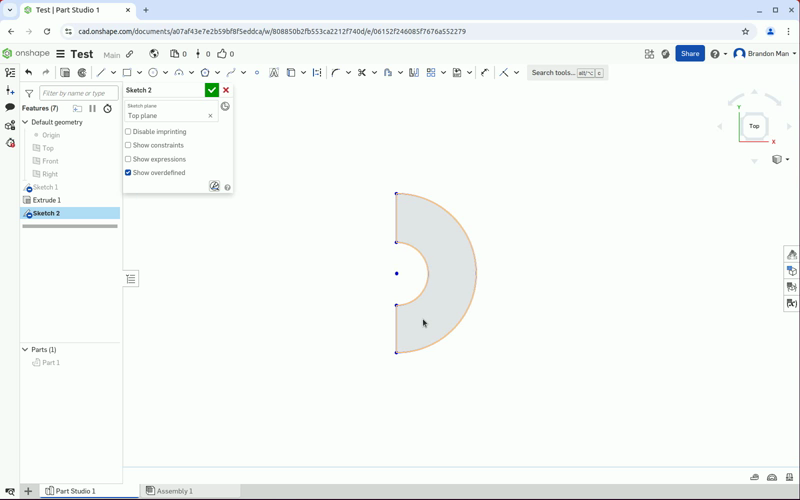
scroll(6)
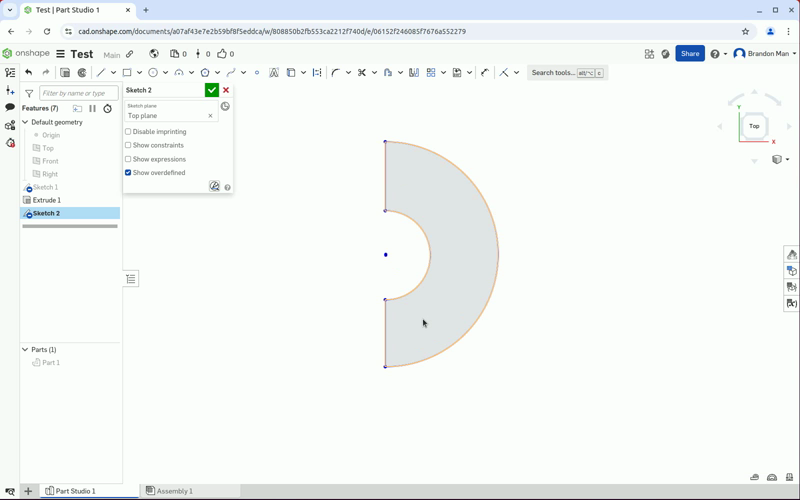
scroll(6)
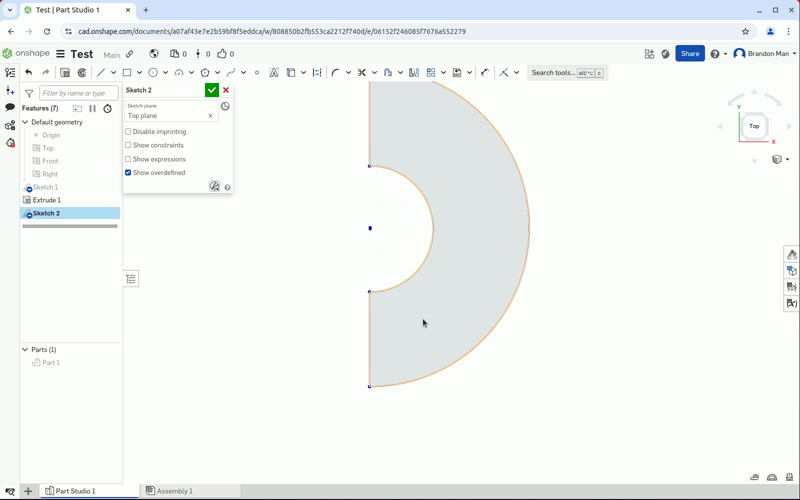
scroll(6)
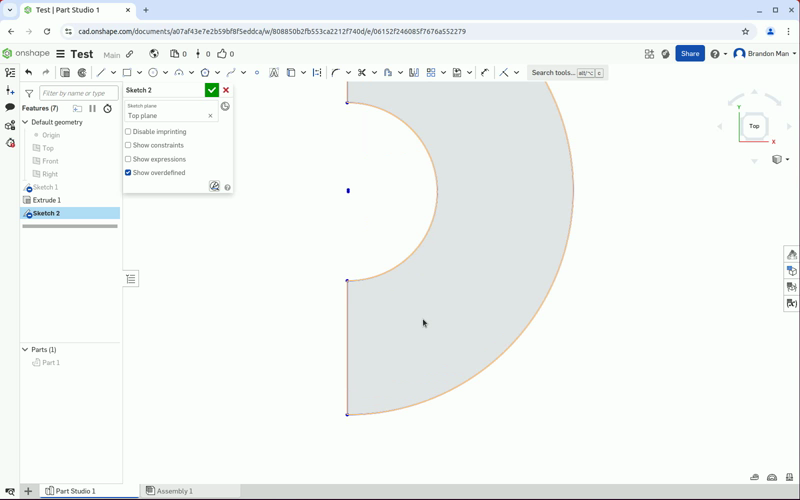
scroll(6)
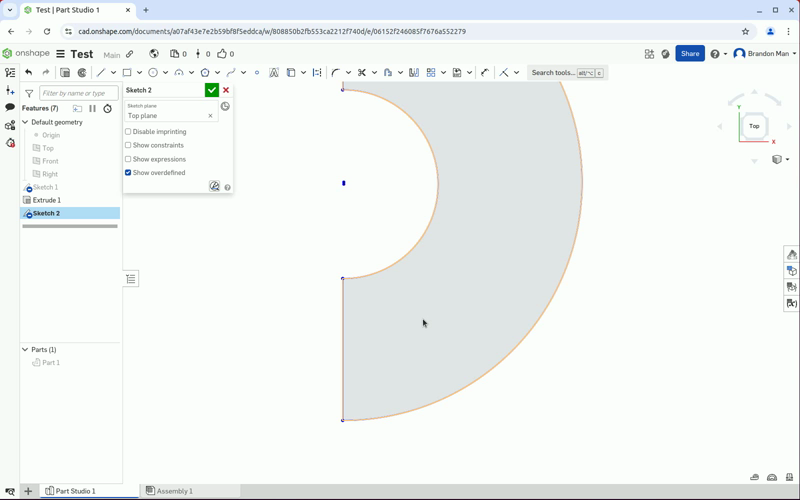
scroll(6)
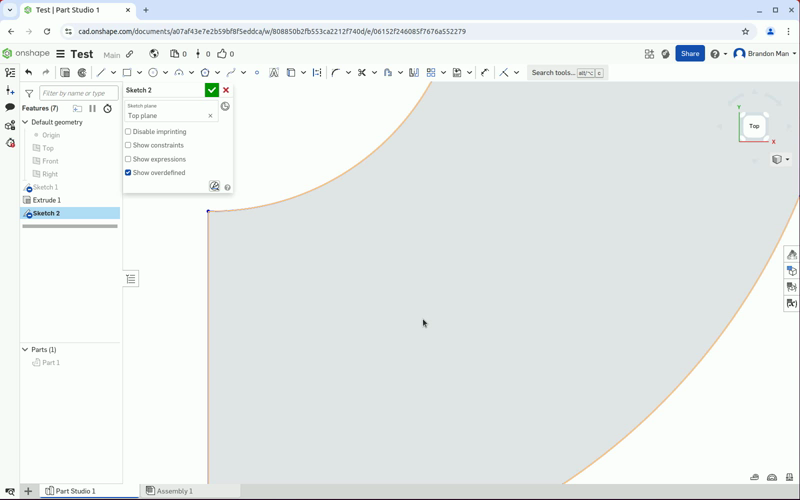
click(423, 318)
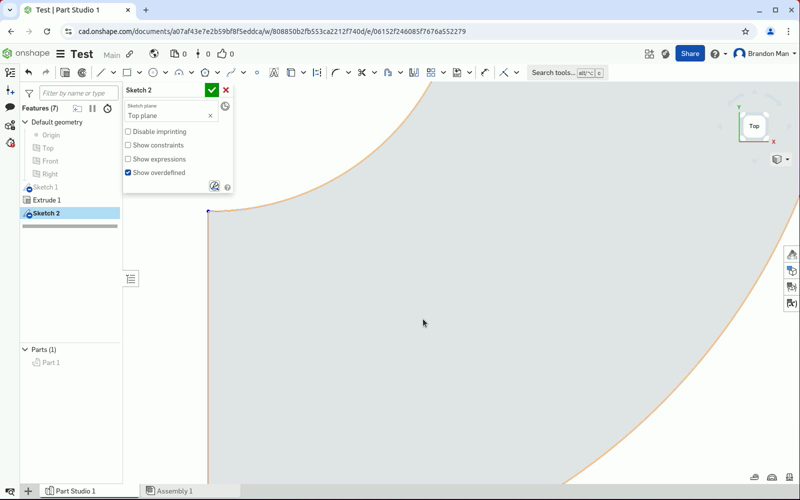
scroll(-6)
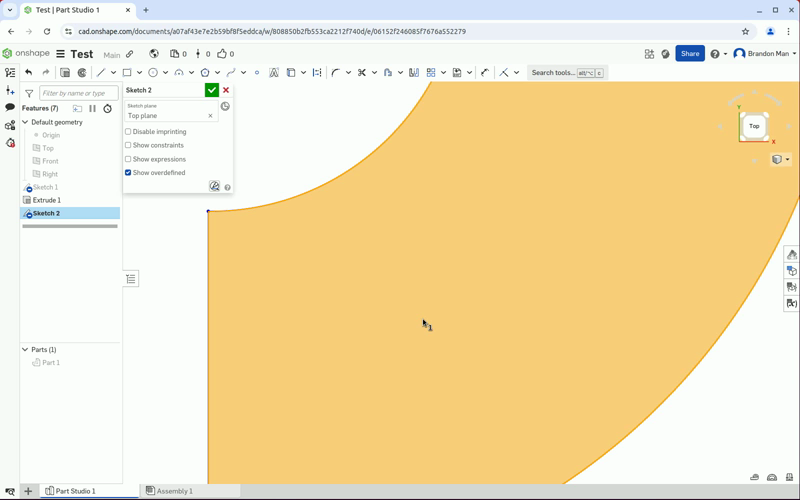
scroll(-6)
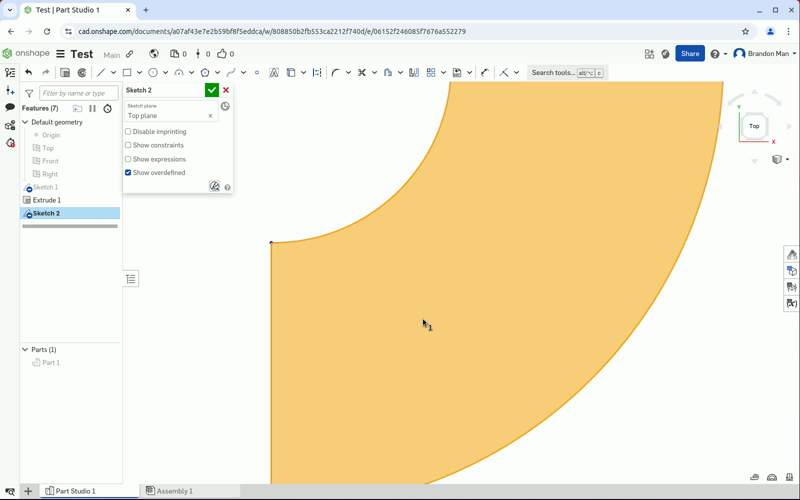
scroll(-6)
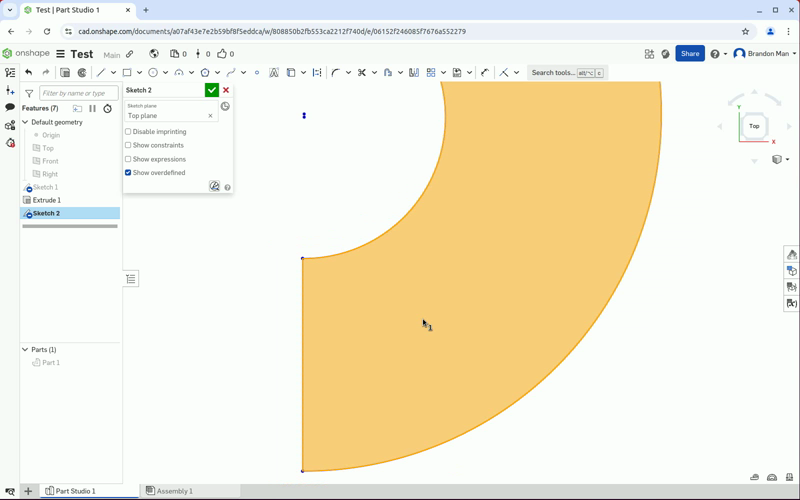
scroll(-6)
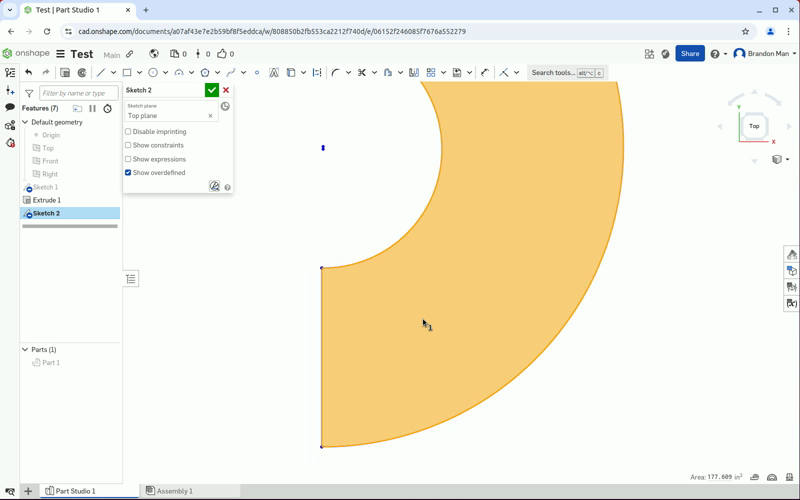
scroll(-6)
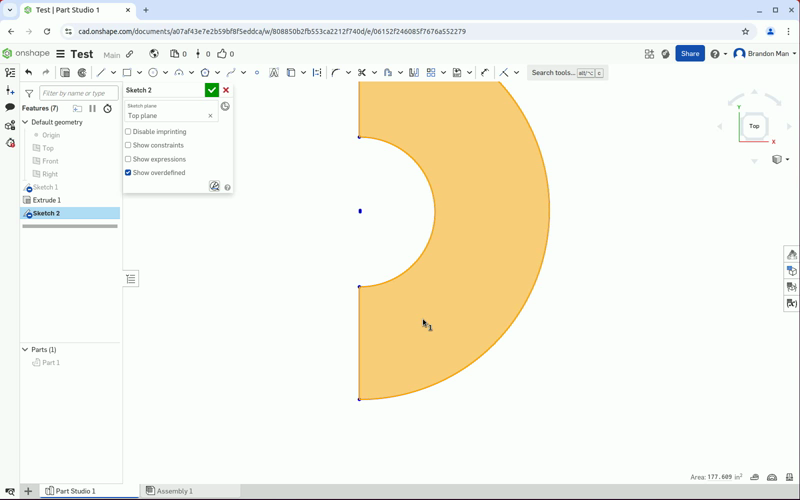
scroll(-6)
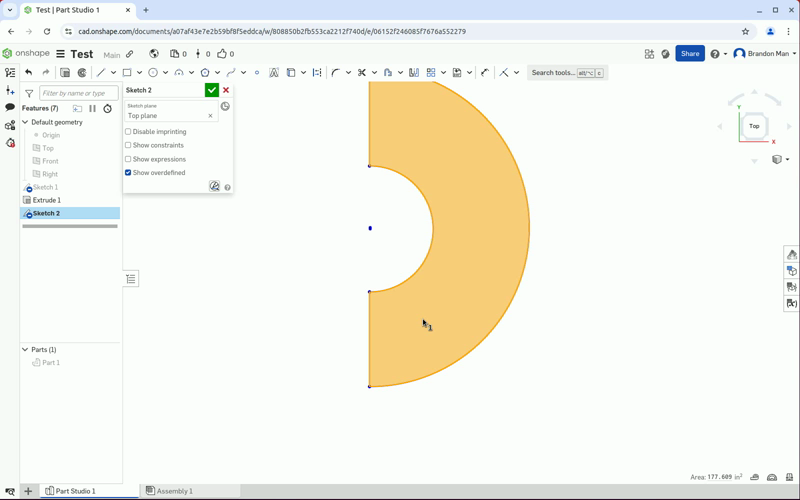
scroll(-6)
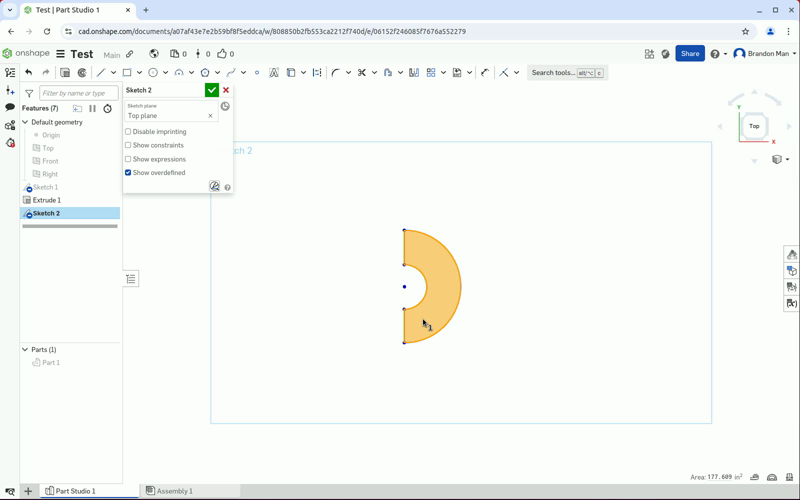
mouse_move(73, 352)
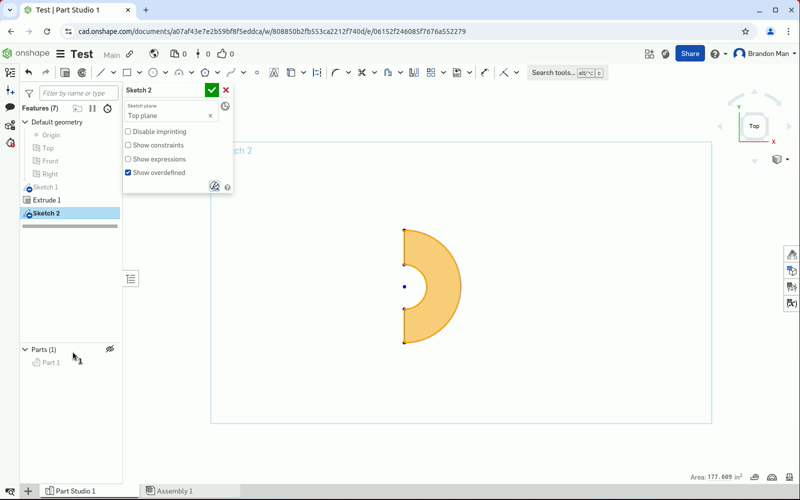
key(shift+y)
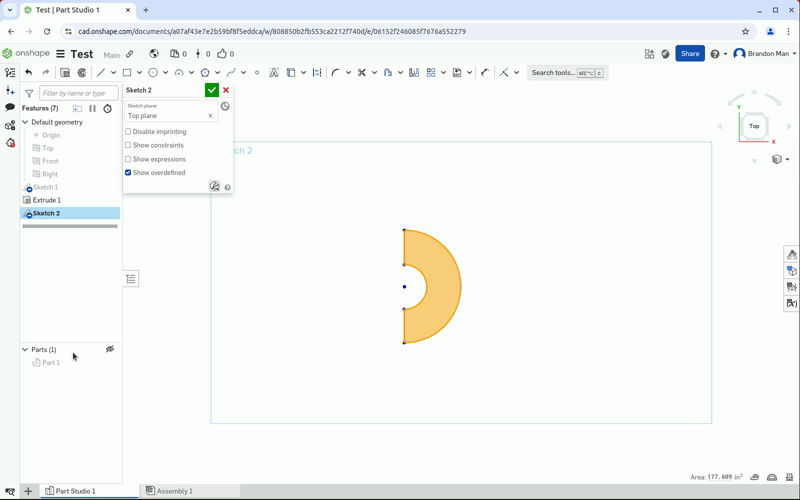
key(shift+e)
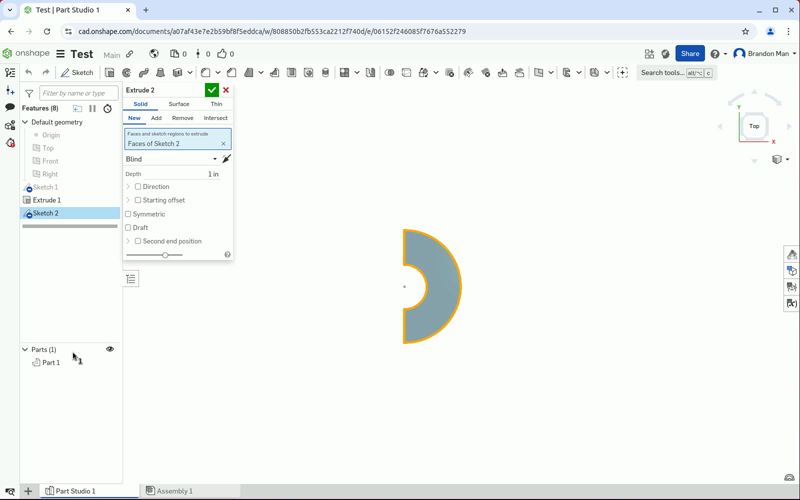
mouse_move(143, 106)
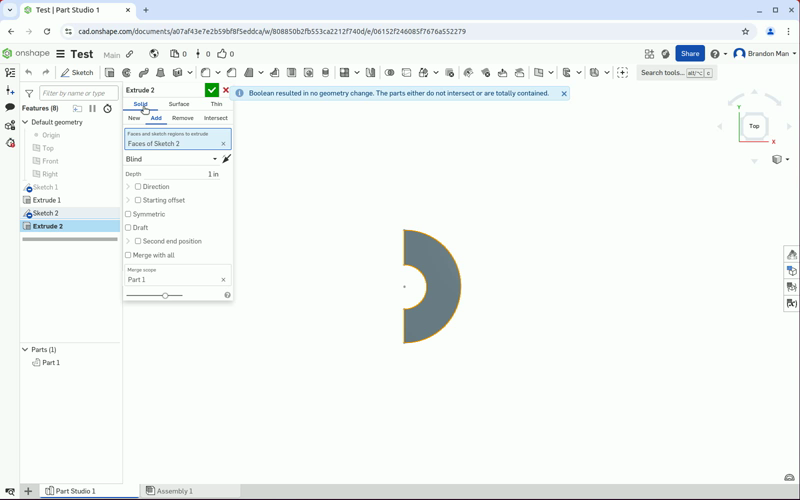
click(143, 106)
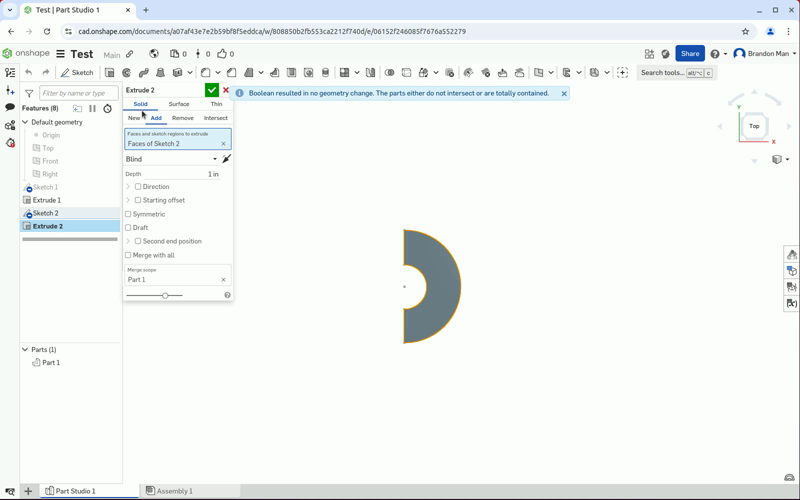
mouse_move(137, 120)
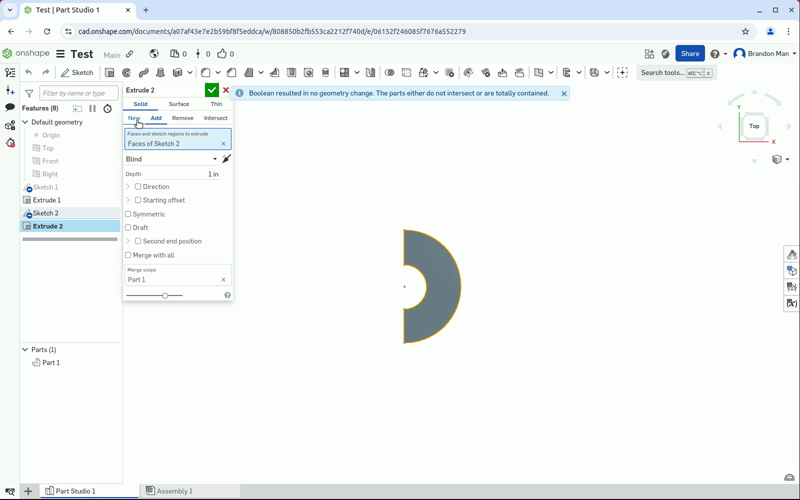
click(137, 120)
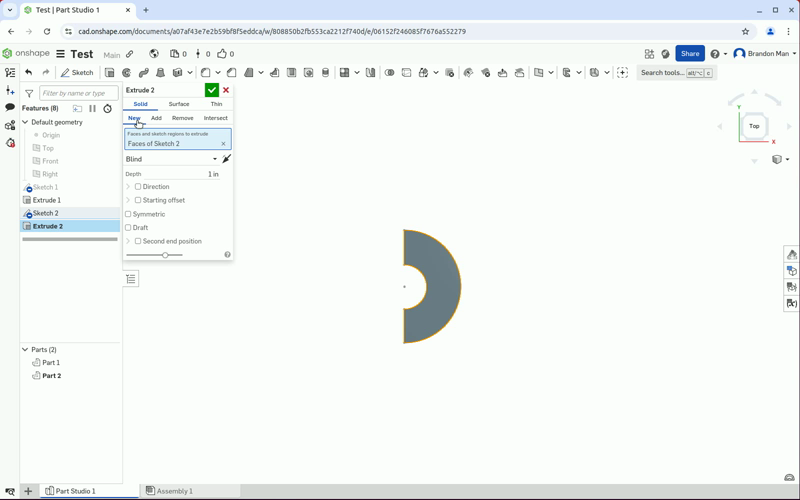
key(tab, 4)
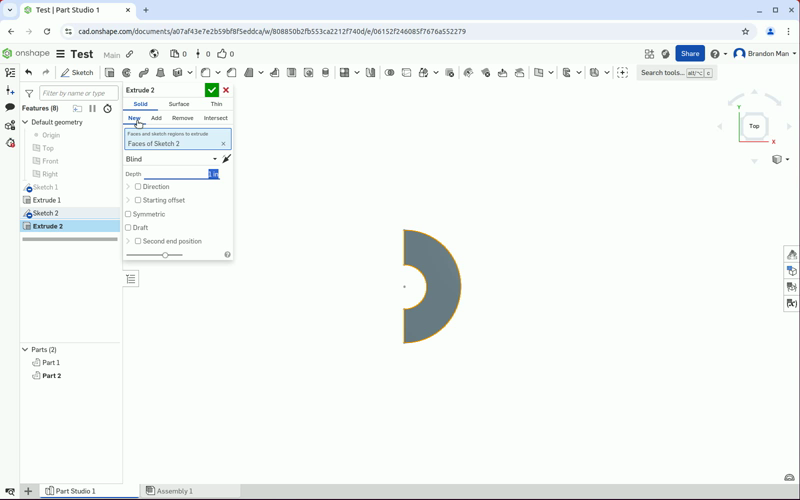
text(18.535)
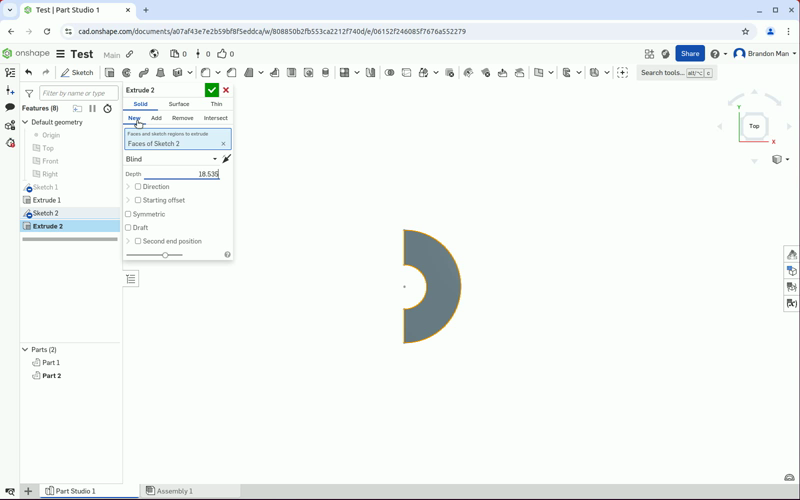
key(enter)
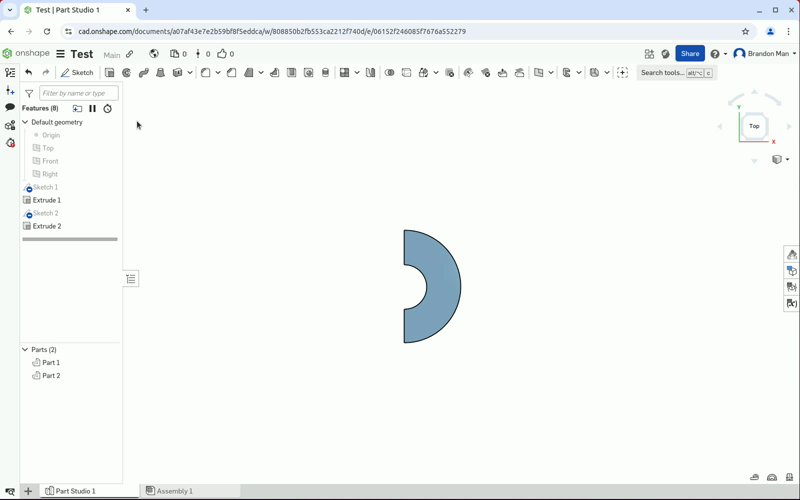
key(shift+h)
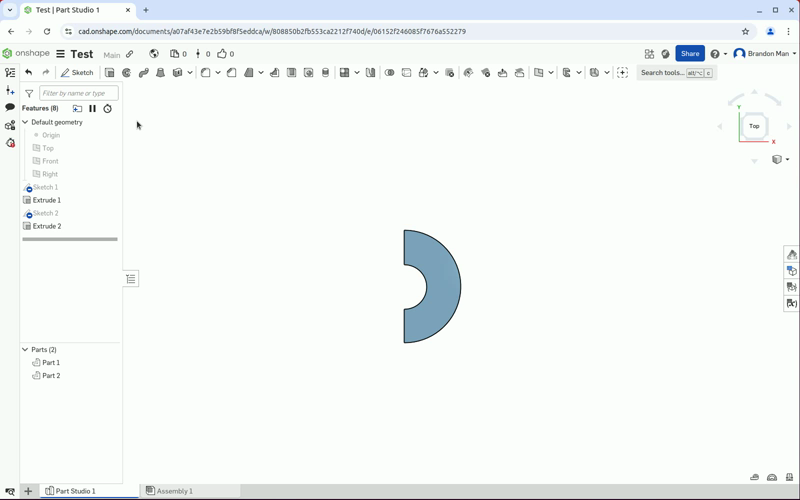
key(shift+h)
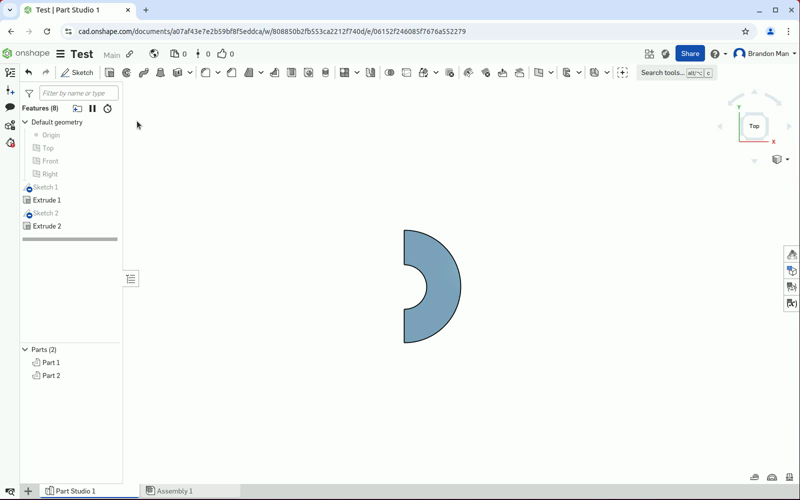
mouse_move(73, 189)
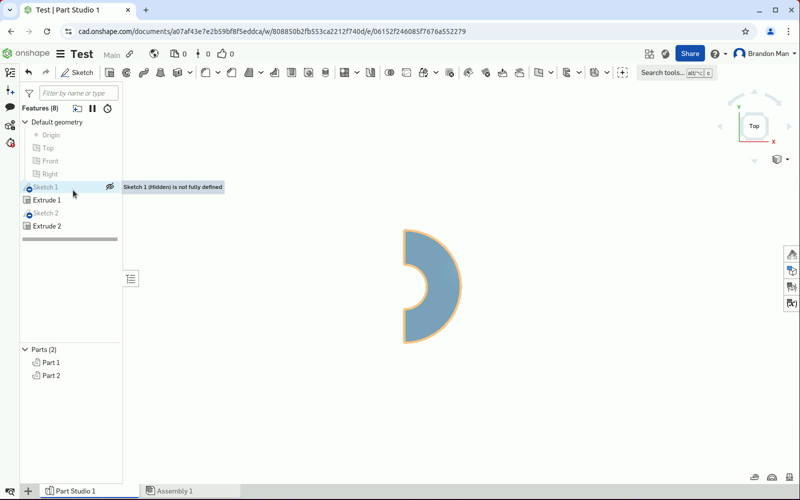
click(73, 189)
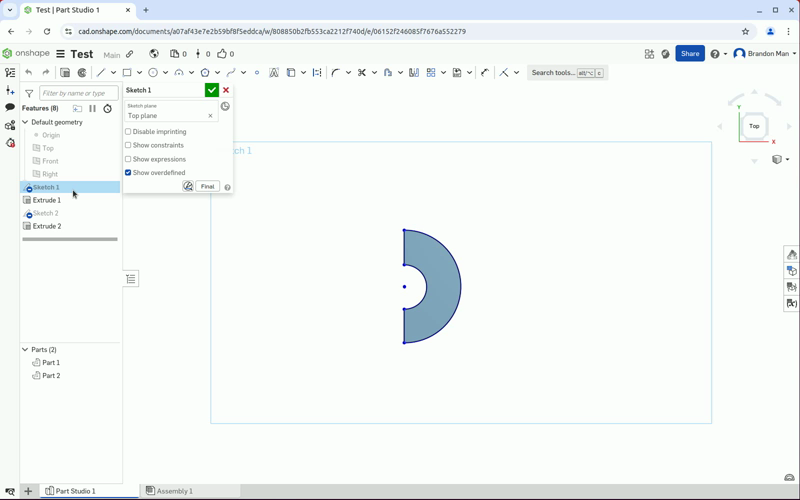
mouse_move(229, 92)
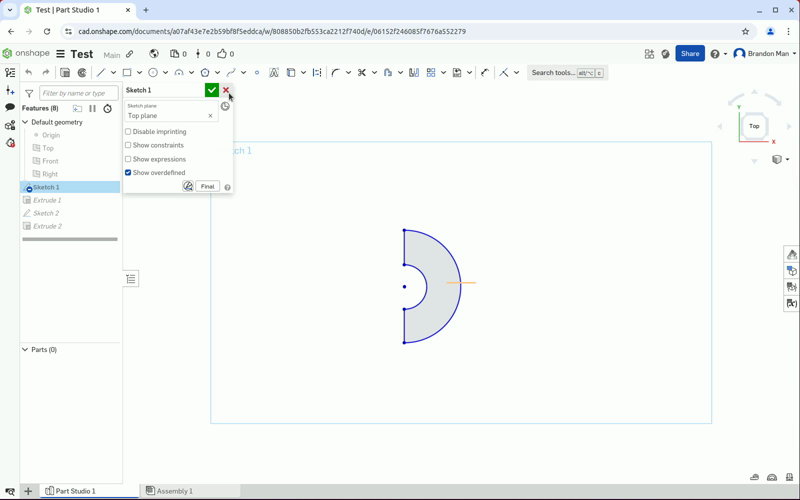
click(229, 92)
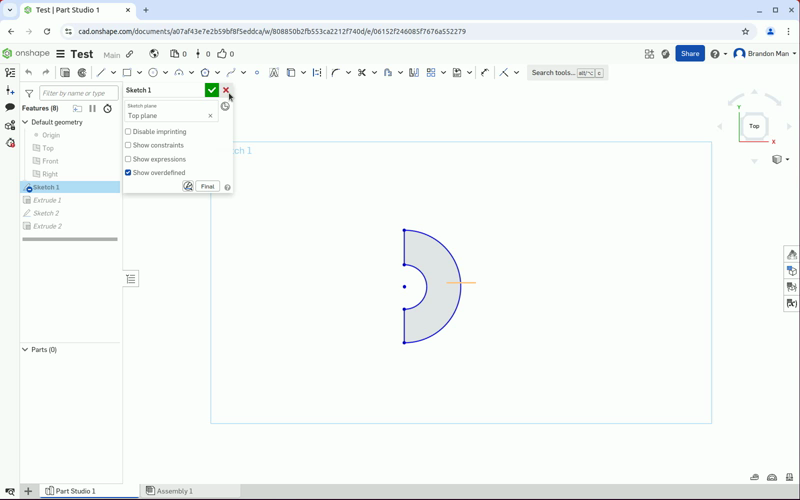
key(shift+s)
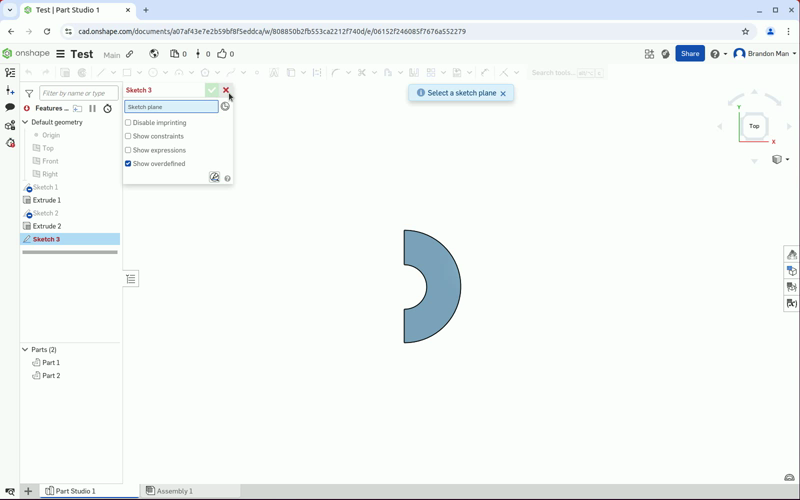
mouse_move(73, 150)
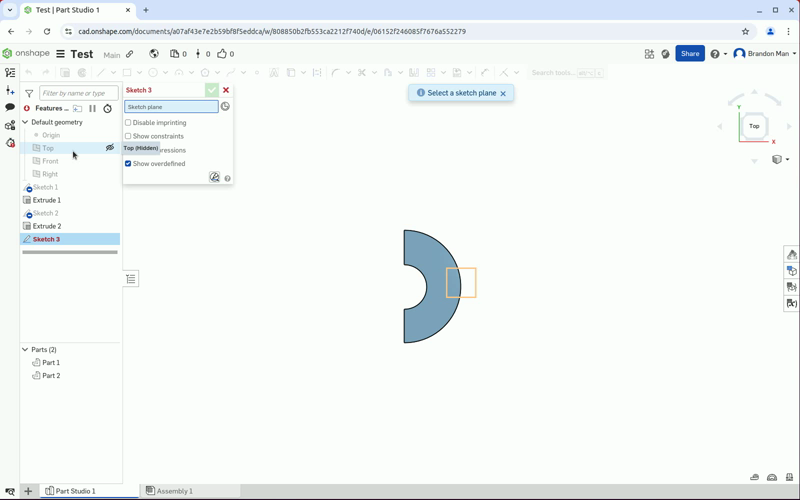
click(73, 150)
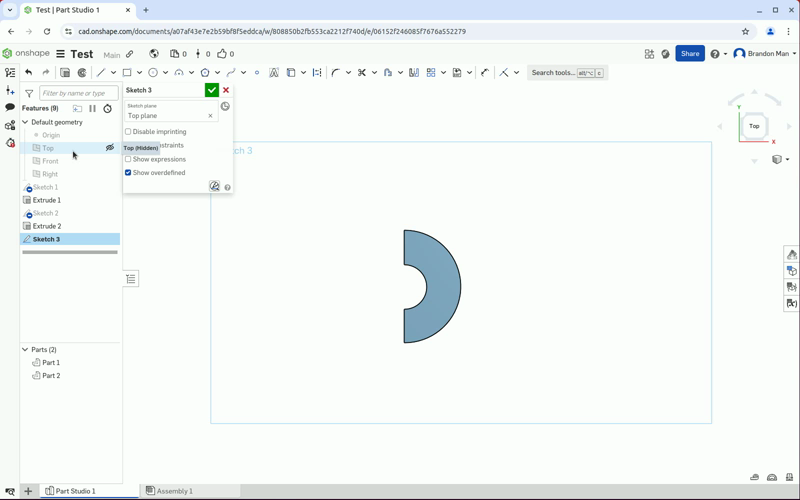
mouse_move(73, 352)
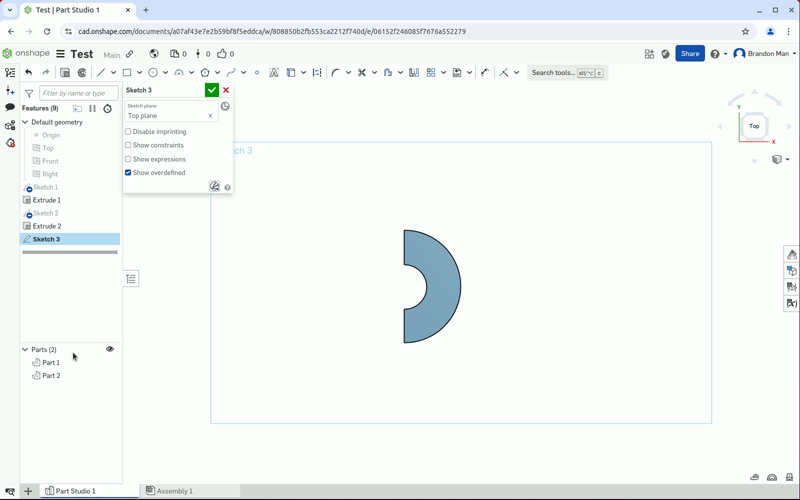
key(y)
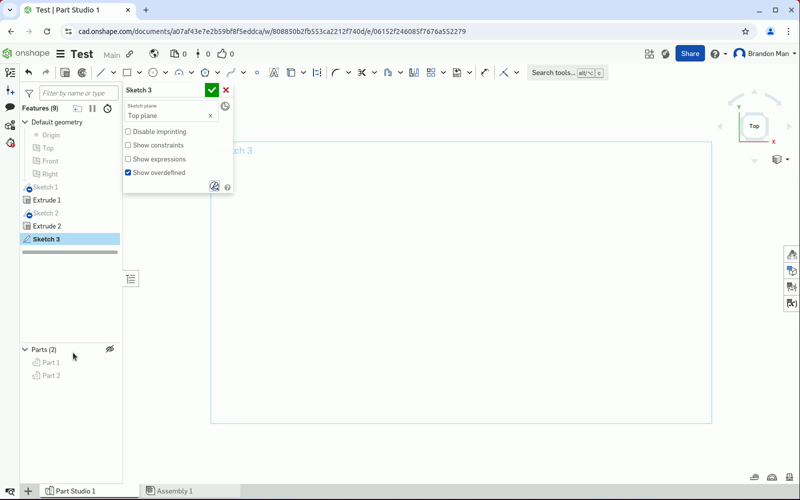
key(l)
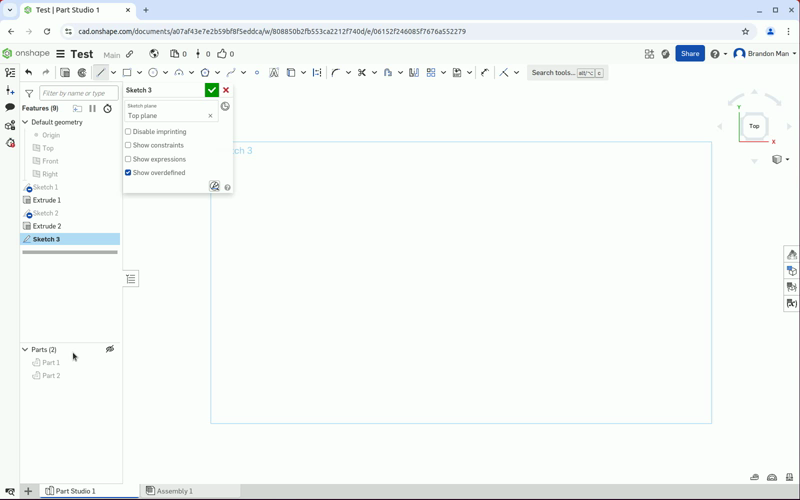
key_down(shift)
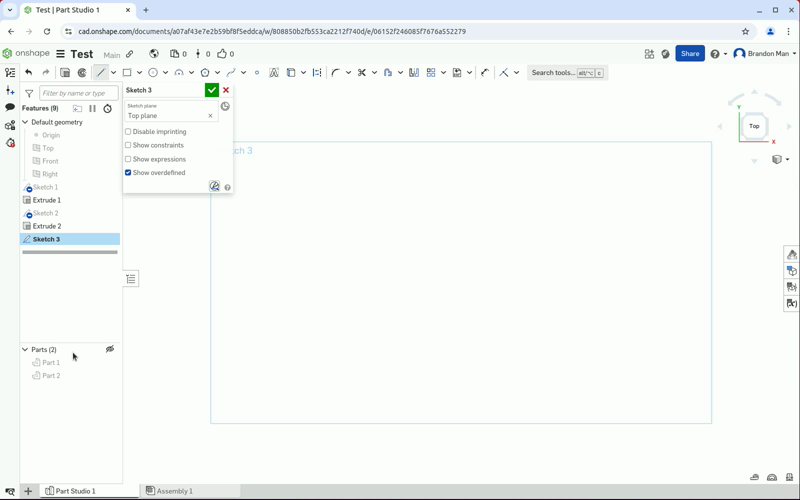
mouse_move(404, 342)
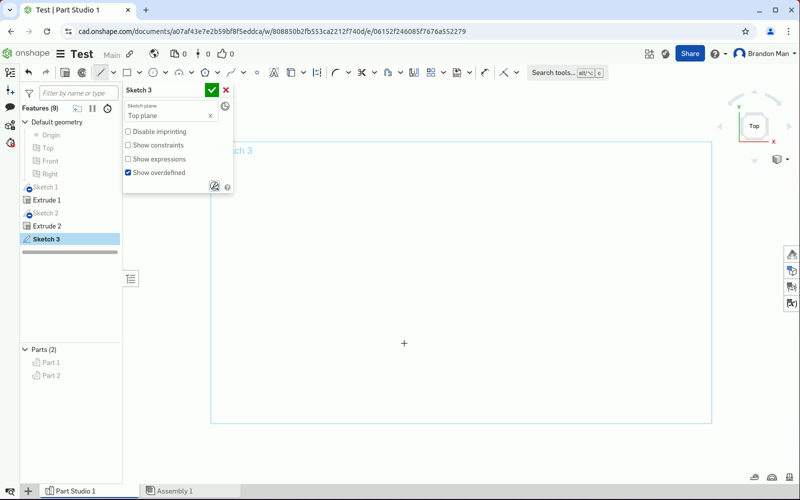
click(404, 342)
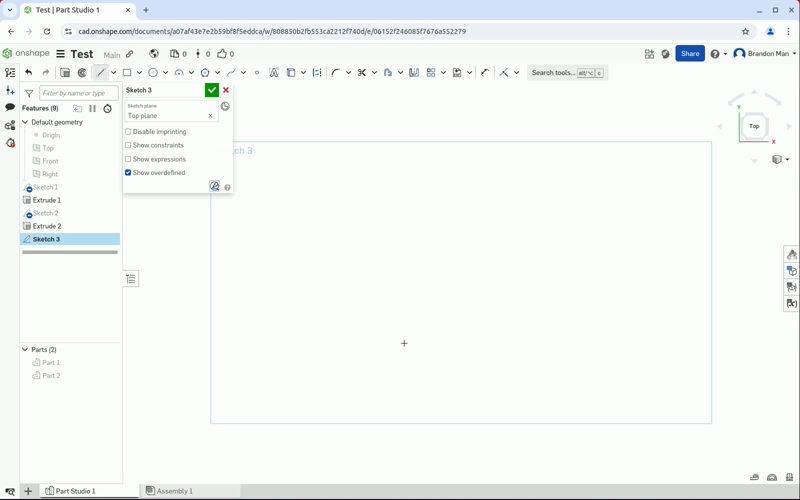
key_up(shift)
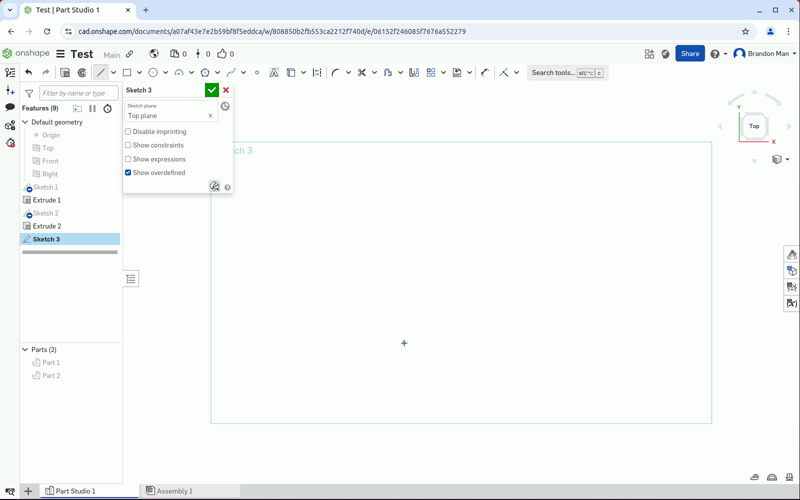
key_down(shift)
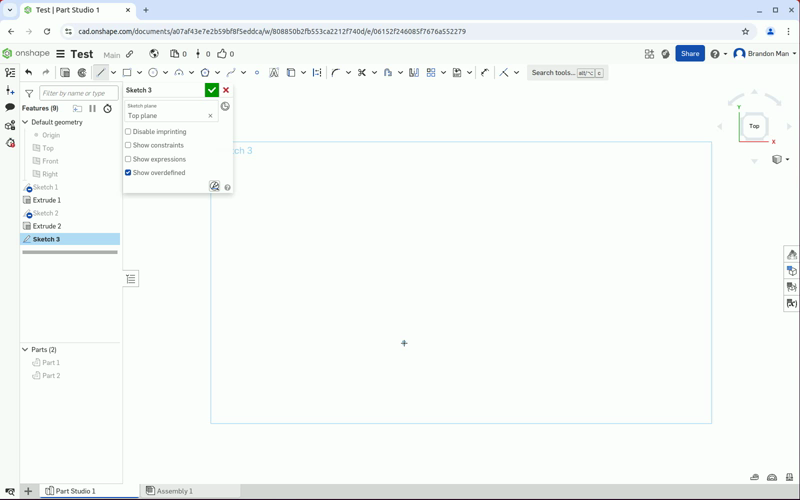
mouse_move(564, 342)
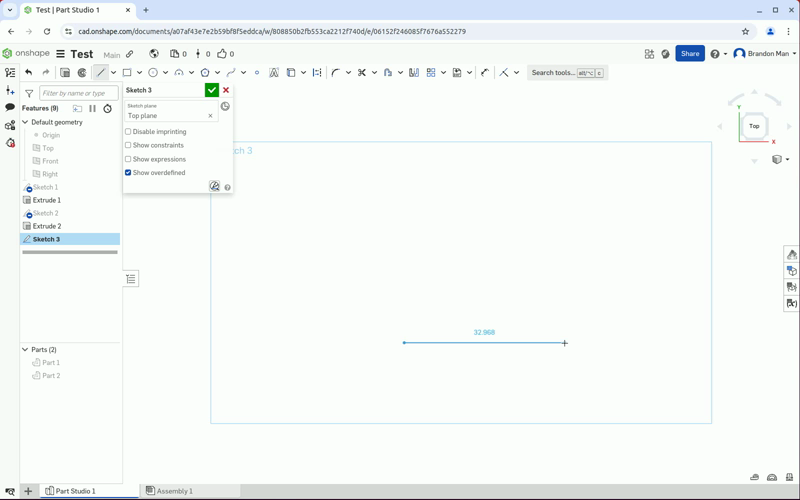
click(564, 342)
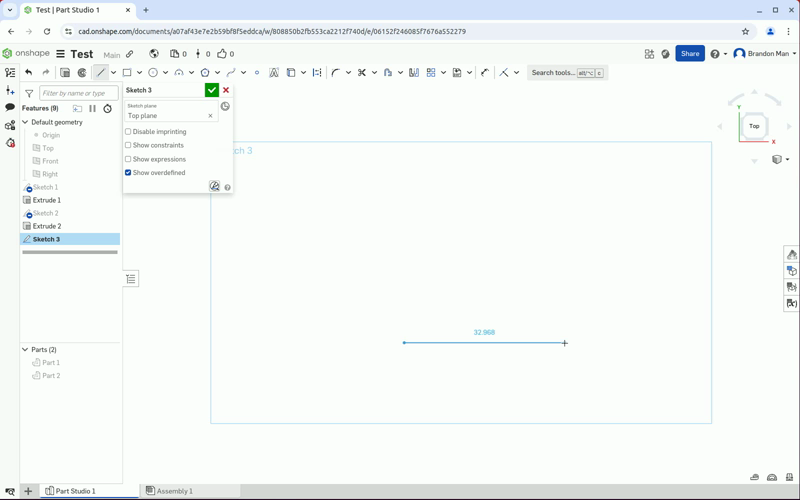
key_up(shift)
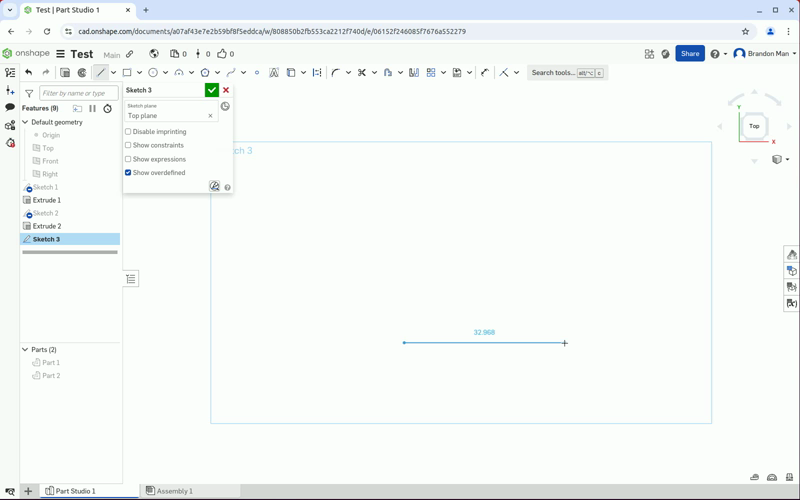
key_down(shift)
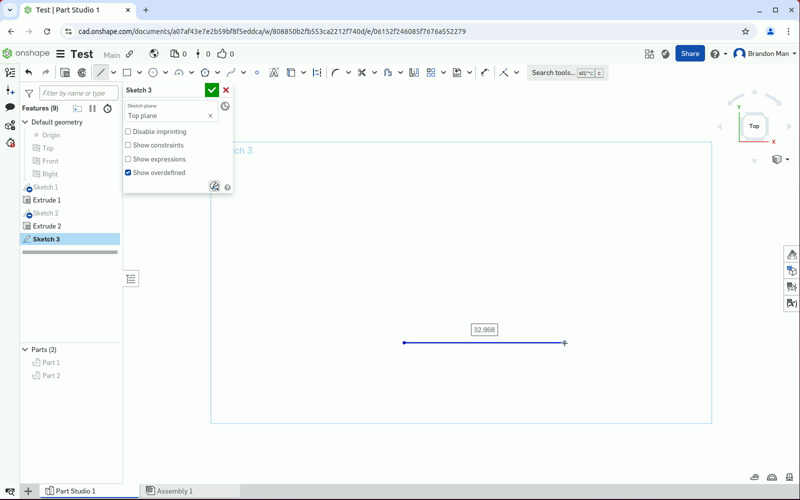
mouse_move(564, 229)
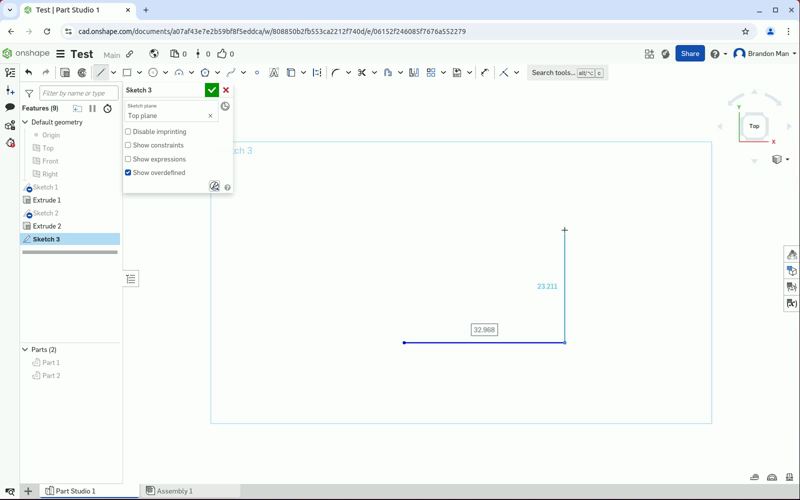
click(564, 229)
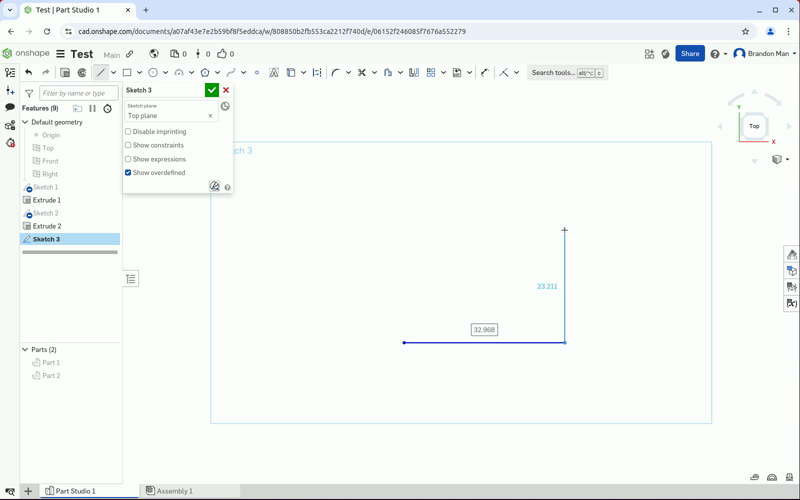
key_up(shift)
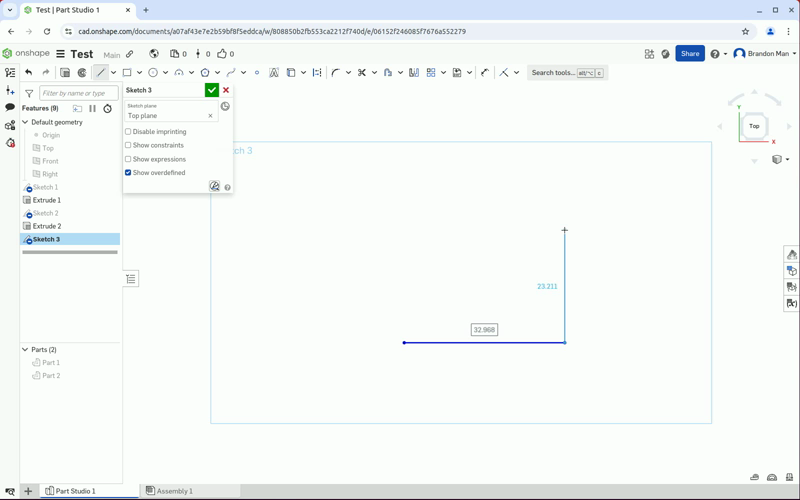
key_down(shift)
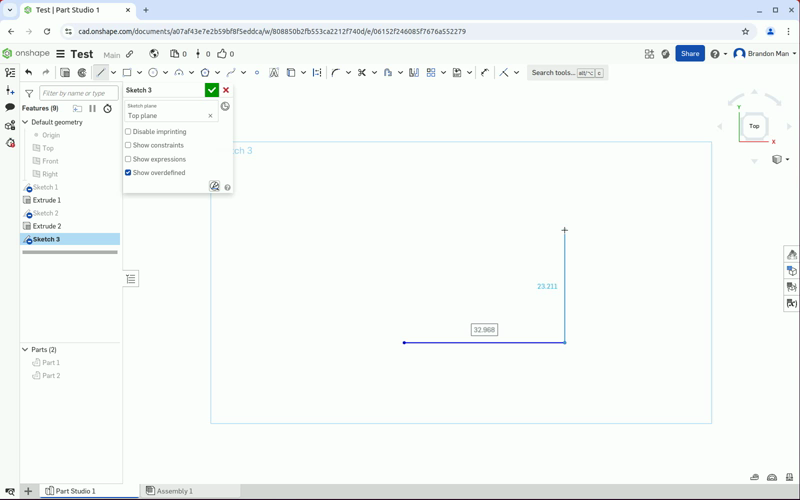
mouse_move(404, 229)
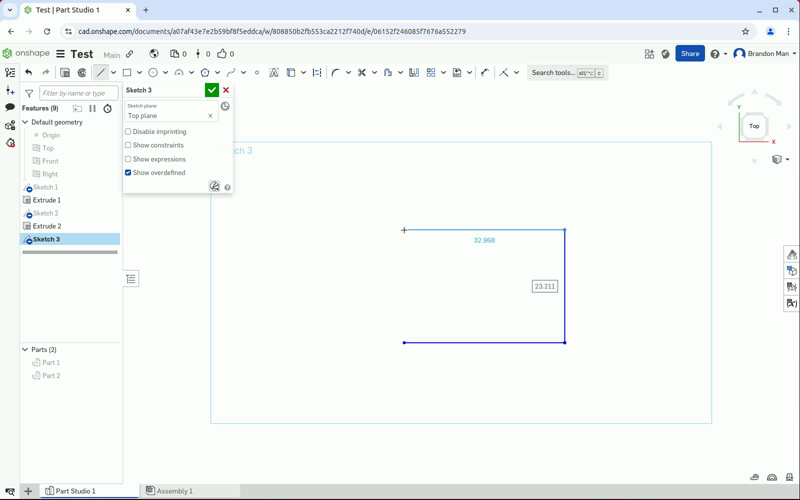
click(404, 229)
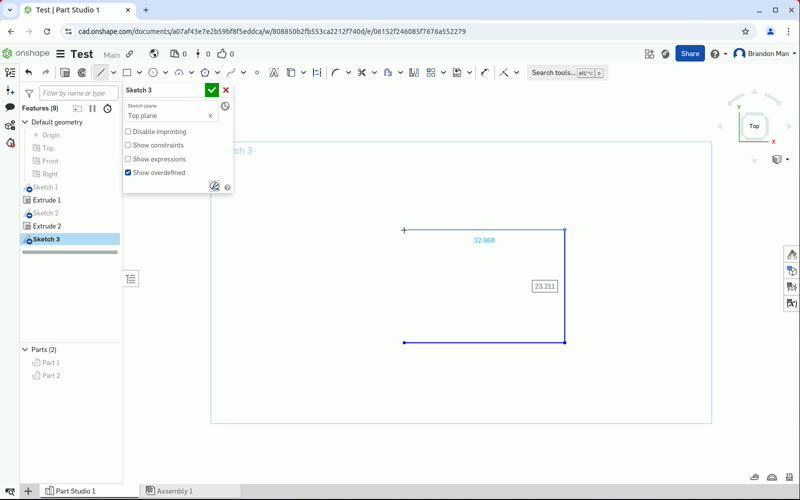
key_up(shift)
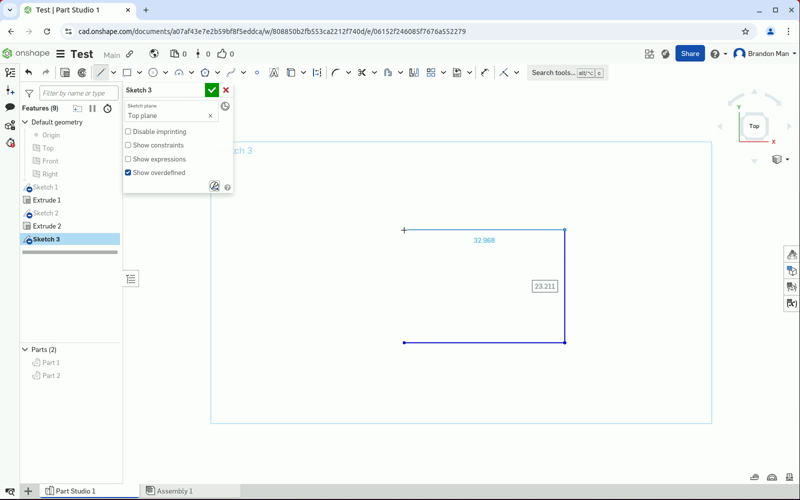
key(esc)
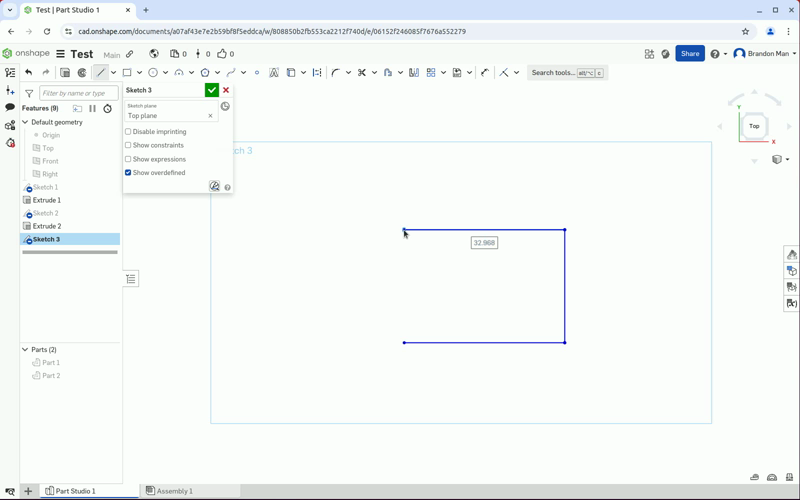
key(a)
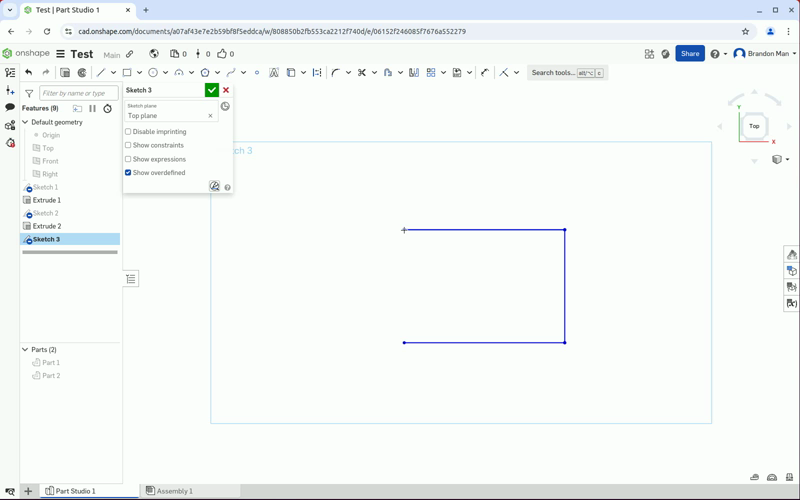
mouse_move(404, 229)
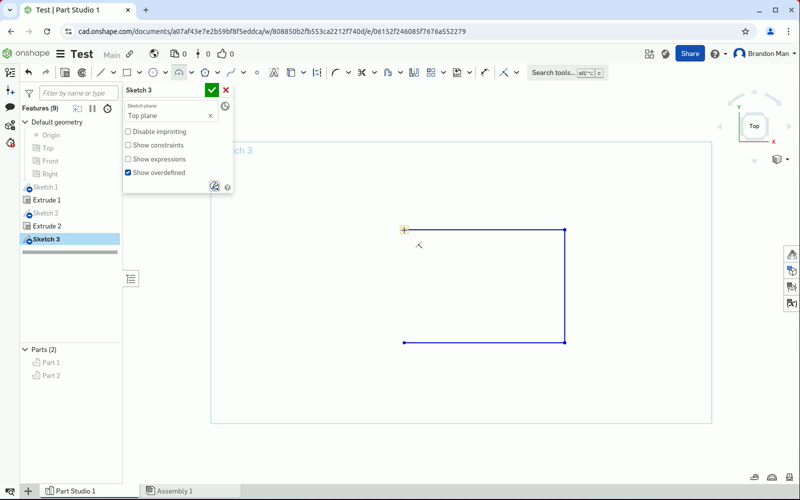
click(404, 229)
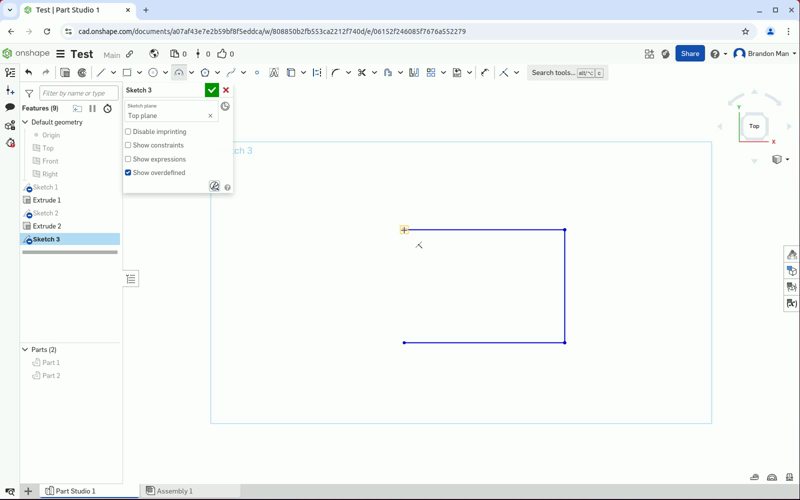
mouse_move(404, 342)
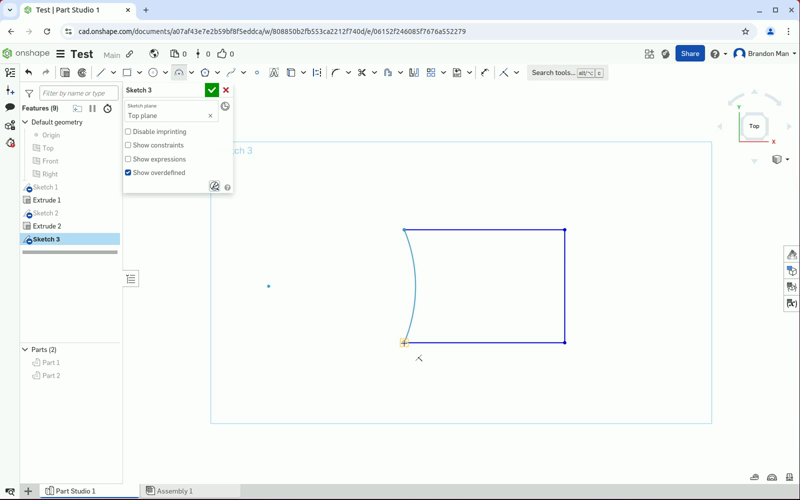
click(404, 342)
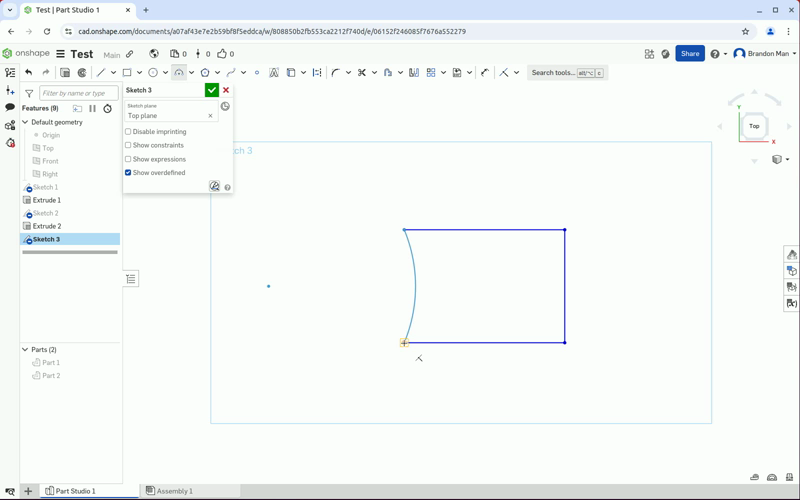
key_down(shift)
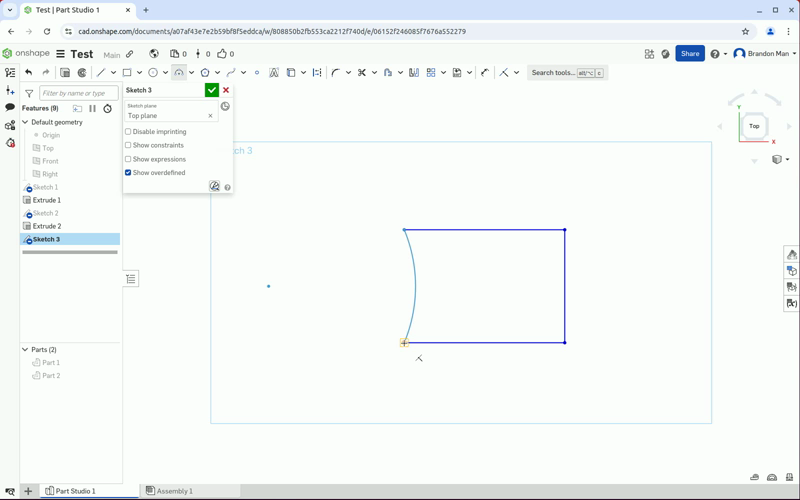
mouse_move(461, 286)
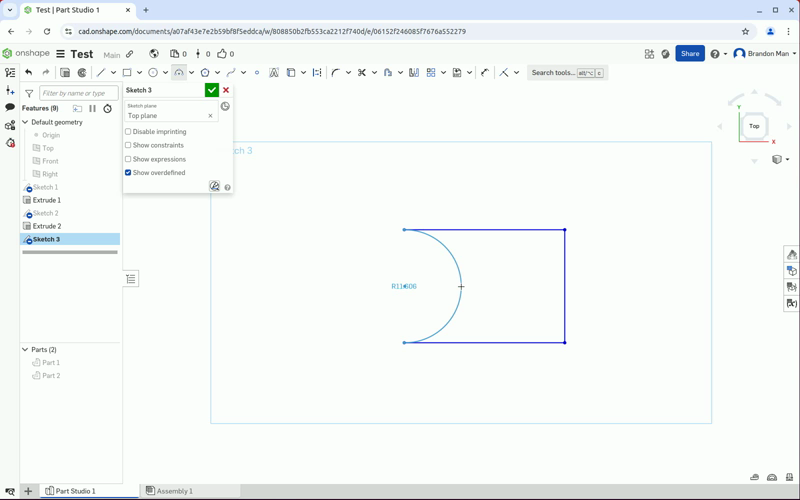
click(461, 286)
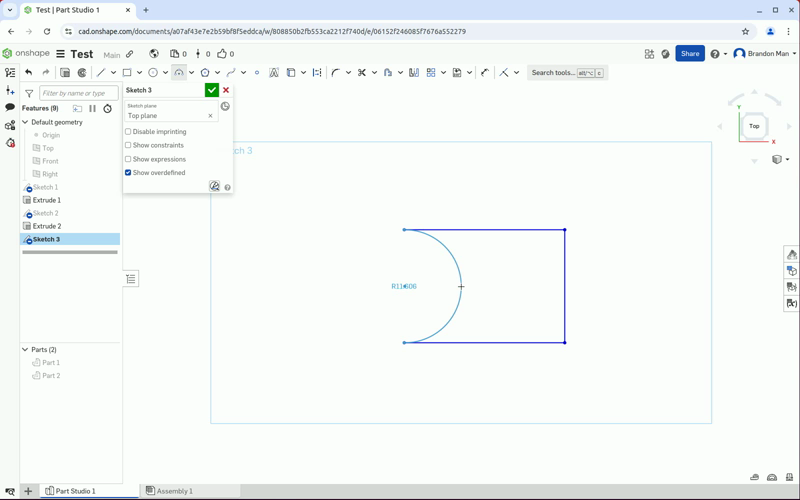
key_up(shift)
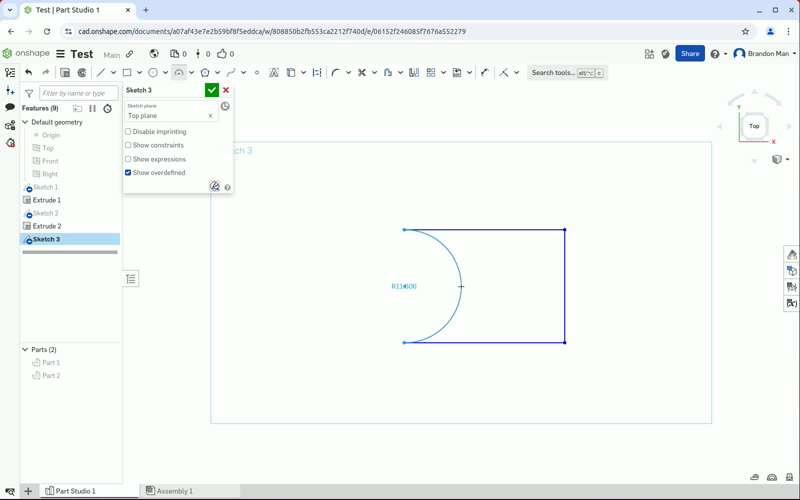
key(esc)
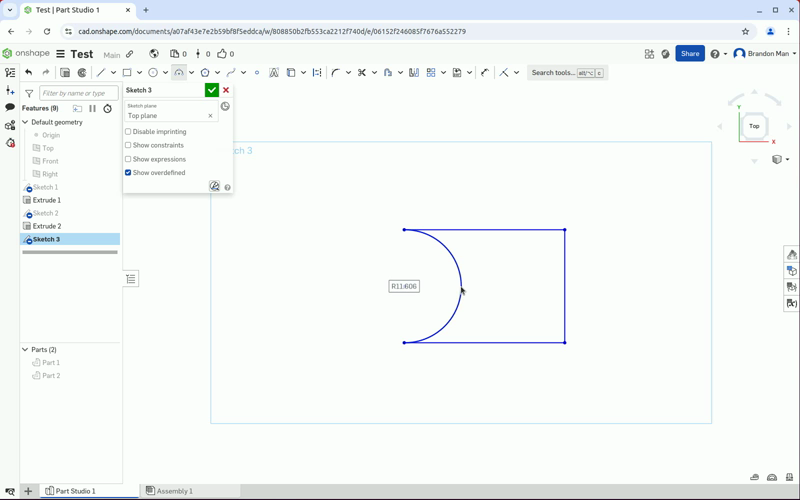
mouse_move(526, 295)
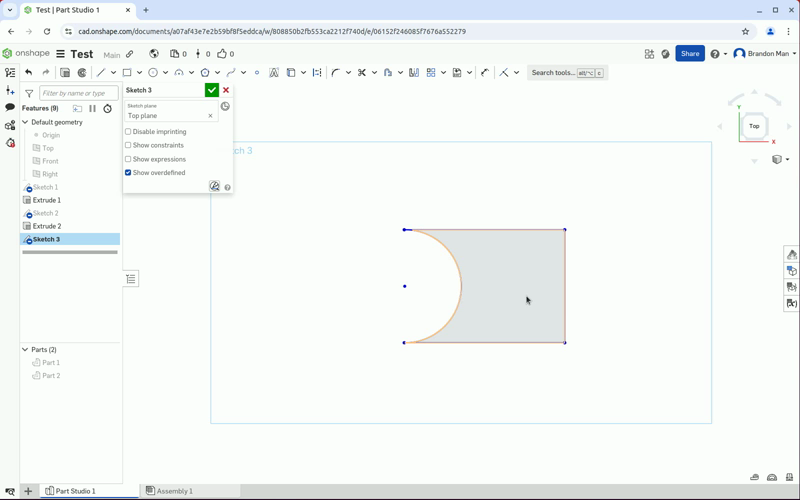
scroll(6)
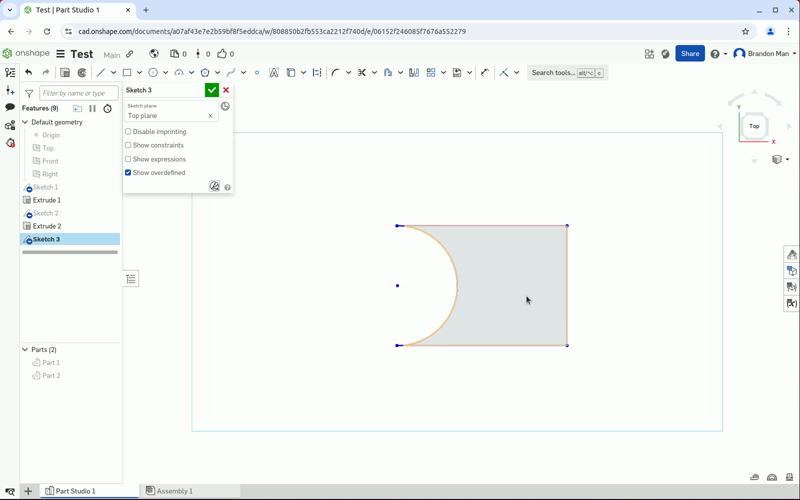
scroll(6)
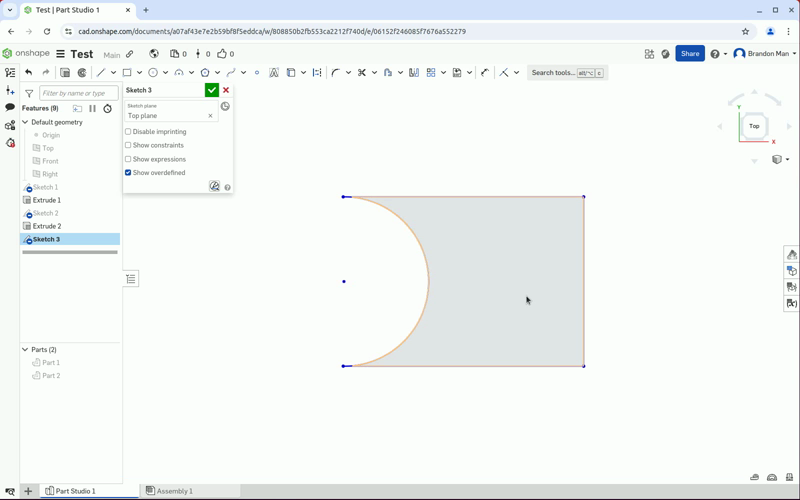
scroll(6)
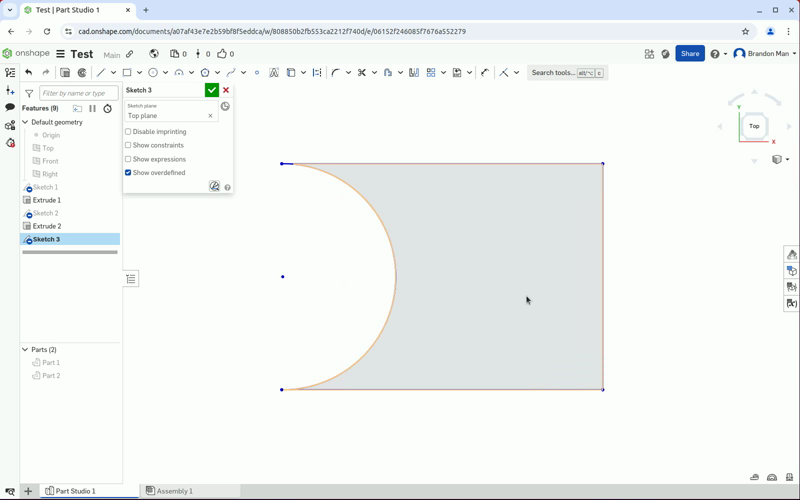
scroll(6)
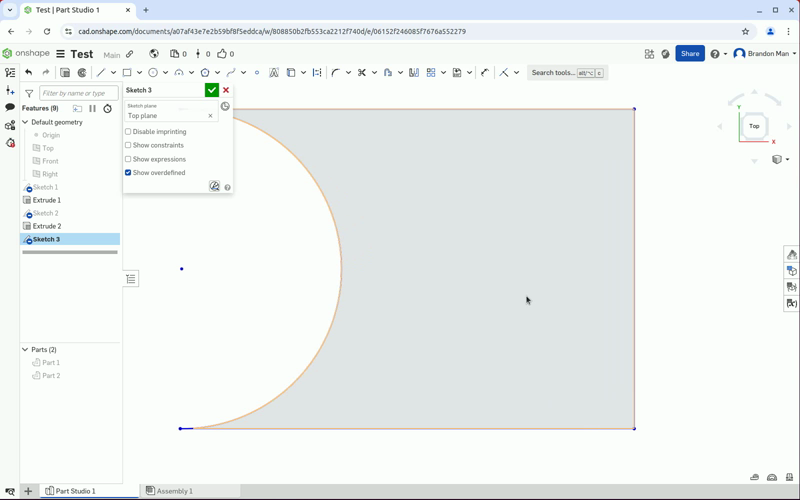
scroll(6)
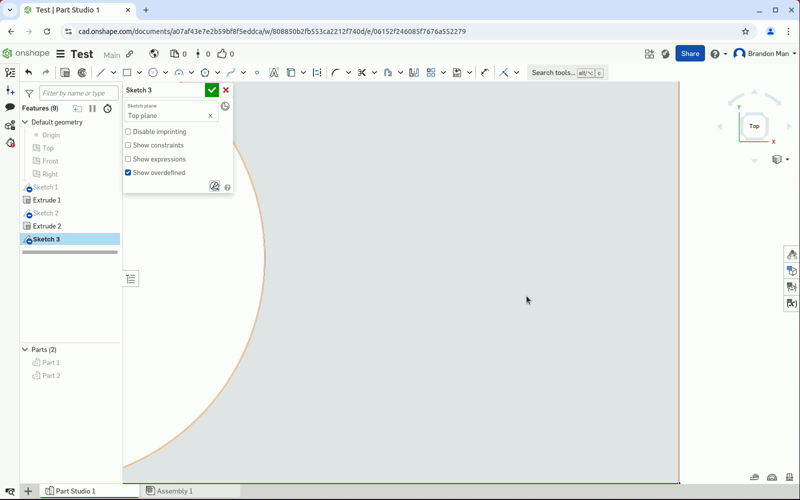
scroll(6)
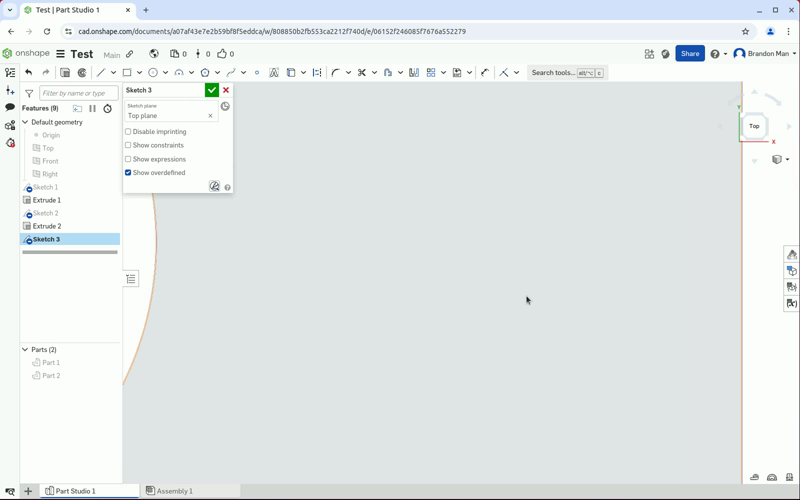
scroll(6)
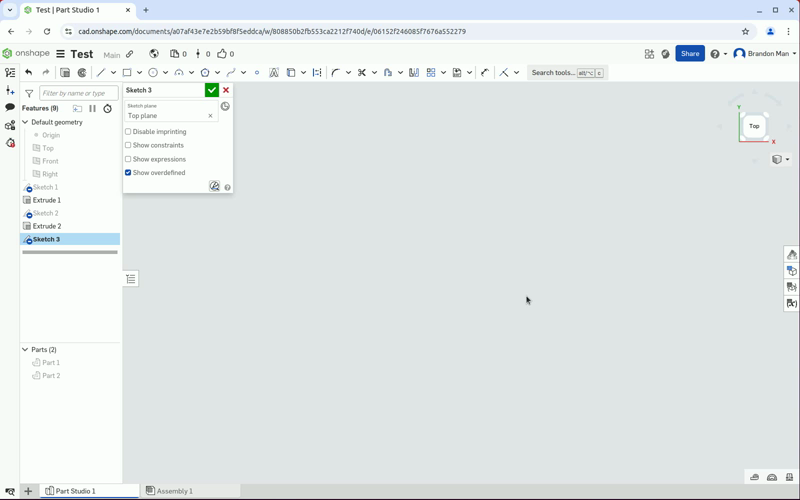
click(526, 295)
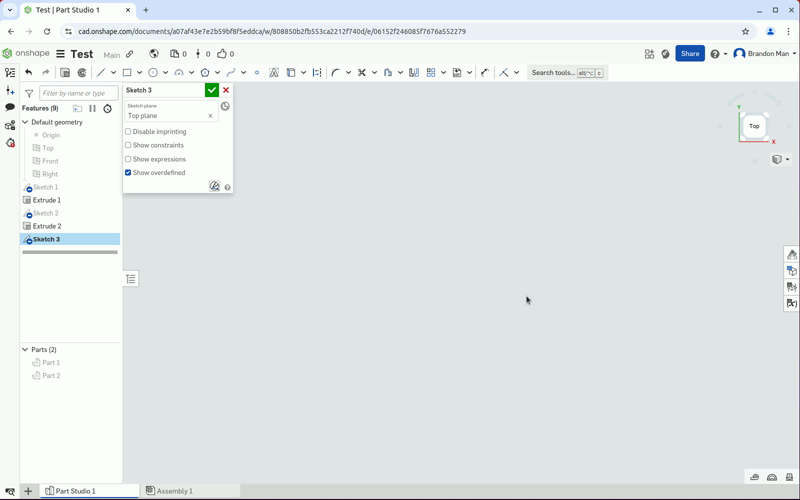
scroll(-6)
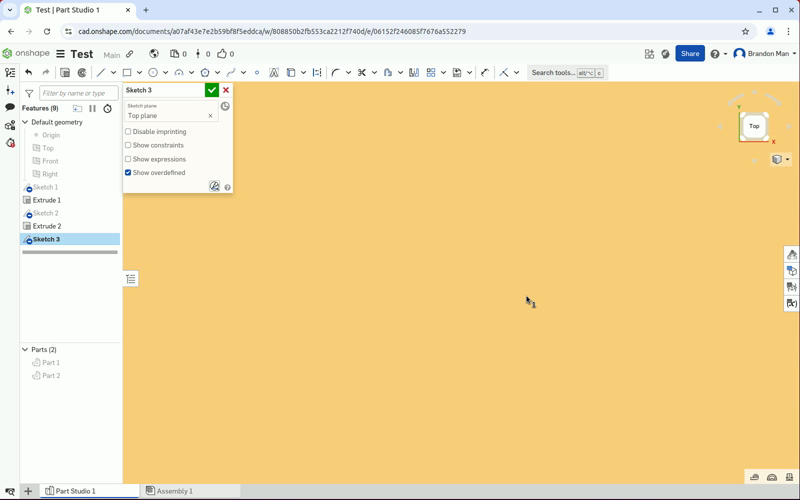
scroll(-6)
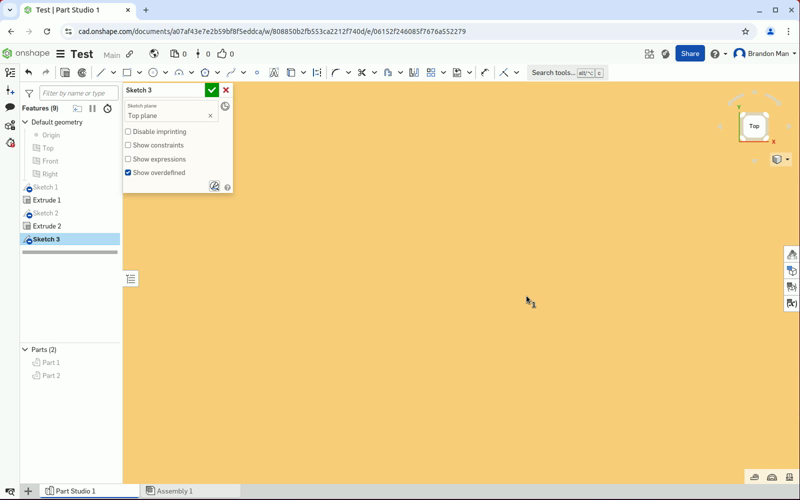
scroll(-6)
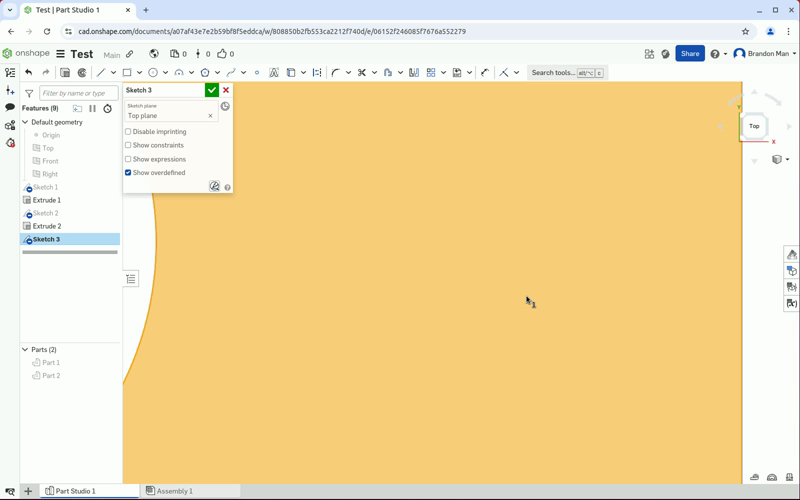
scroll(-6)
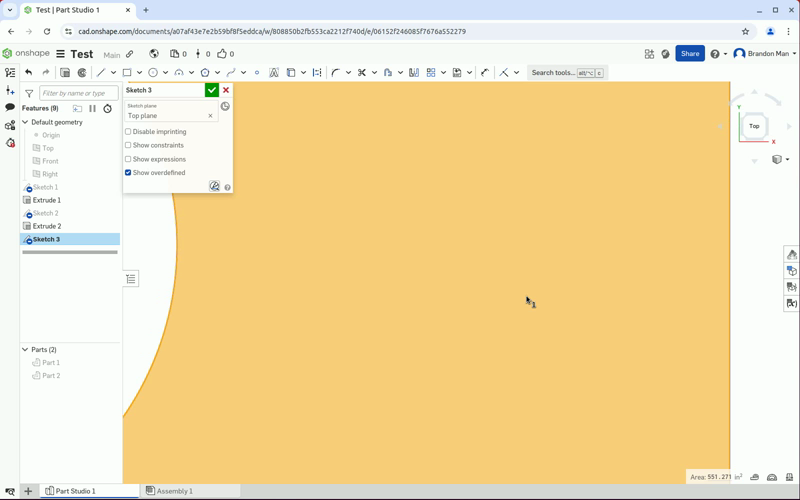
scroll(-6)
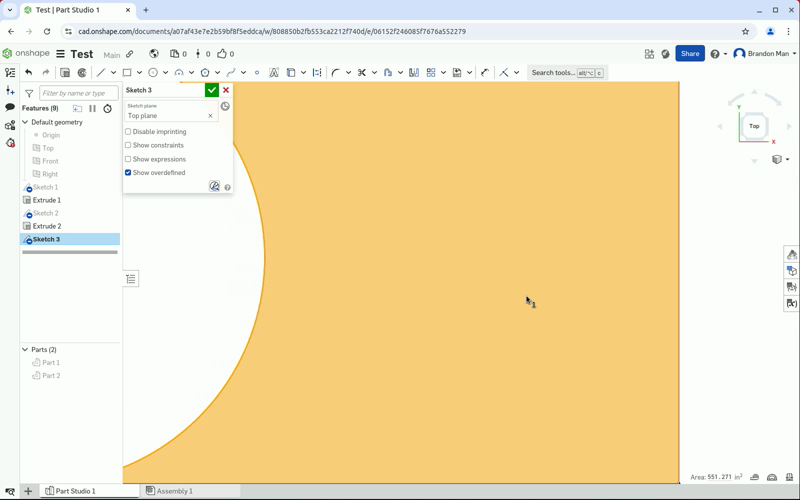
scroll(-6)
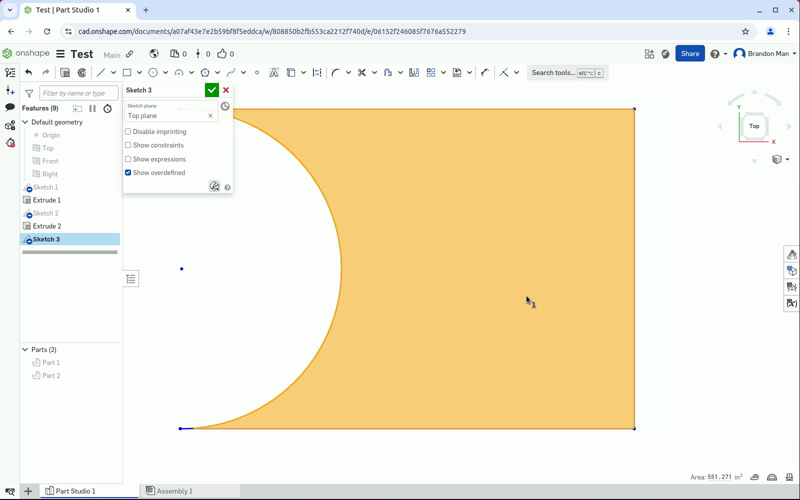
scroll(-6)
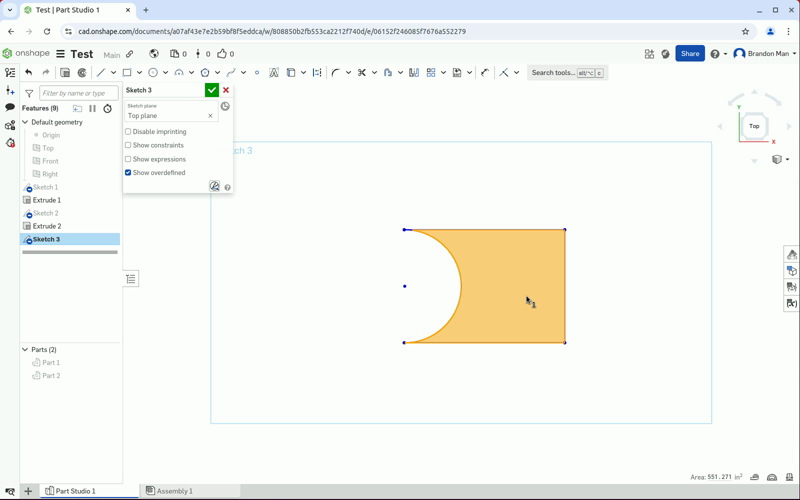
mouse_move(73, 352)
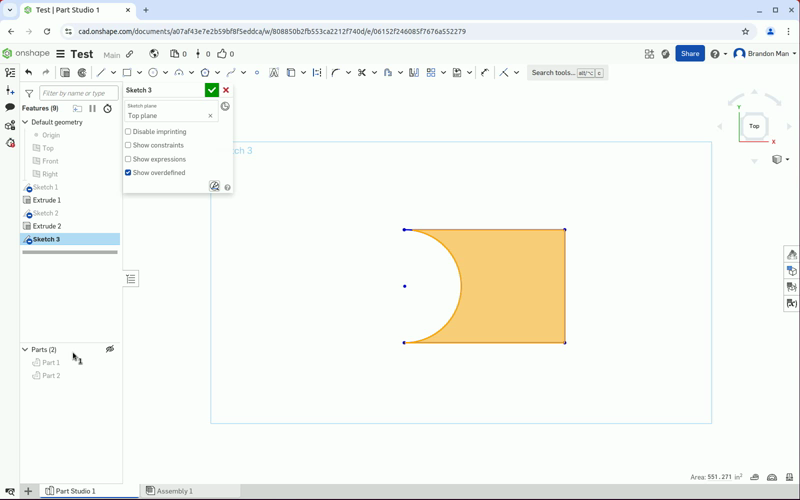
key(shift+y)
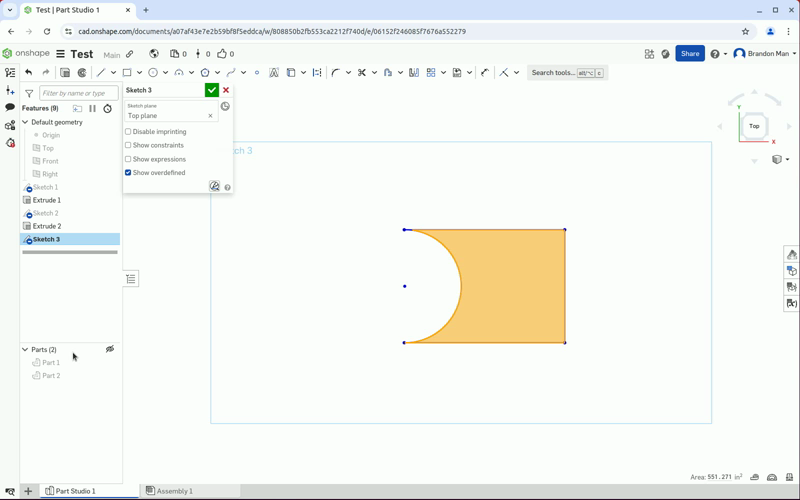
key(shift+e)
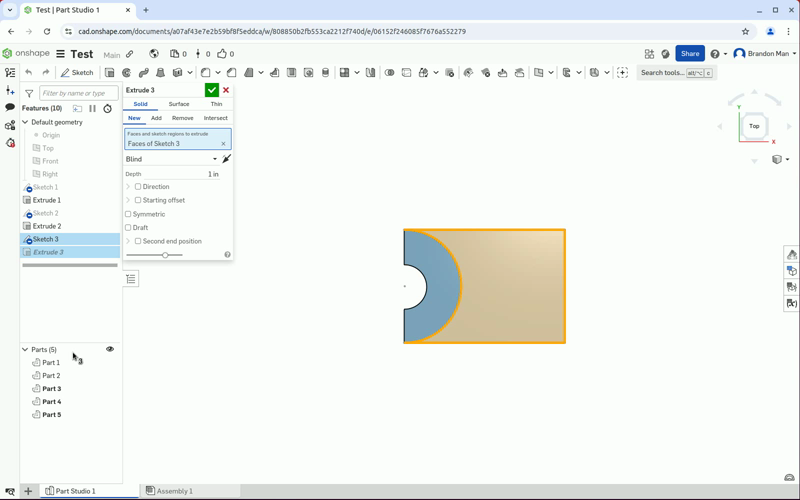
mouse_move(143, 106)
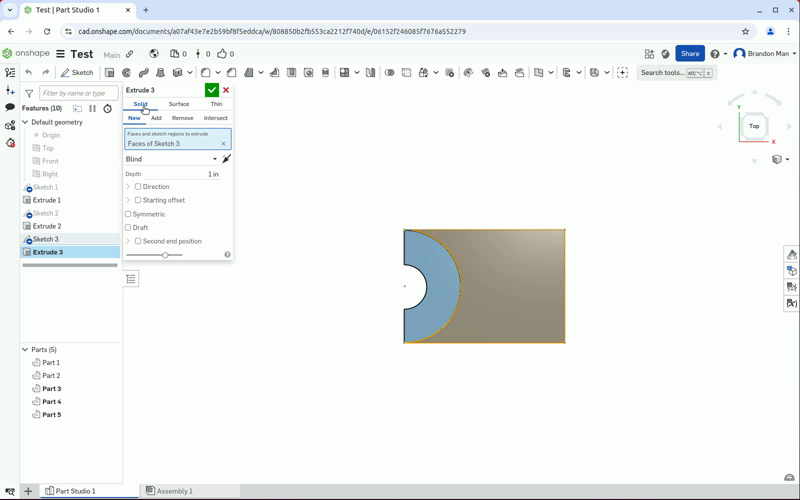
click(143, 106)
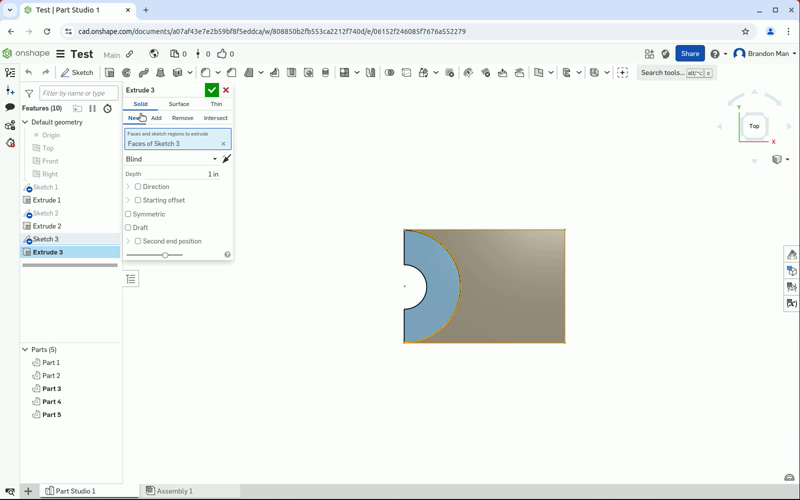
mouse_move(137, 120)
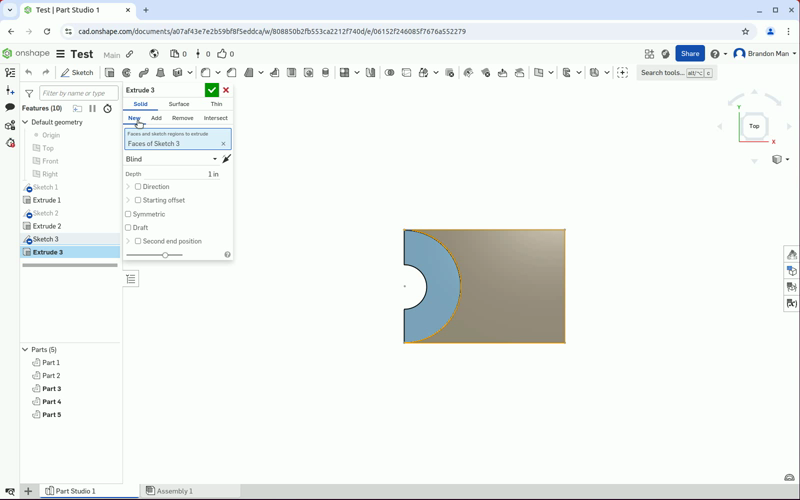
click(137, 120)
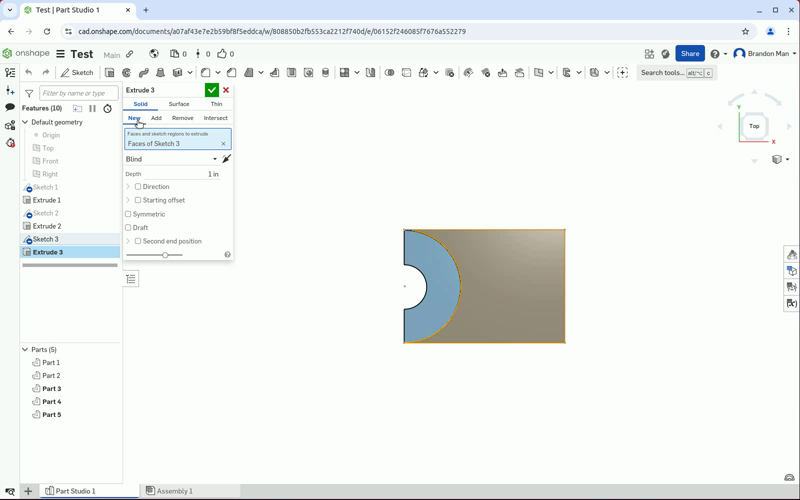
key(tab, 4)
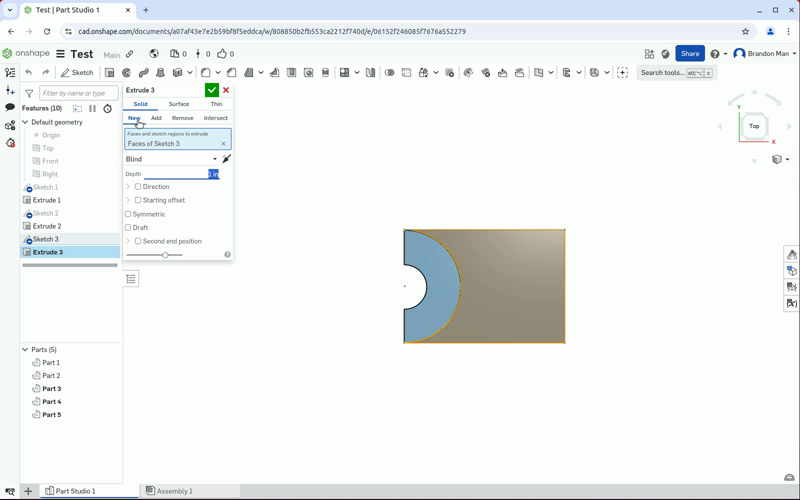
text(18.535)
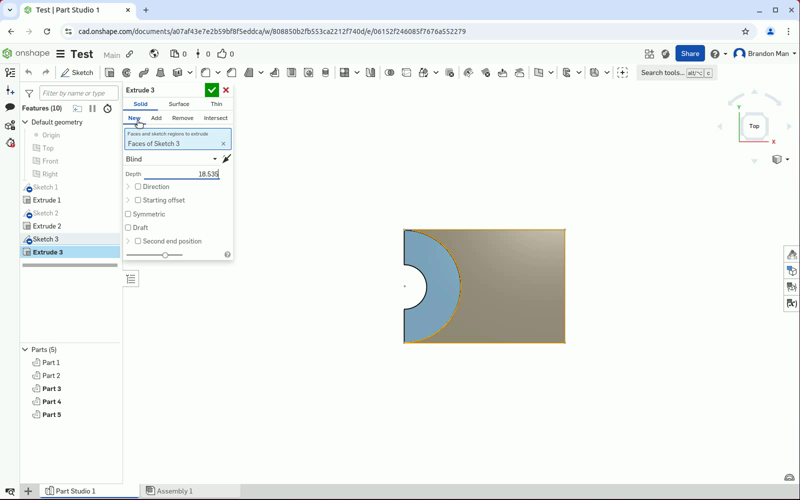
key(enter)
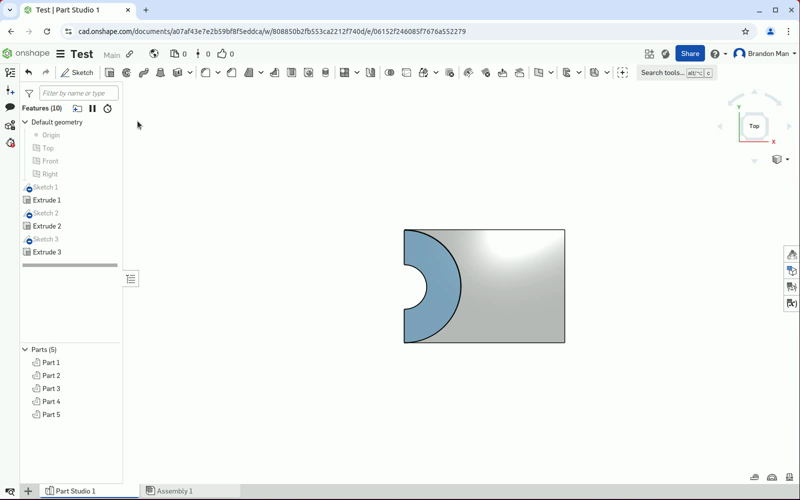
key(shift+h)
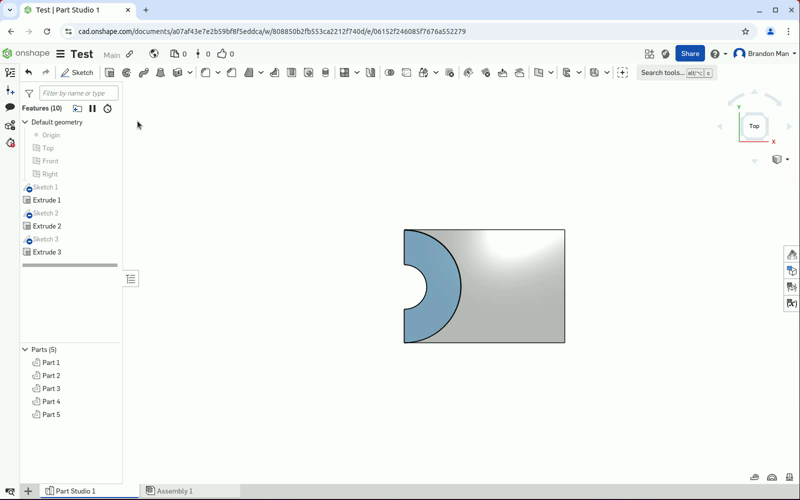
key(shift+h)
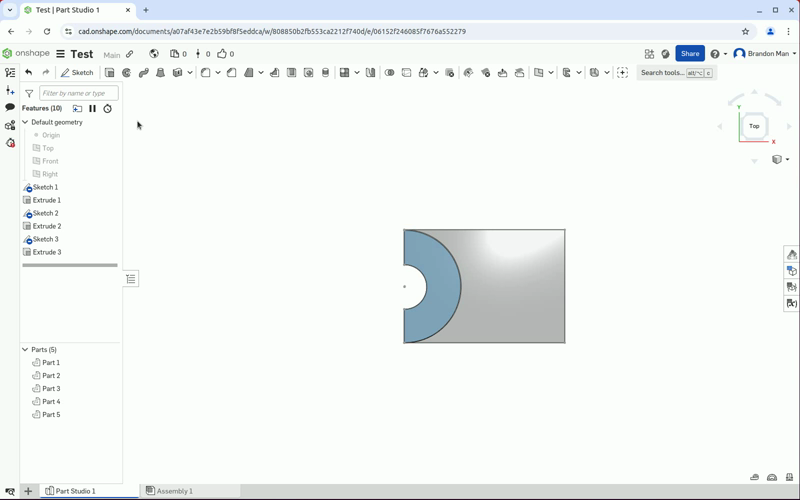
key(shift+7)
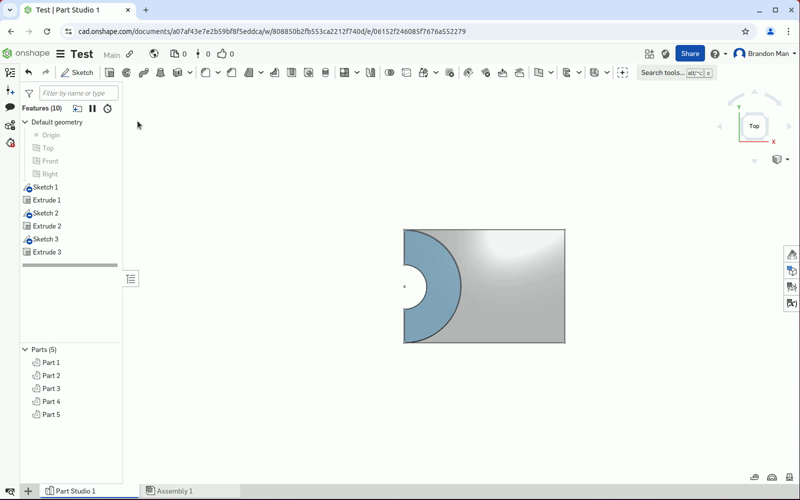
key(up, 3)
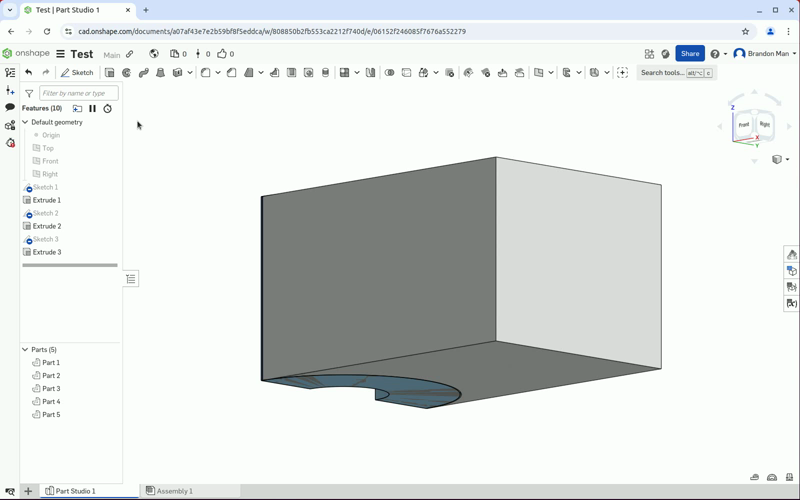
key(left, 3)
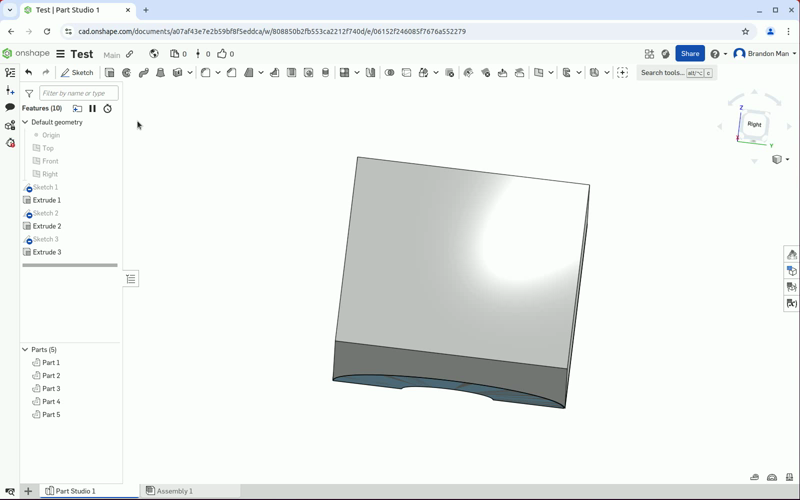
key(right, 3)
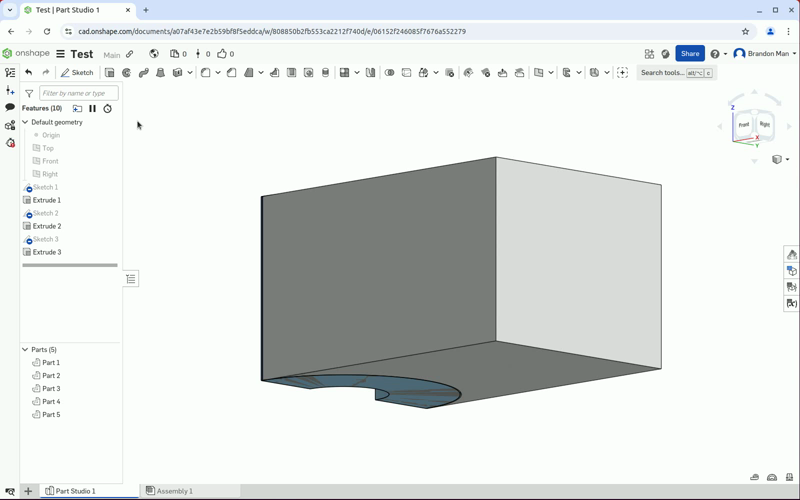
key(down, 3)
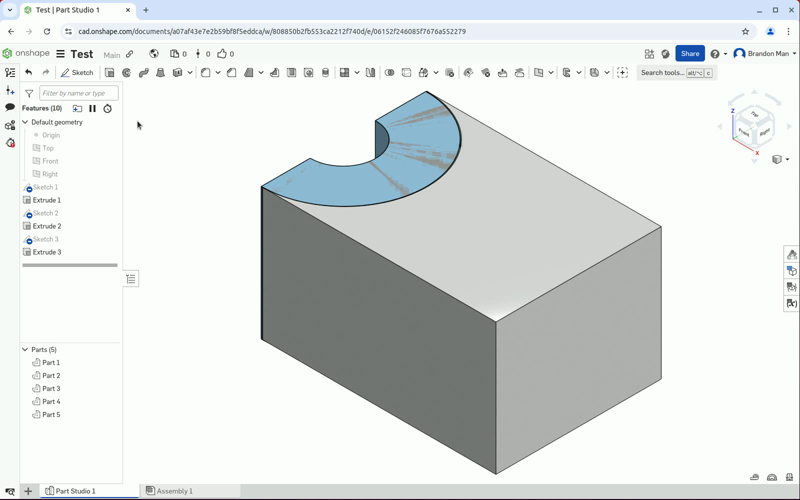
mouse_move(73, 189)
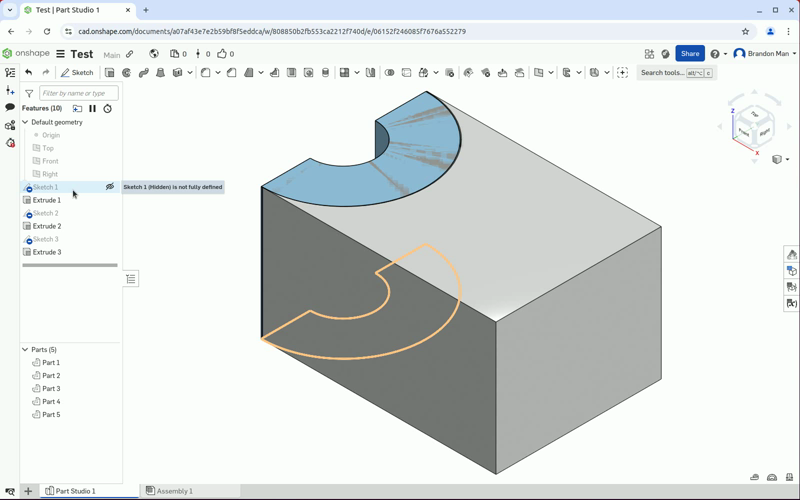
click(73, 189)